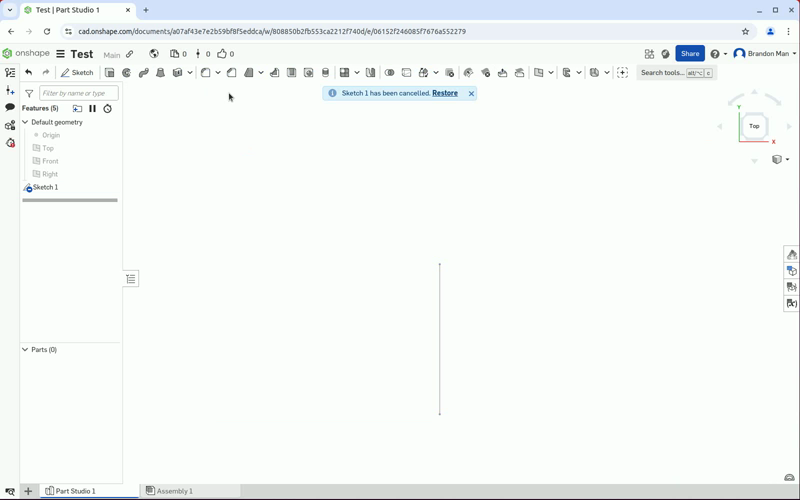
key(shift+h)
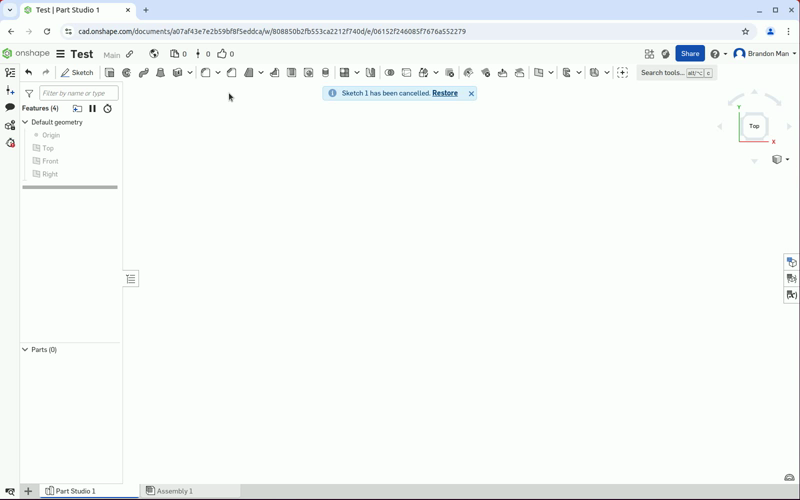
mouse_move(73, 352)
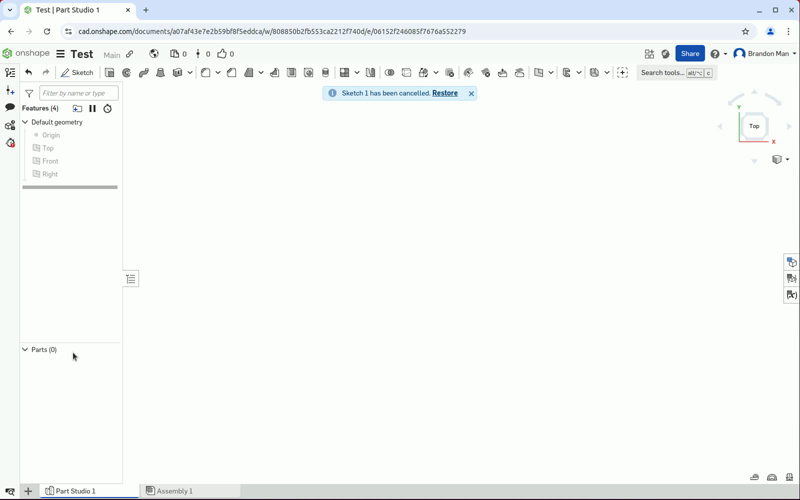
key(y)
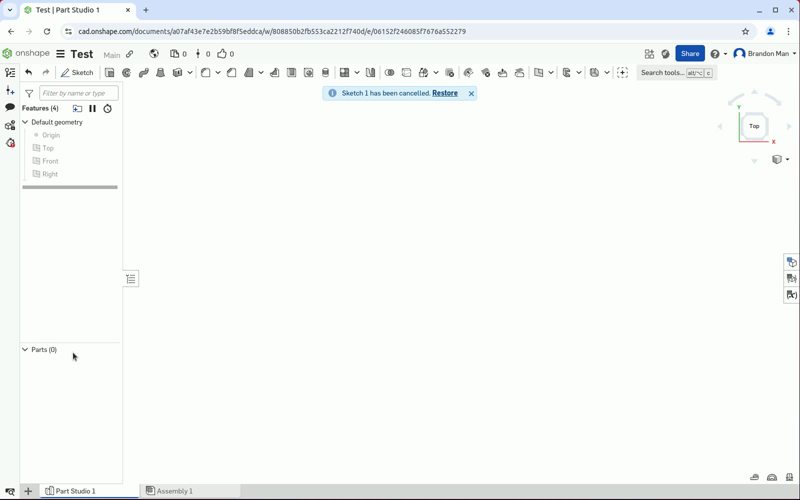
key(shift+p)
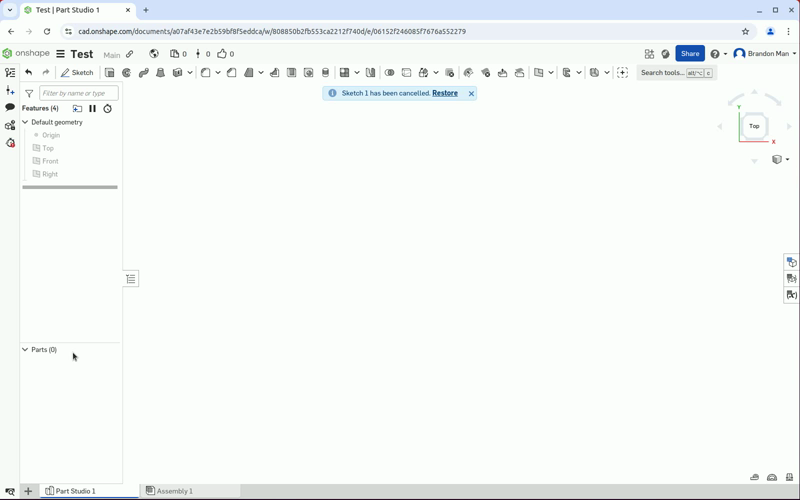
key(space)
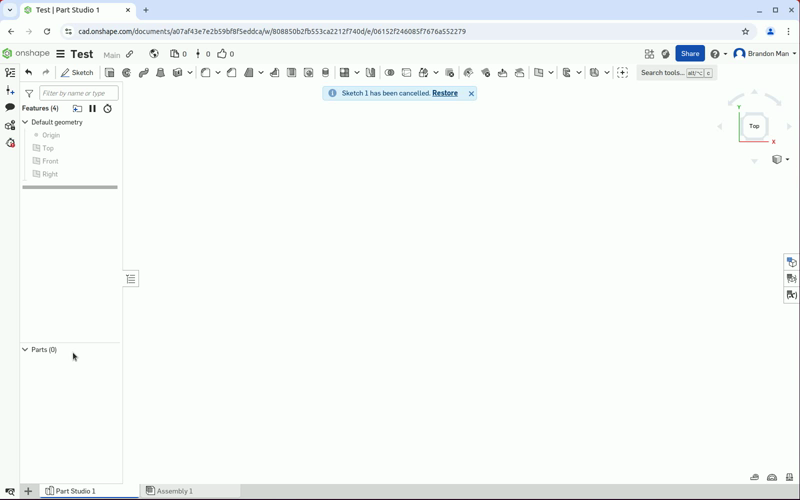
key_down(shift)
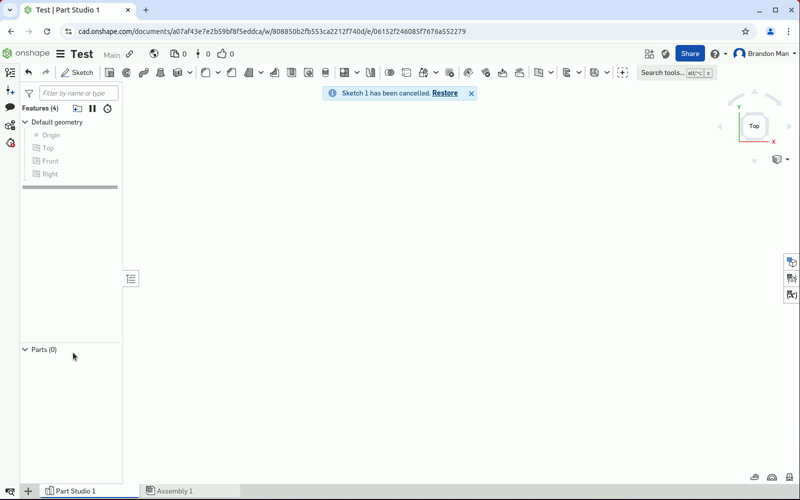
key(up)
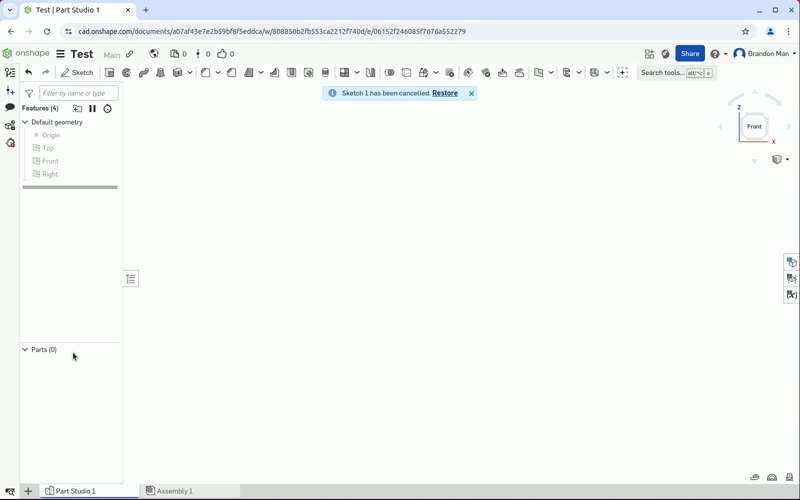
key_up(shift)
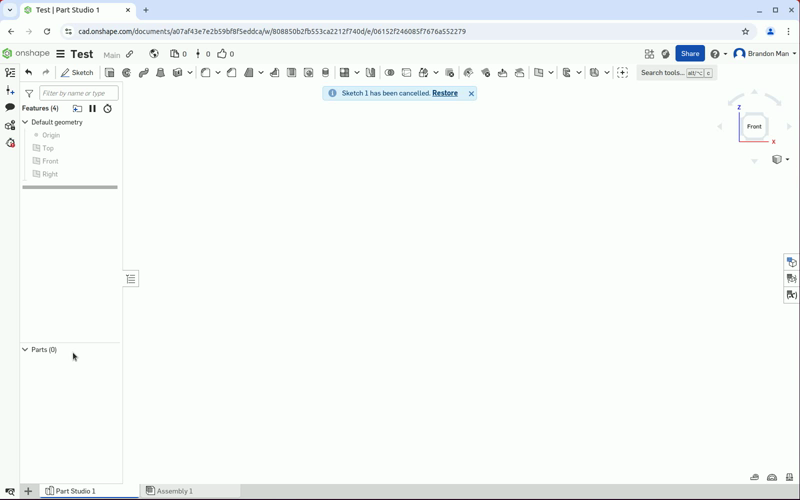
mouse_move(73, 352)
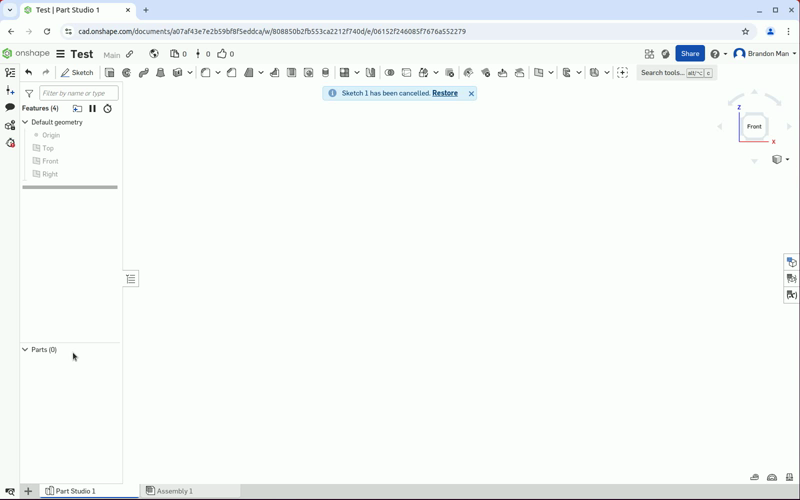
key(shift+y)
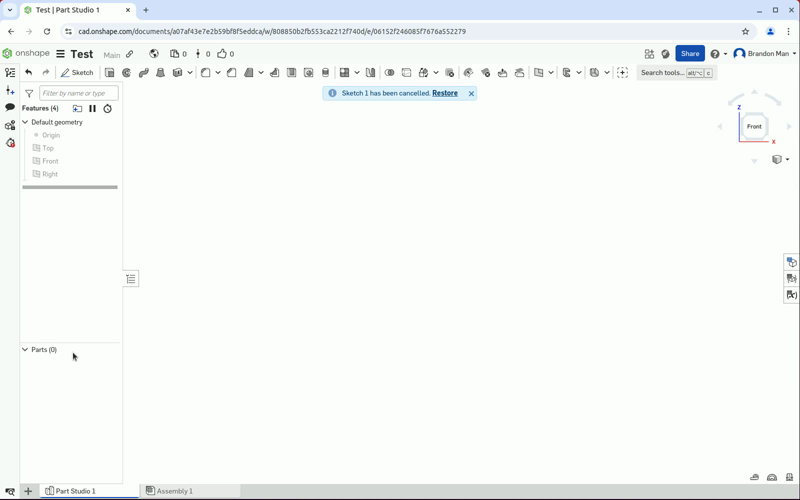
key(shift+s)
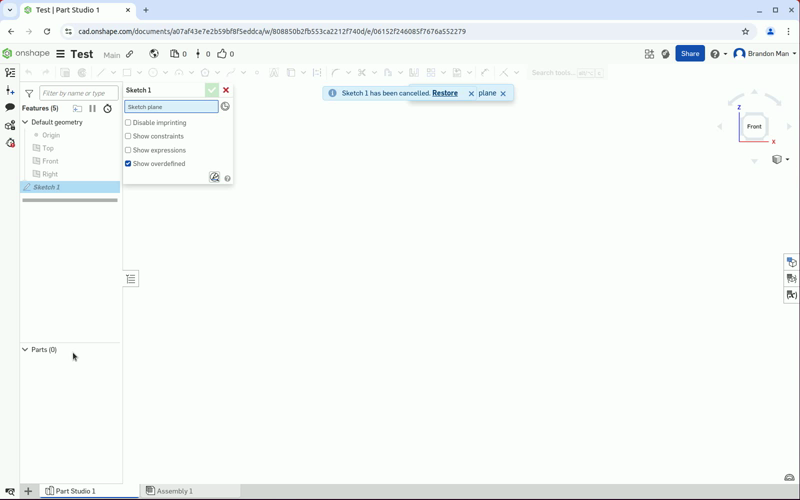
mouse_move(73, 163)
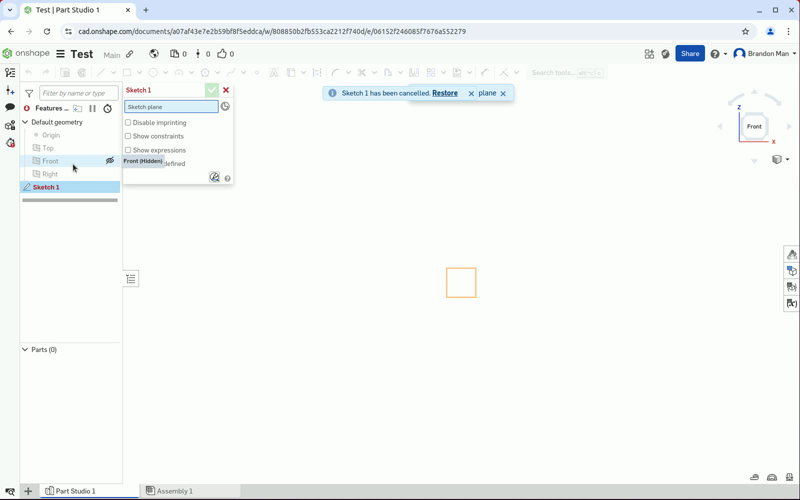
click(73, 163)
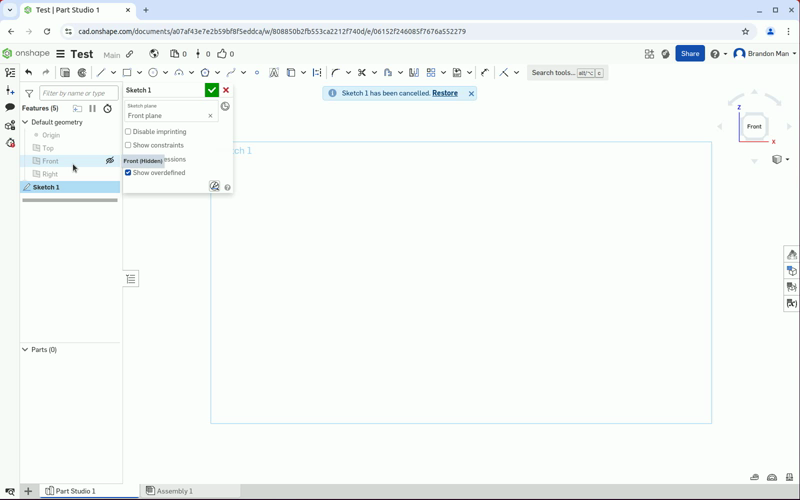
mouse_move(73, 352)
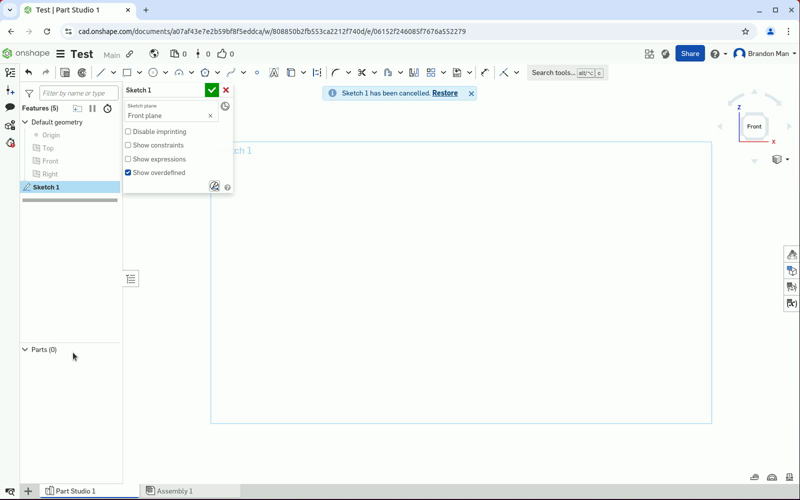
key(y)
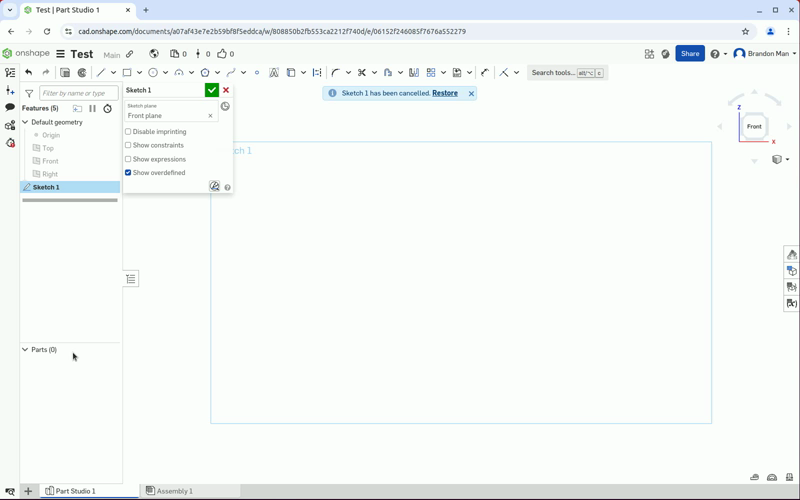
key(l)
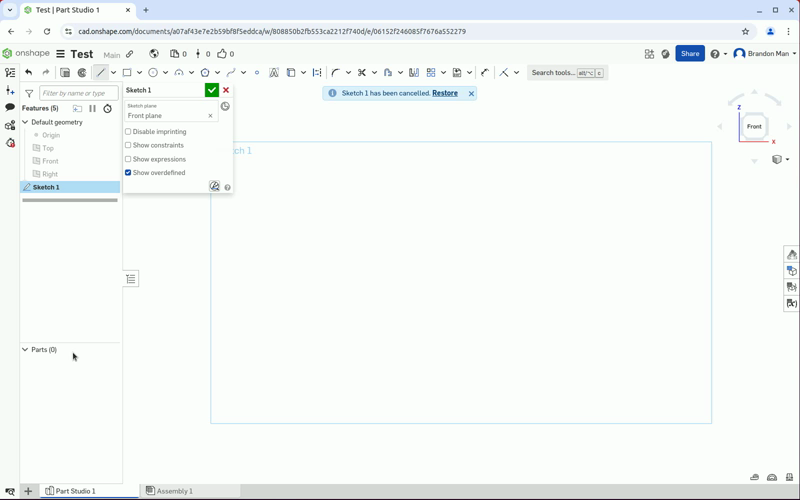
key_down(shift)
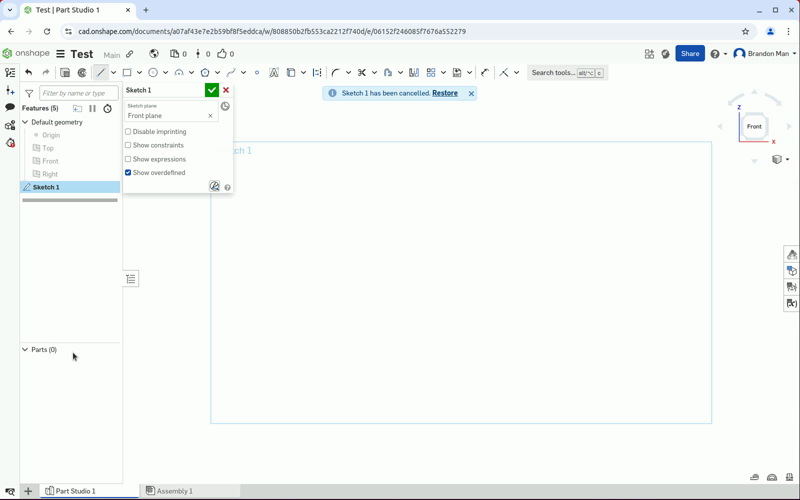
mouse_move(401, 395)
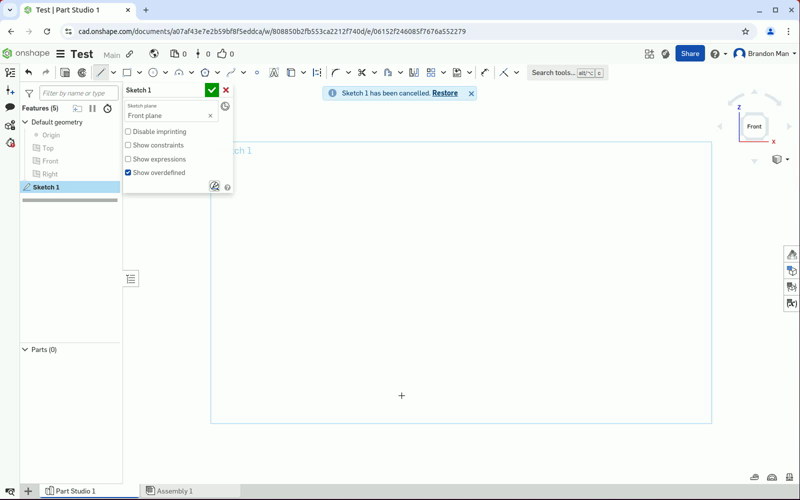
click(401, 395)
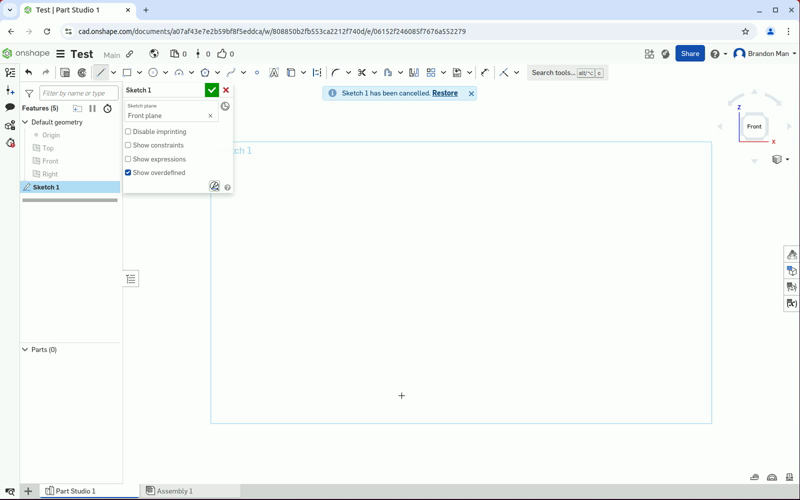
key_up(shift)
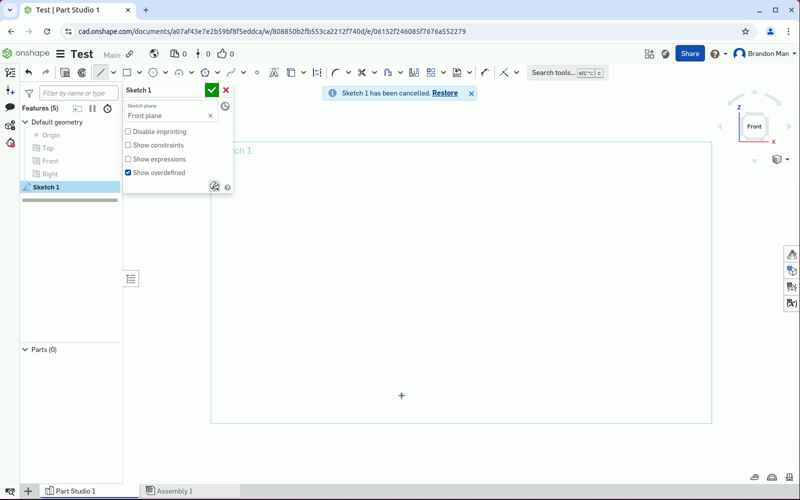
key_down(shift)
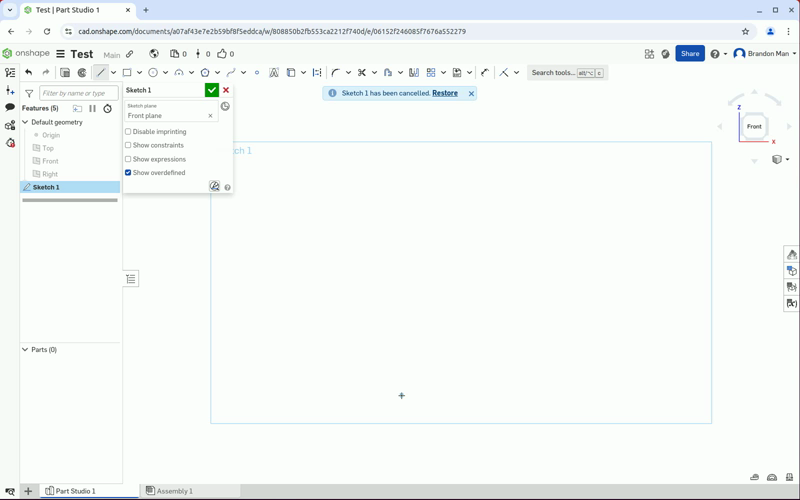
mouse_move(520, 395)
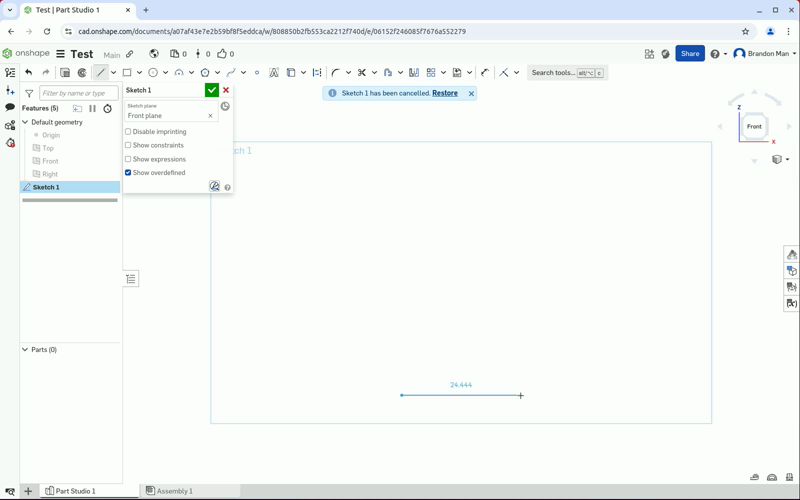
click(520, 395)
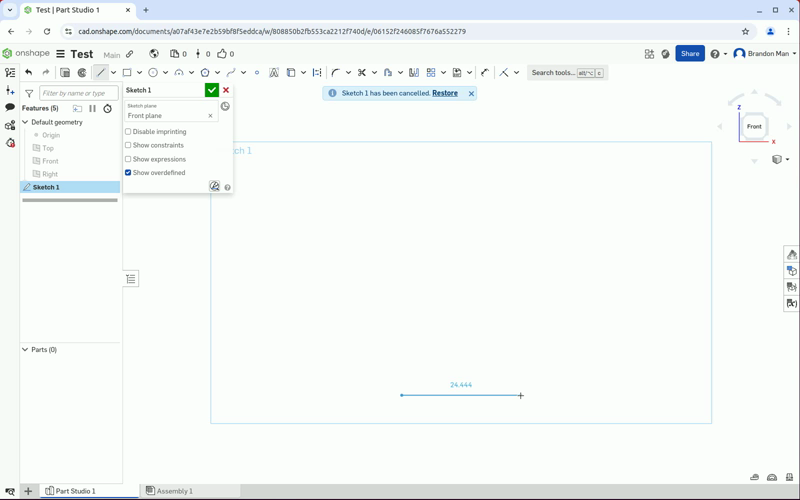
key_up(shift)
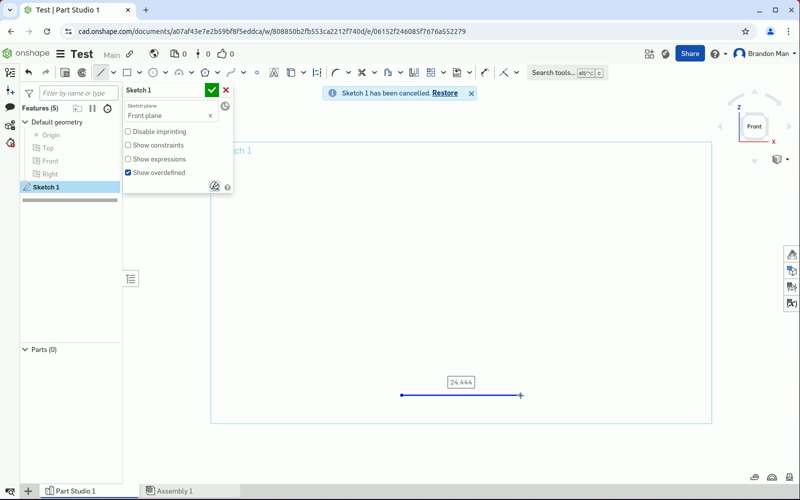
key_down(shift)
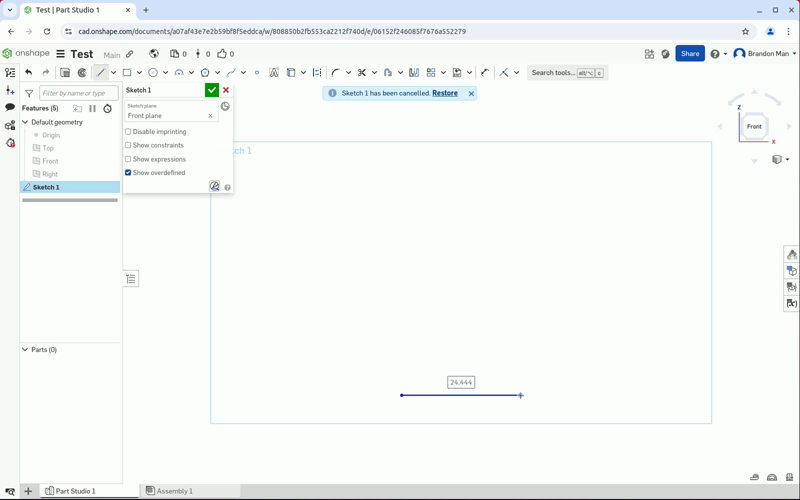
mouse_move(520, 194)
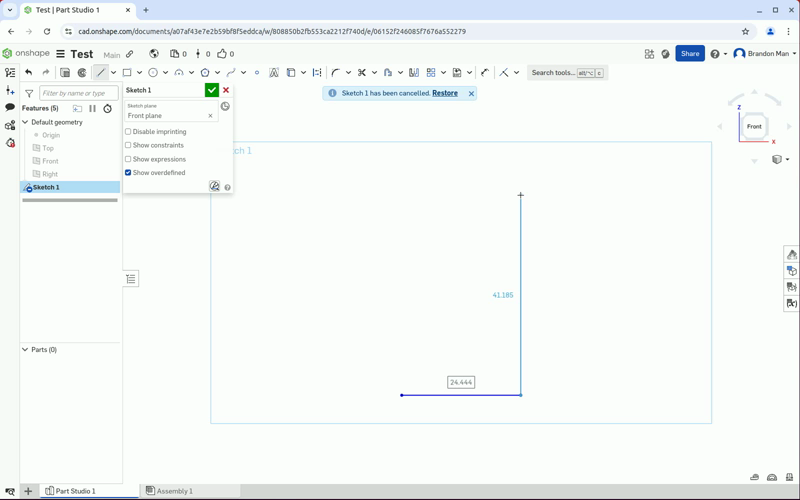
click(520, 194)
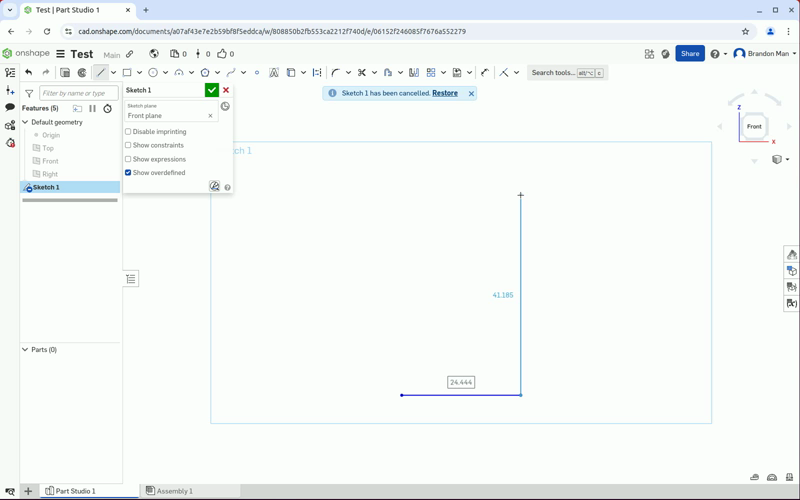
key_up(shift)
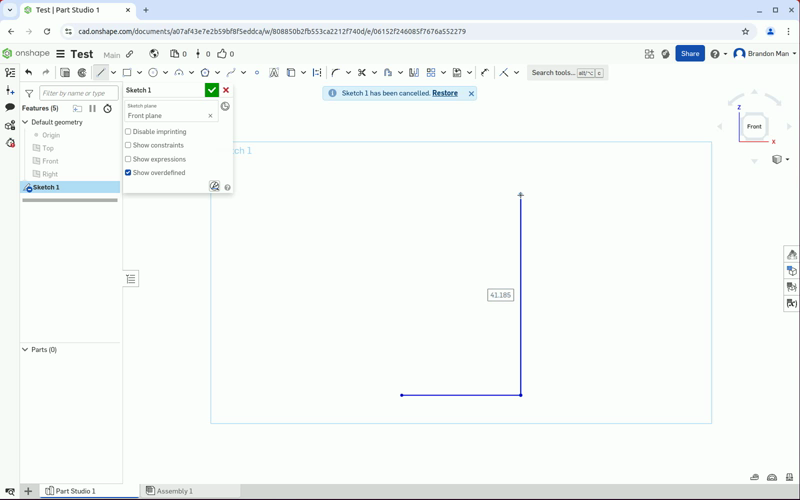
key_down(shift)
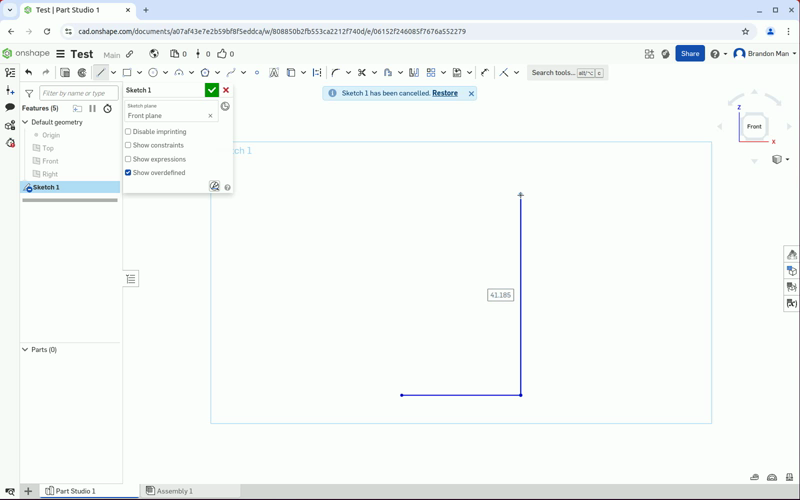
mouse_move(401, 194)
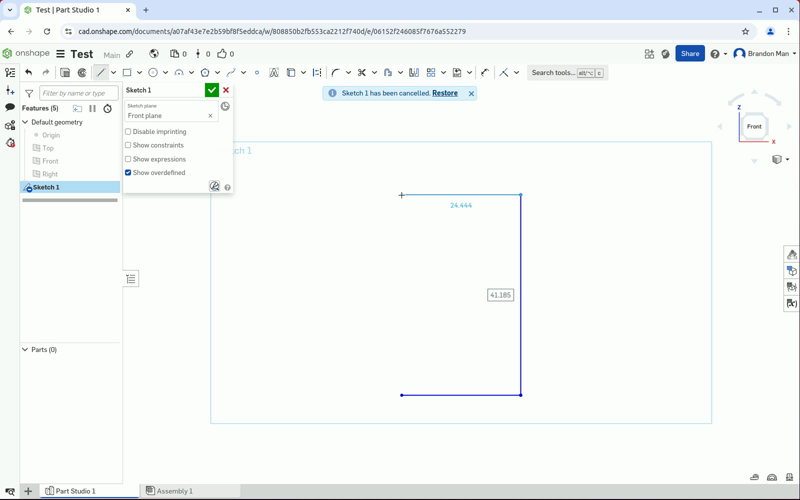
click(401, 194)
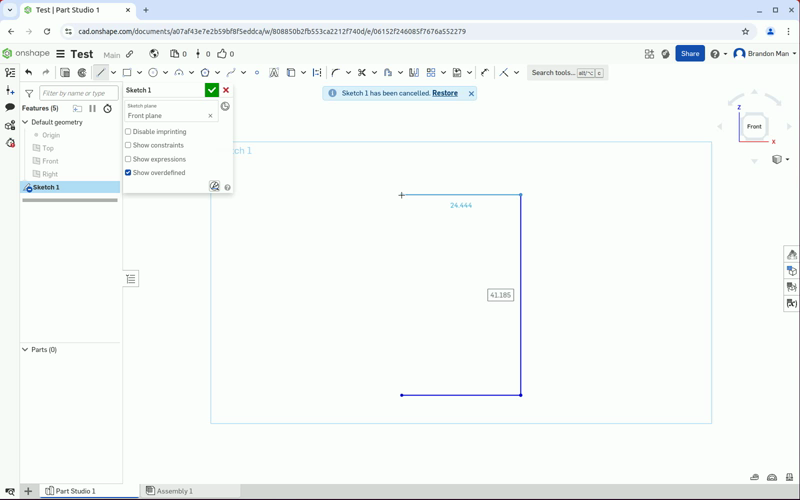
key_up(shift)
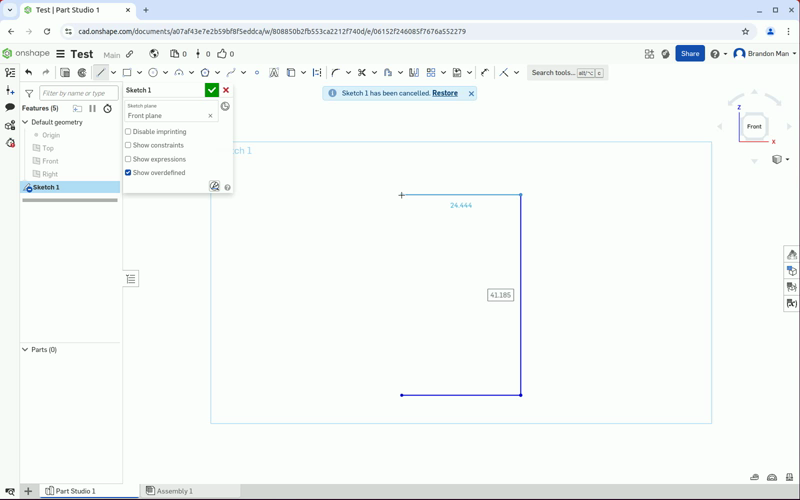
key_down(shift)
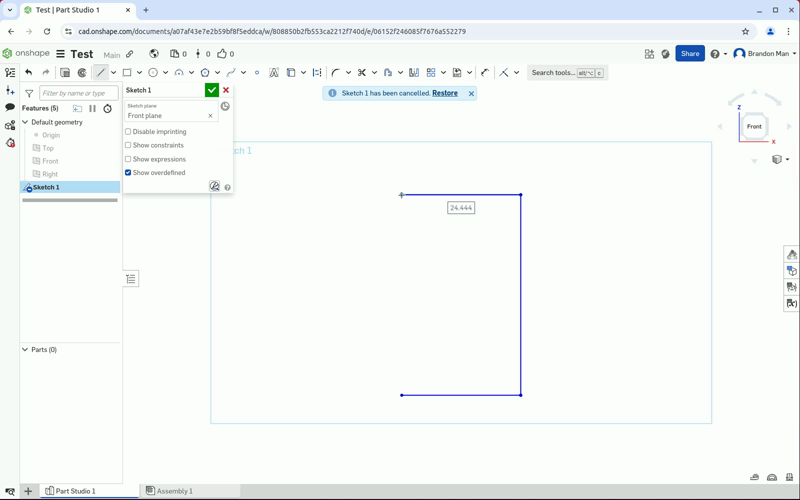
mouse_move(401, 395)
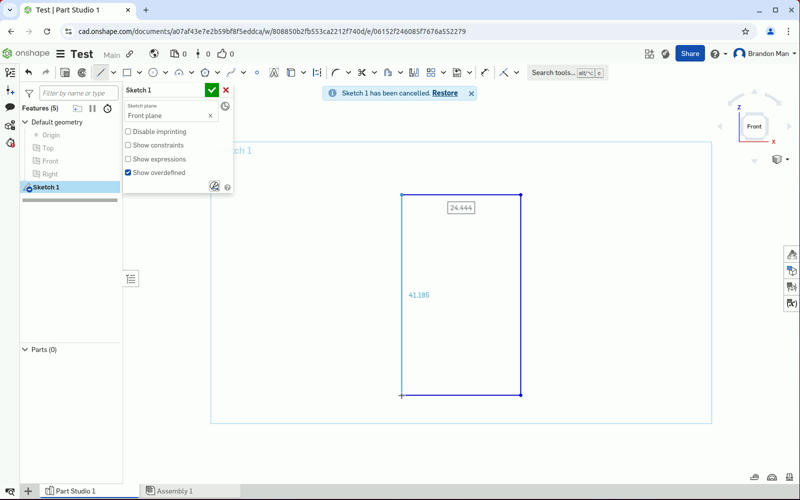
key_up(shift)
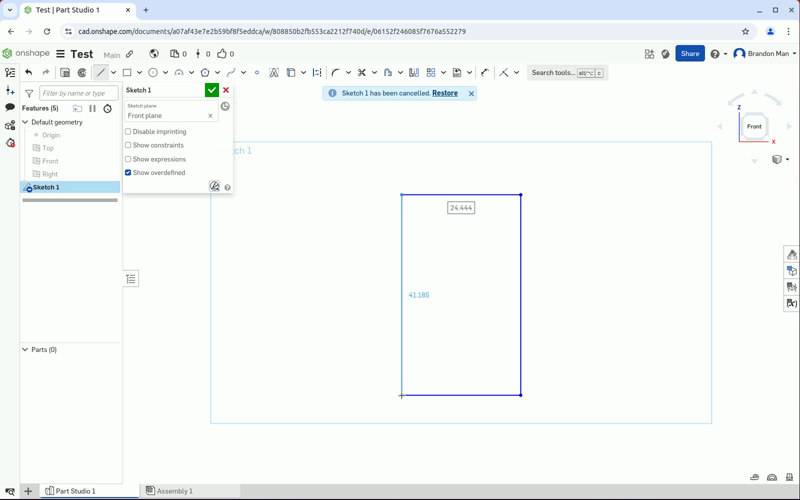
click(401, 395)
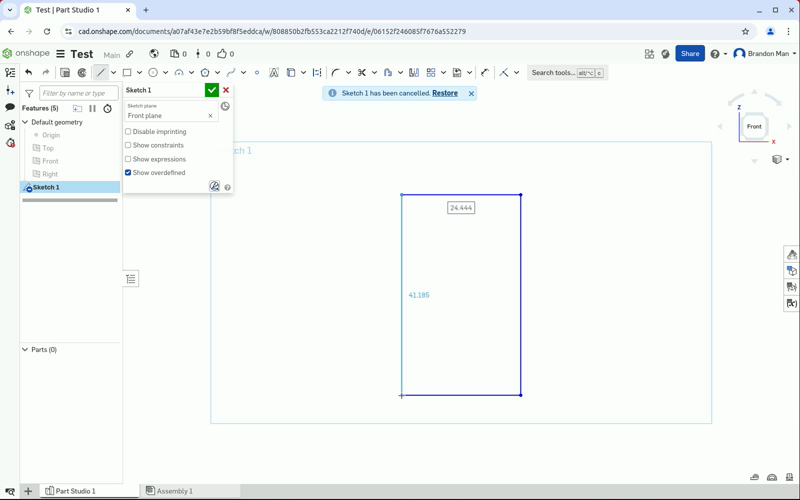
key(esc)
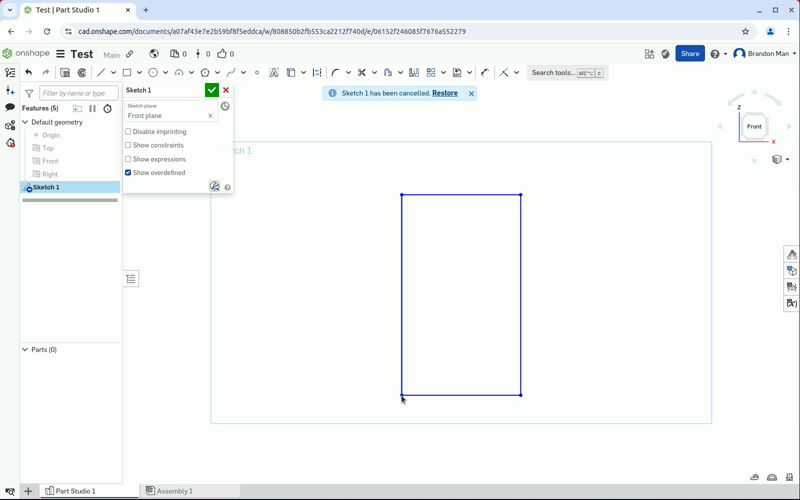
key(l)
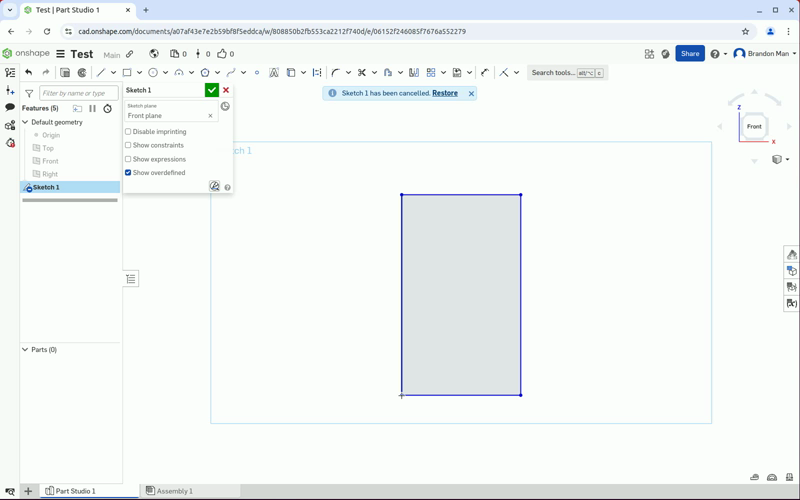
key_down(shift)
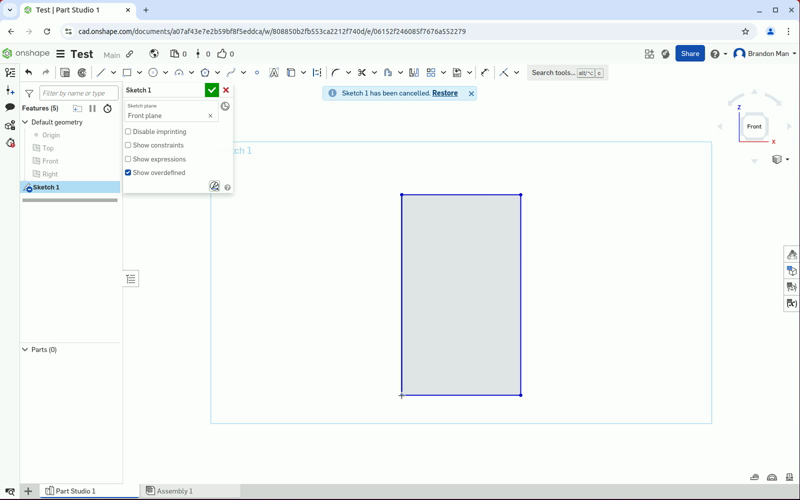
mouse_move(433, 325)
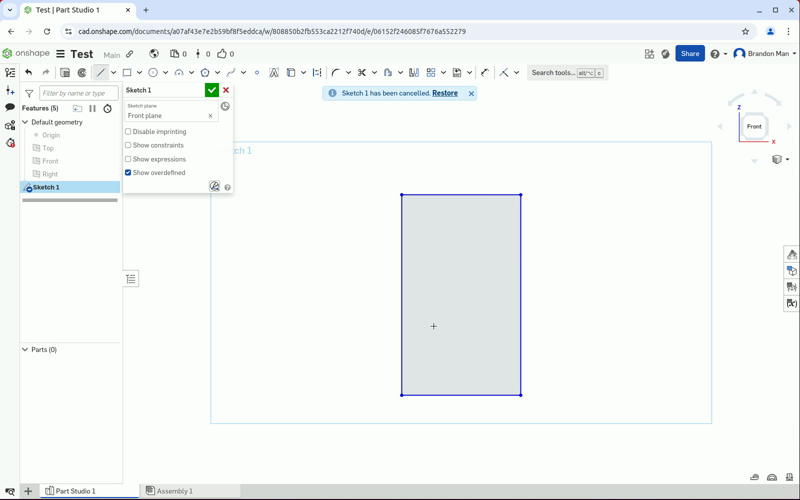
click(433, 325)
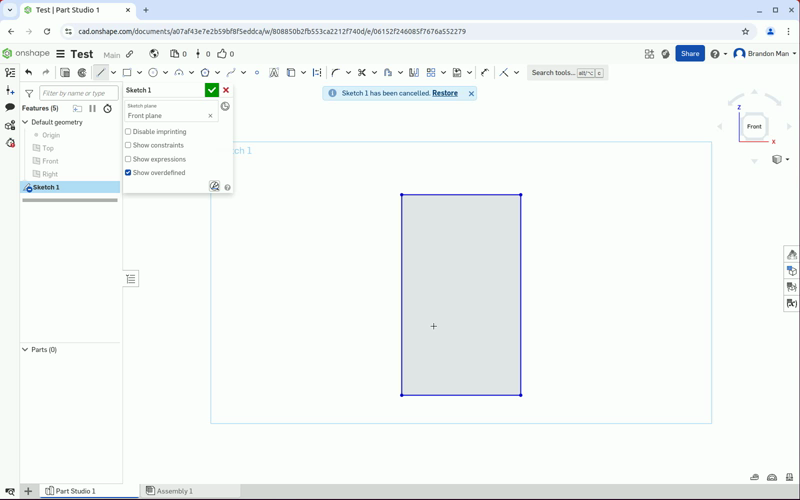
key_up(shift)
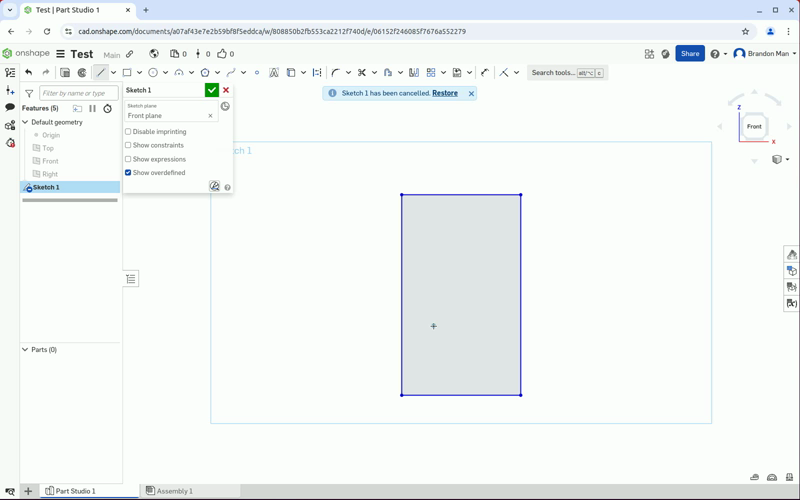
key_down(shift)
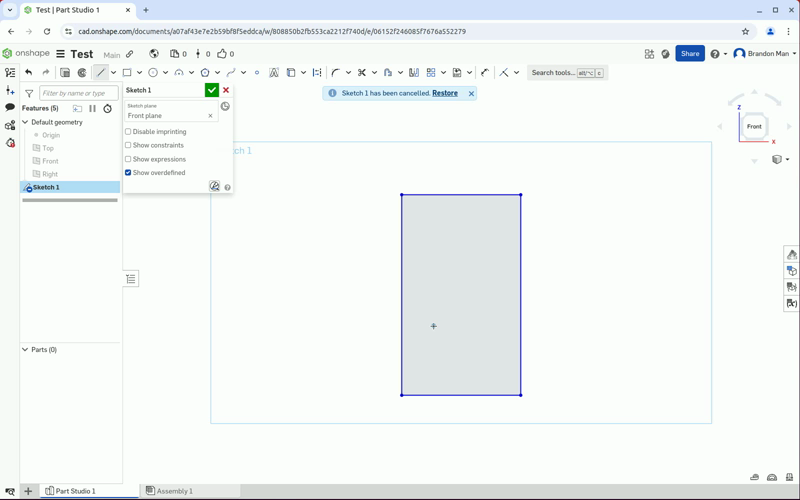
mouse_move(433, 264)
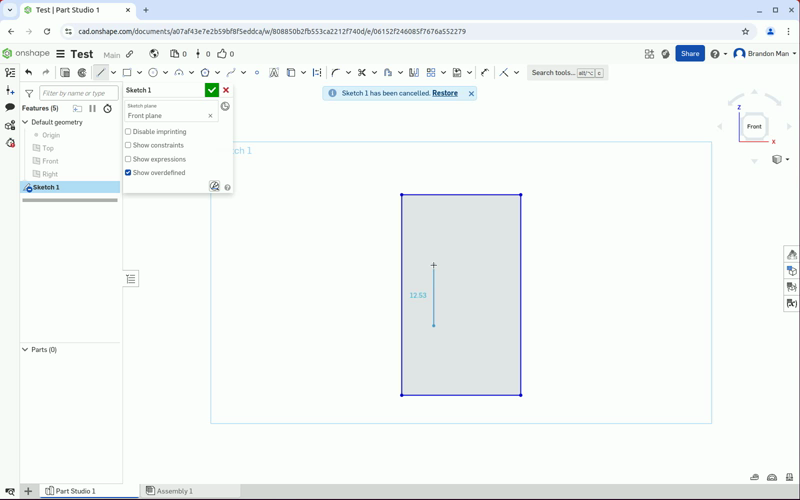
click(433, 264)
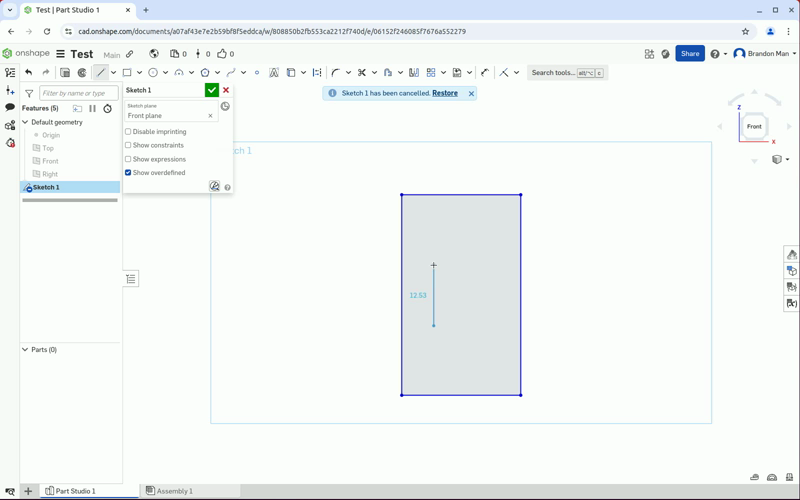
key_up(shift)
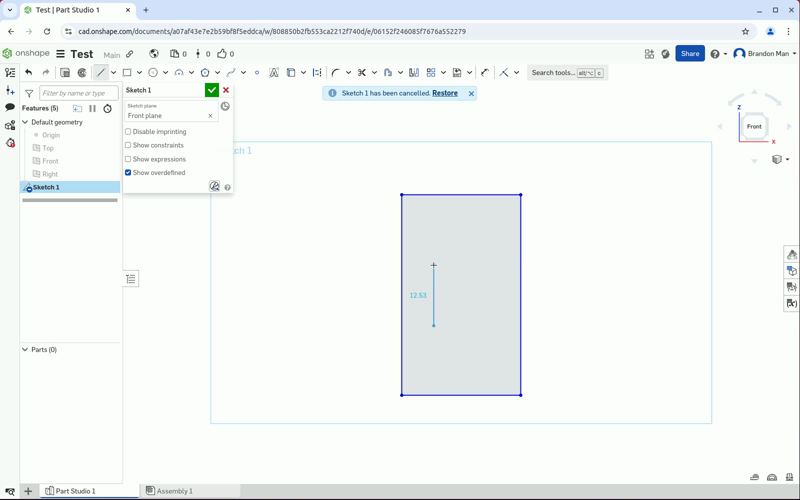
key(esc)
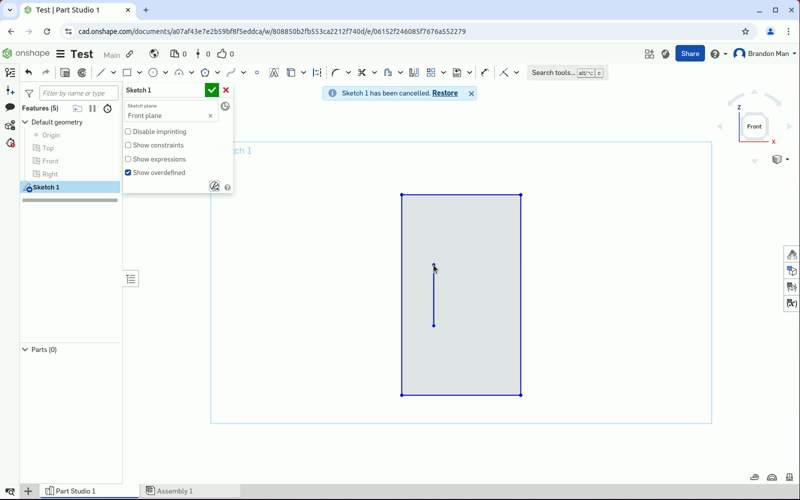
key(a)
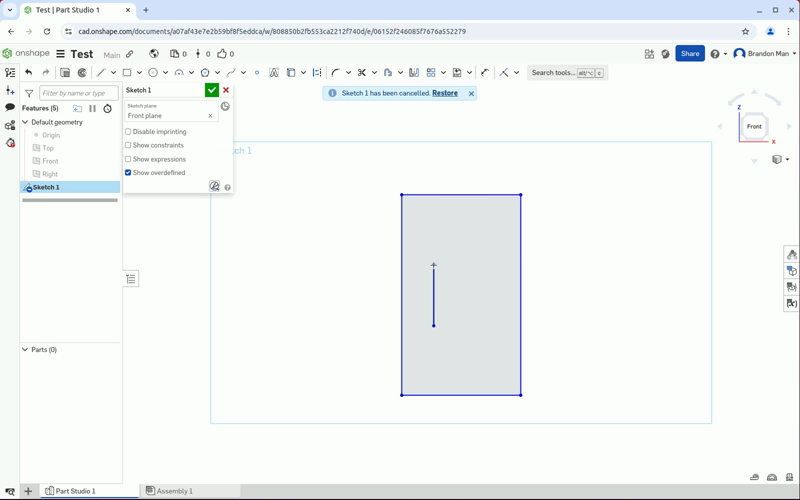
mouse_move(433, 264)
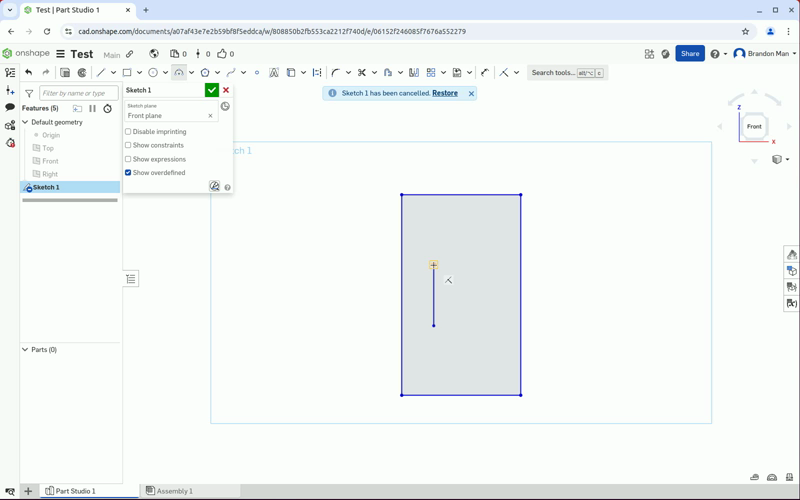
click(433, 264)
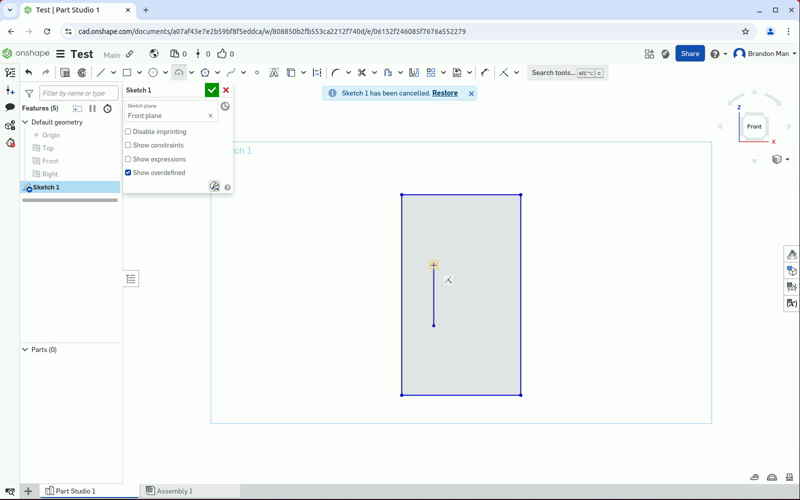
key_down(shift)
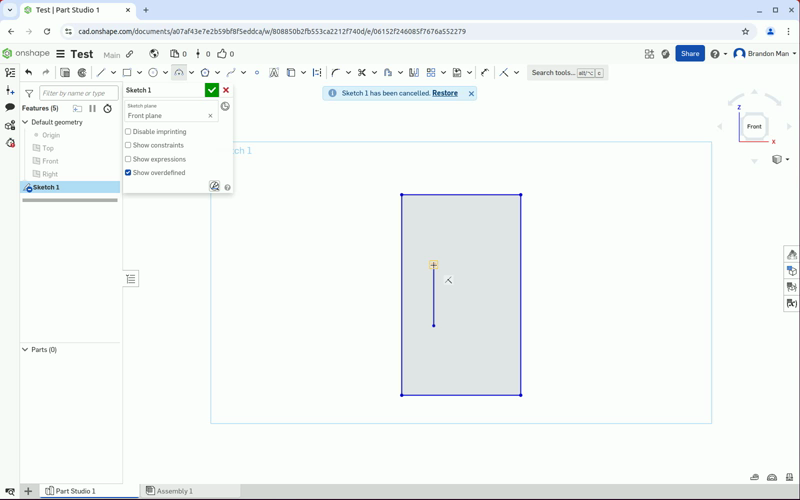
mouse_move(442, 258)
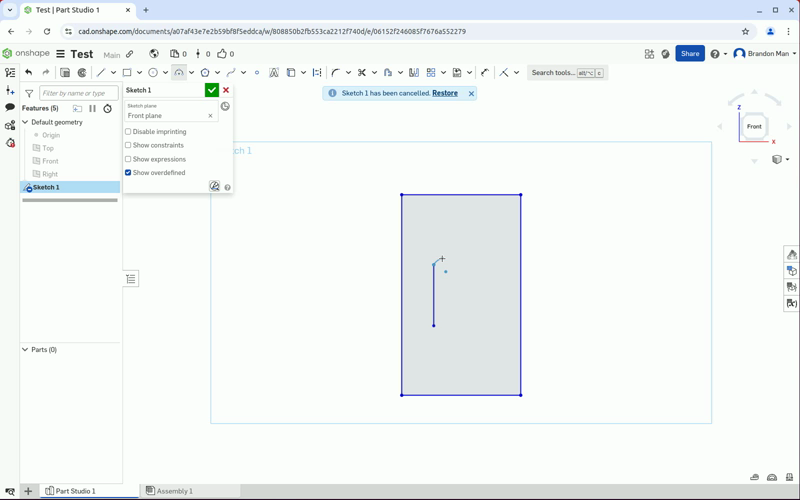
click(442, 258)
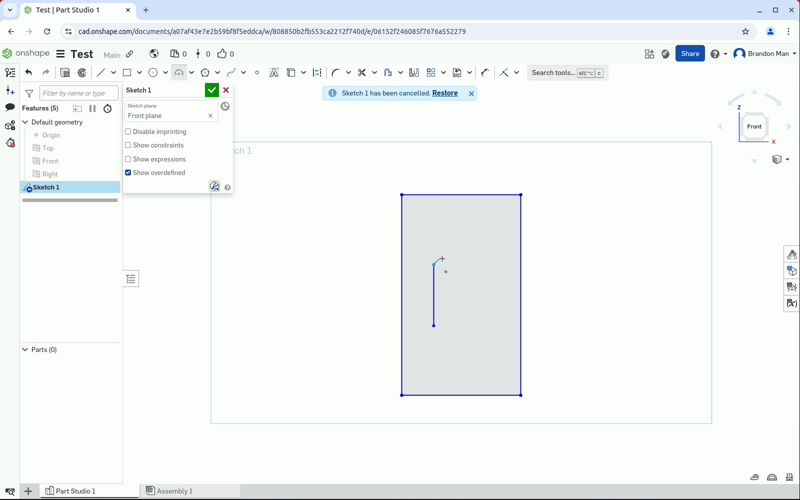
mouse_move(430, 251)
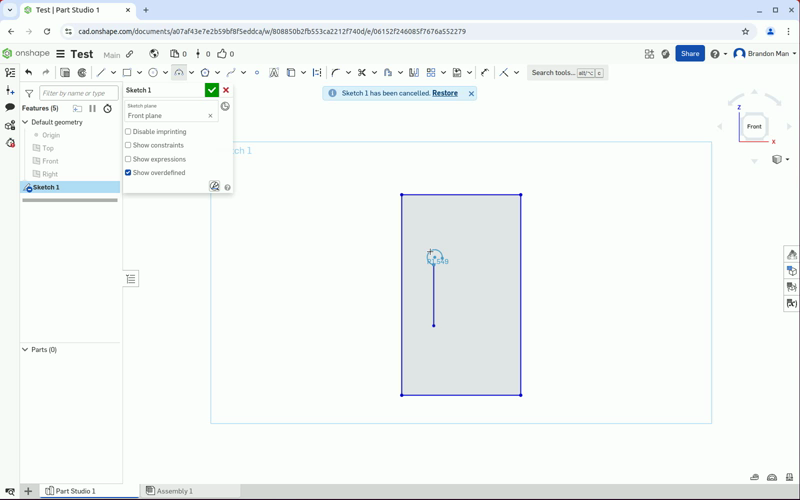
click(430, 251)
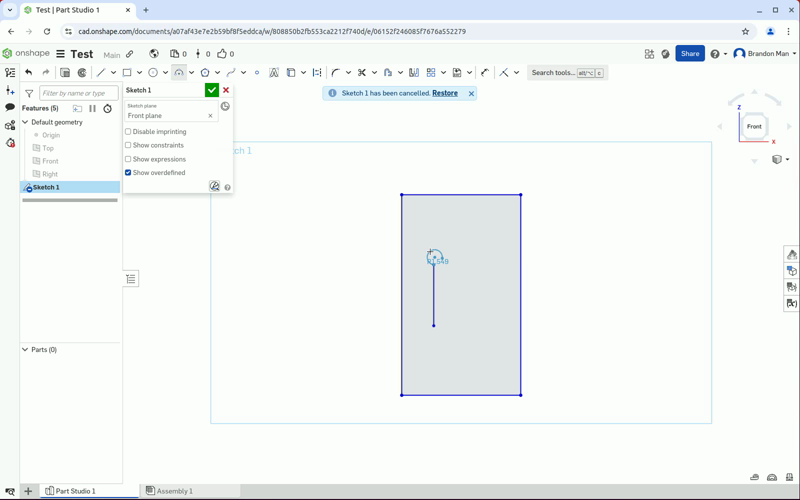
key_up(shift)
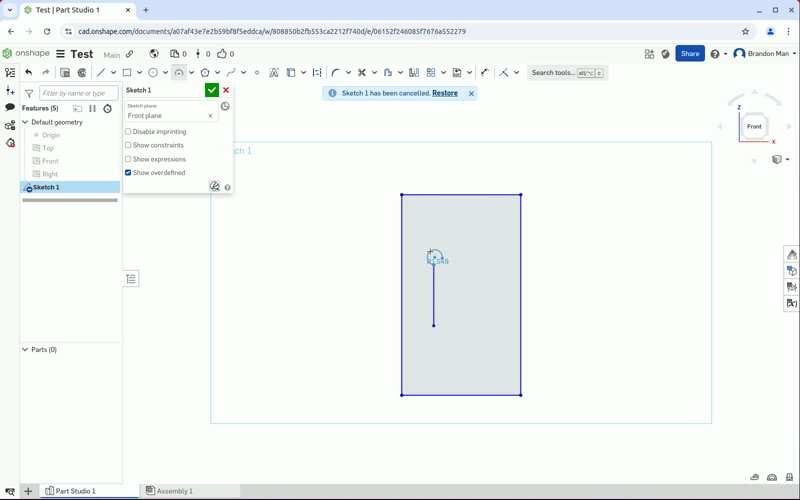
key(esc)
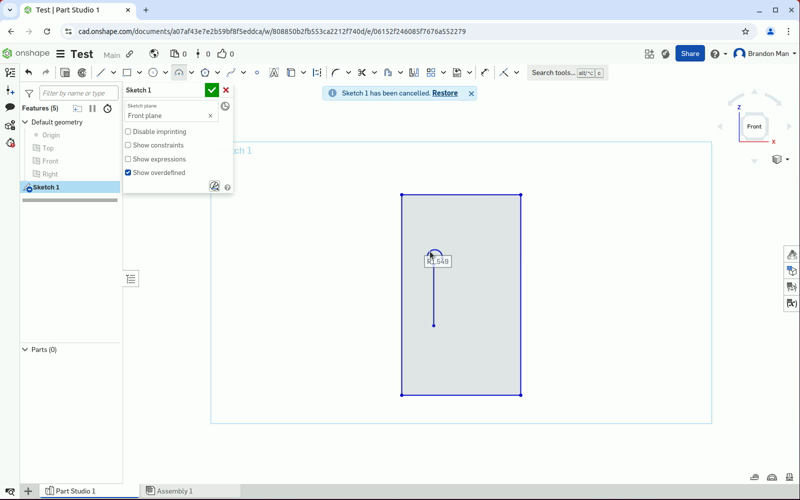
key(l)
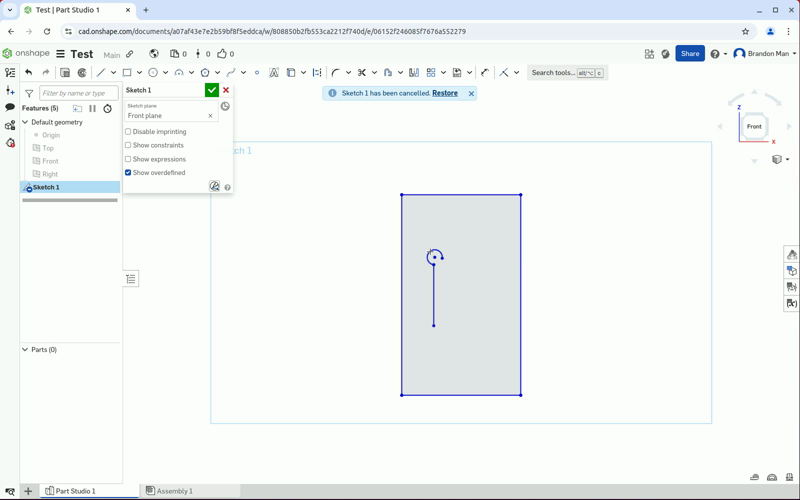
mouse_move(442, 258)
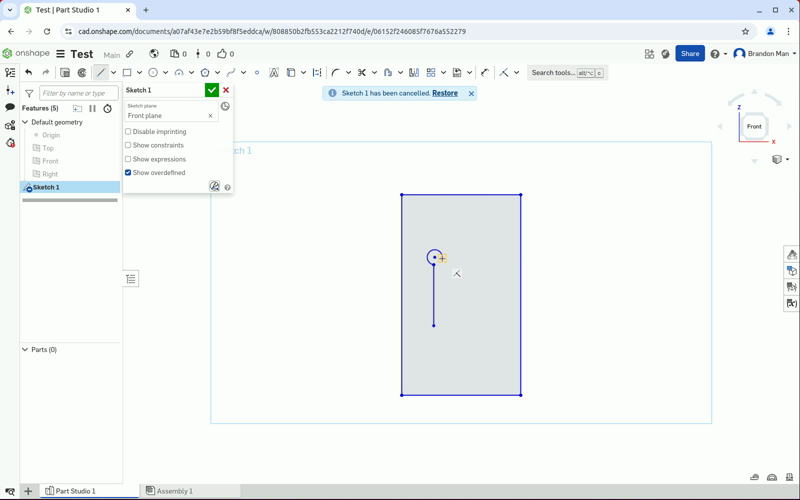
click(442, 258)
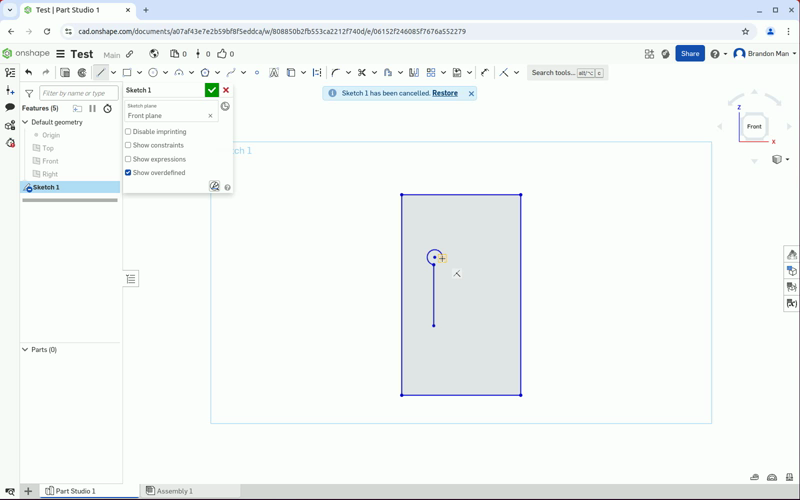
key_down(shift)
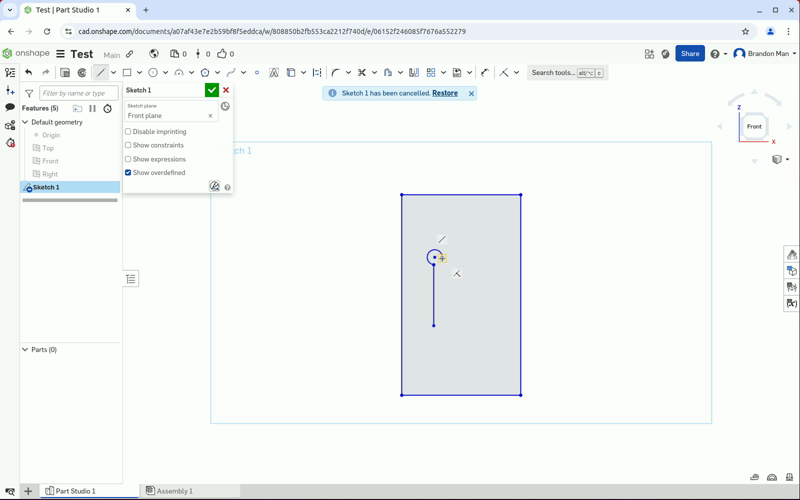
mouse_move(472, 258)
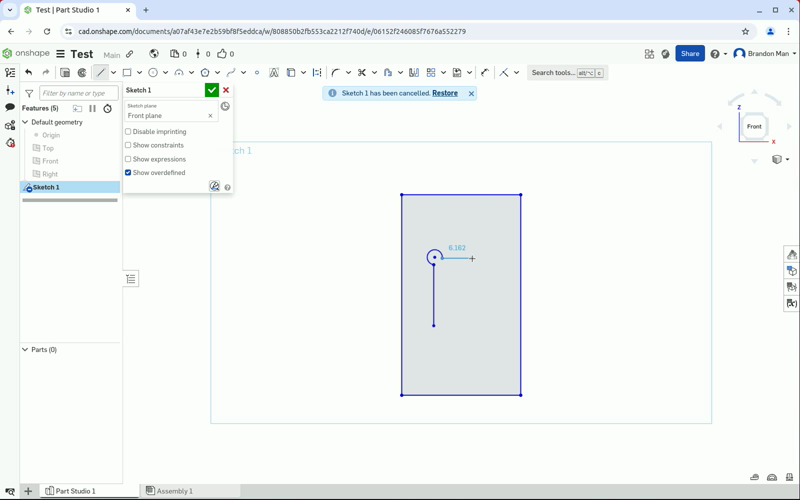
mouse_move(482, 258)
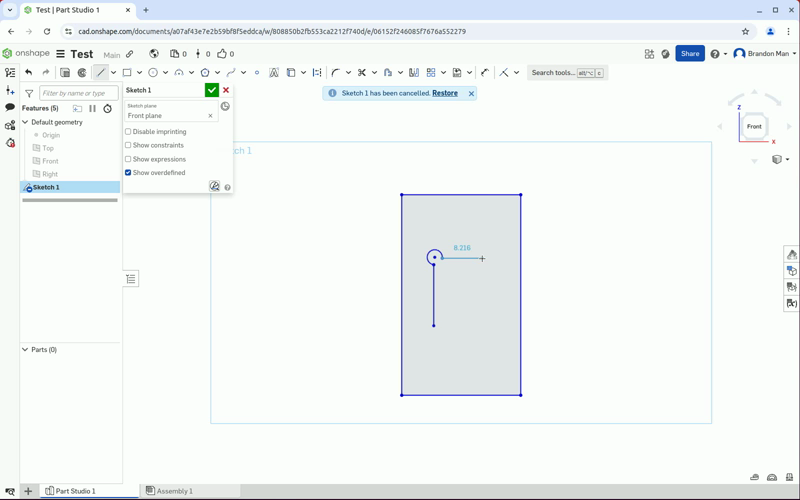
click(482, 258)
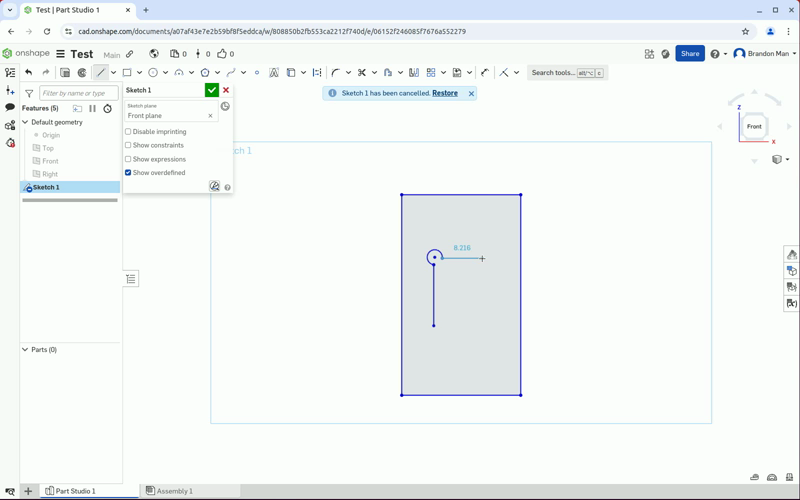
key_up(shift)
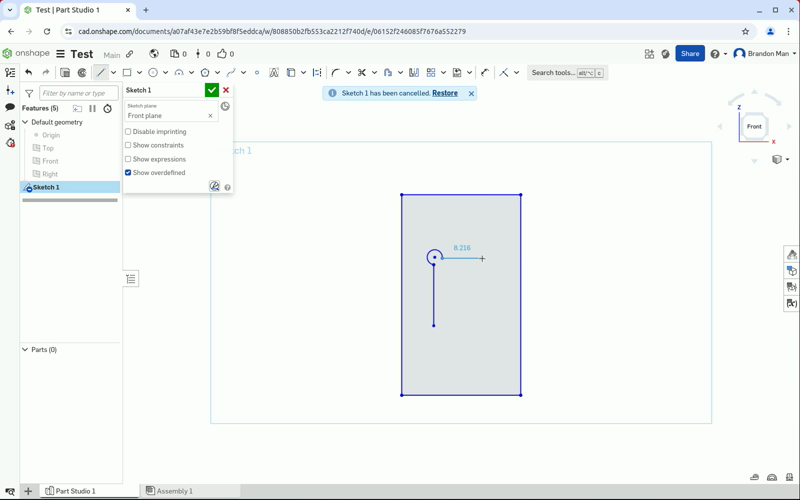
key(esc)
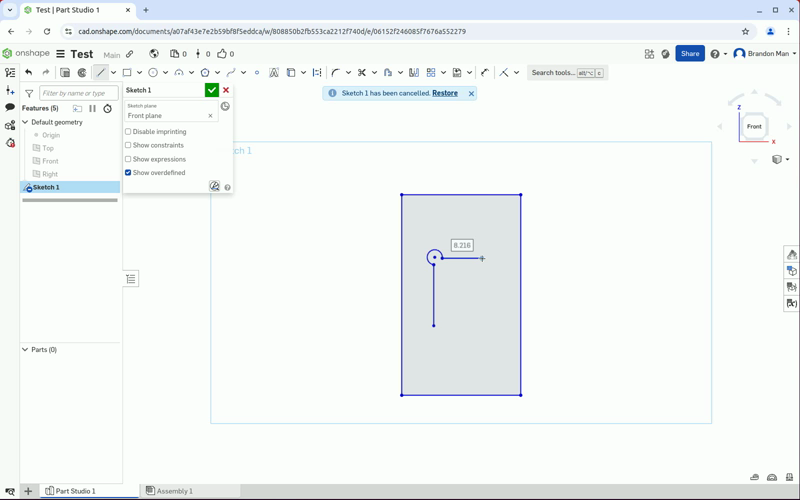
key(a)
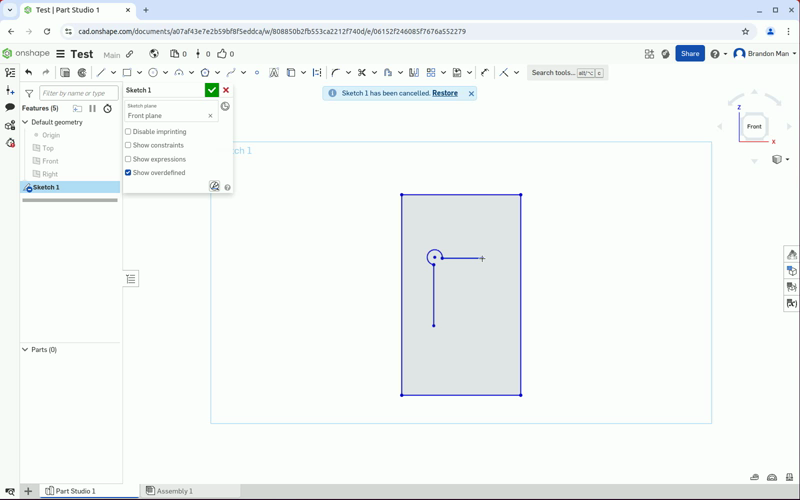
mouse_move(482, 258)
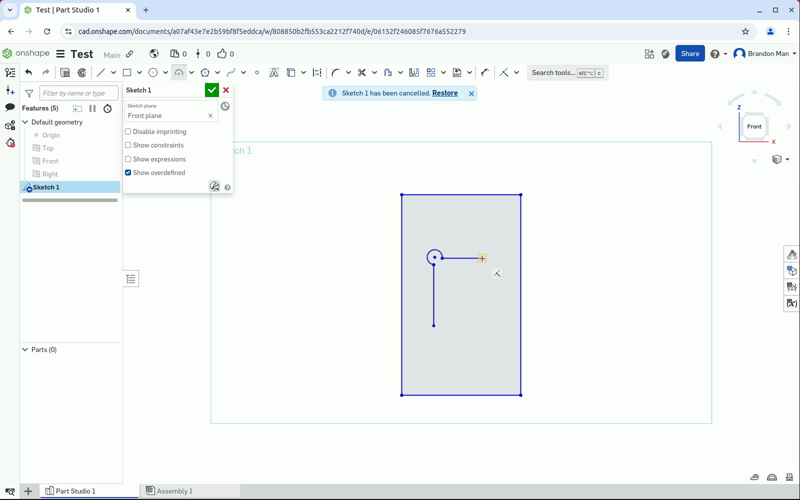
click(482, 258)
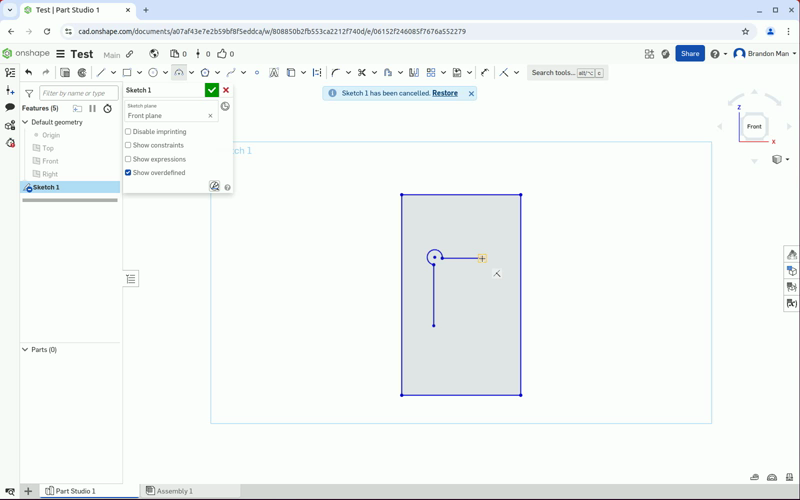
key_down(shift)
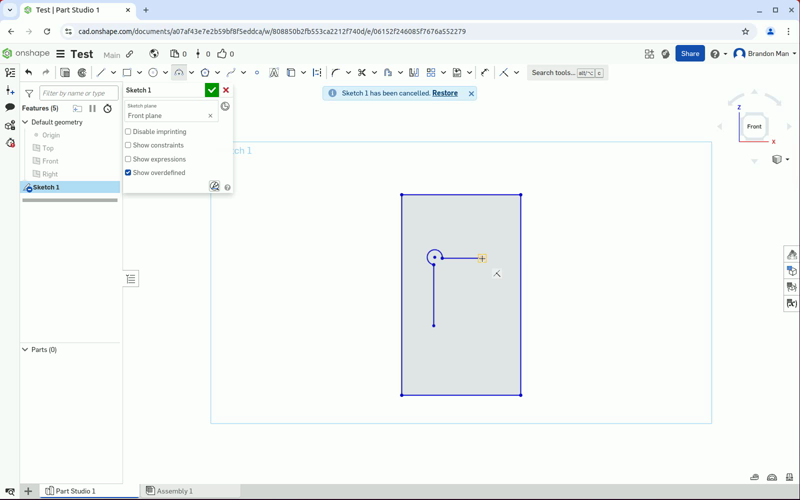
mouse_move(490, 264)
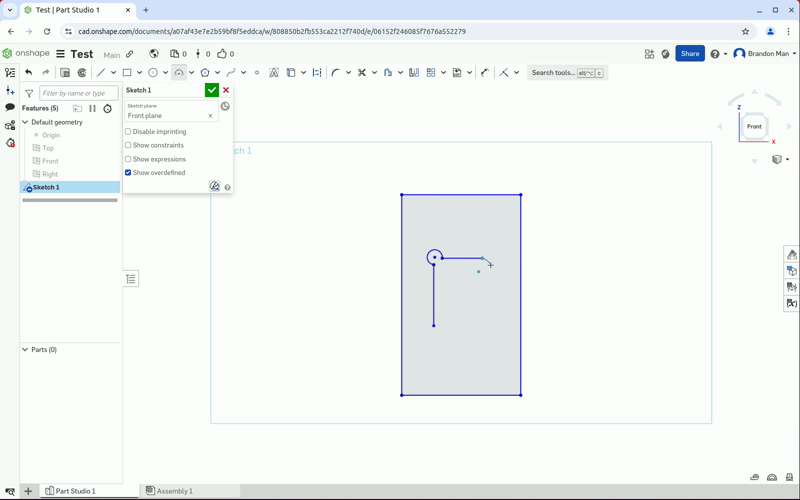
click(490, 264)
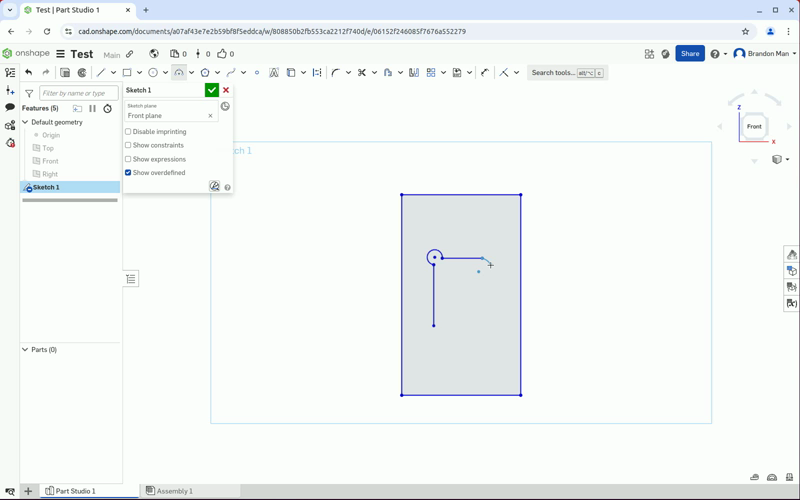
mouse_move(494, 251)
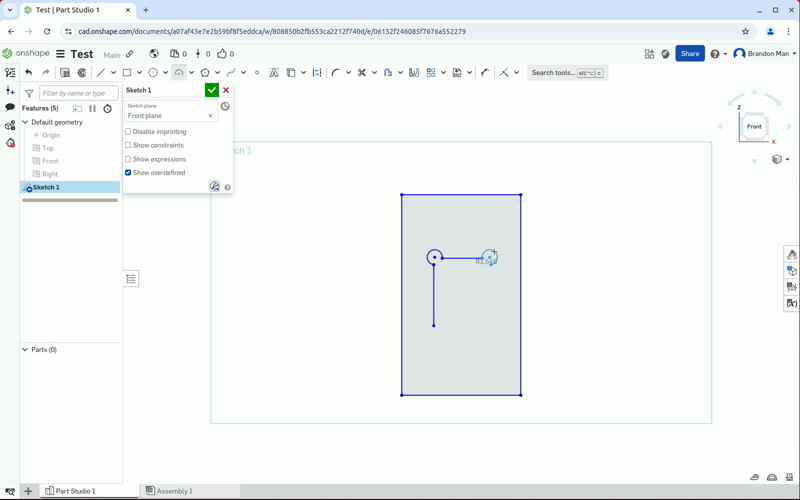
click(494, 251)
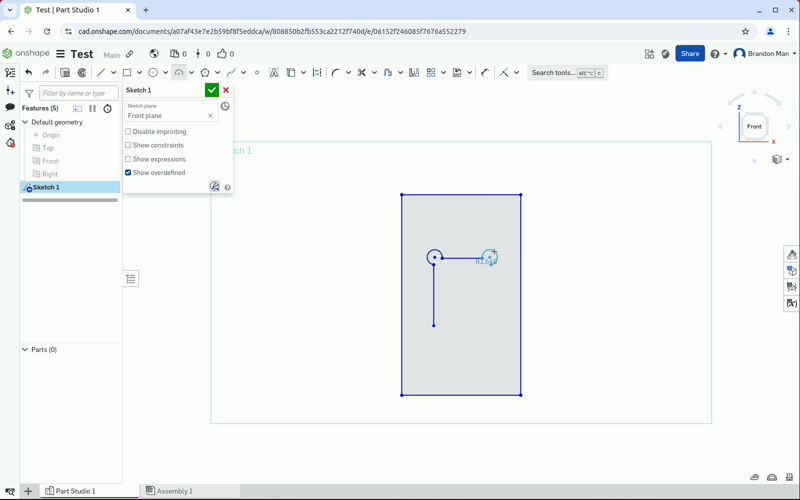
key_up(shift)
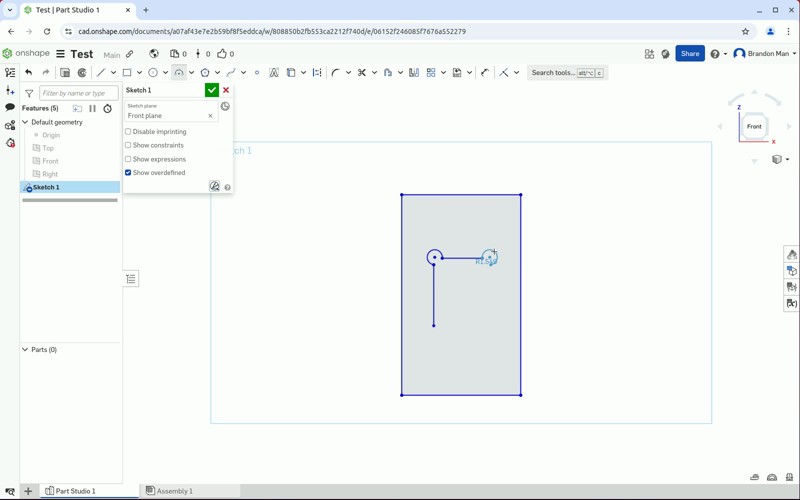
key(esc)
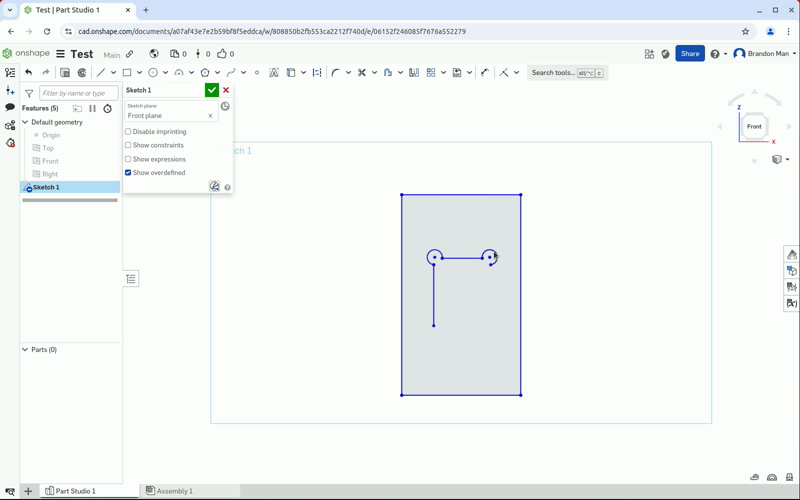
key(l)
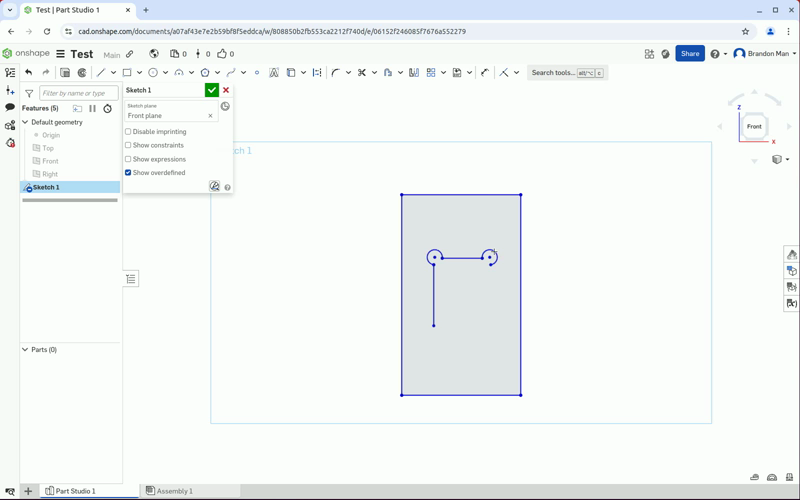
mouse_move(490, 264)
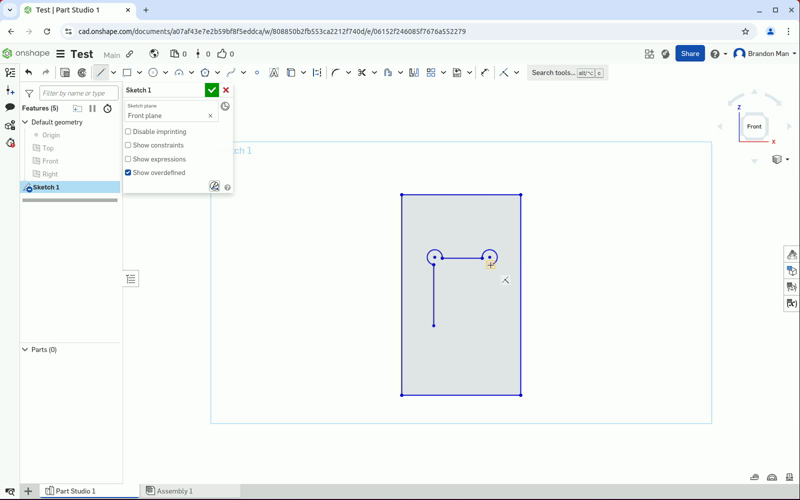
click(490, 264)
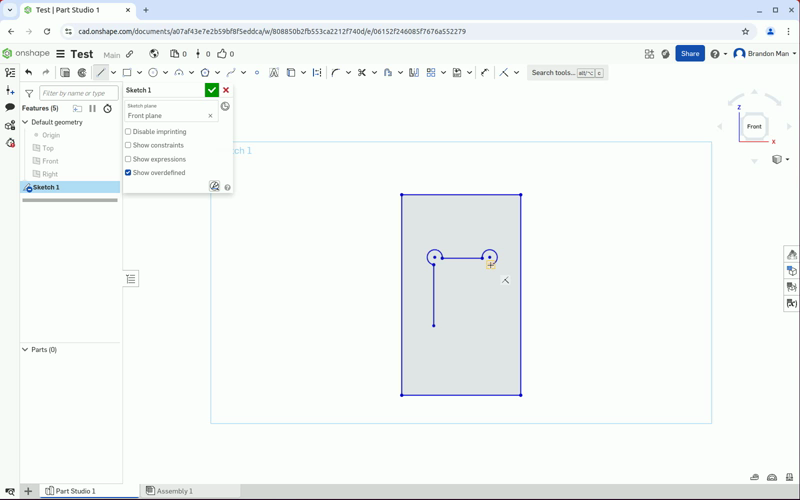
key_down(shift)
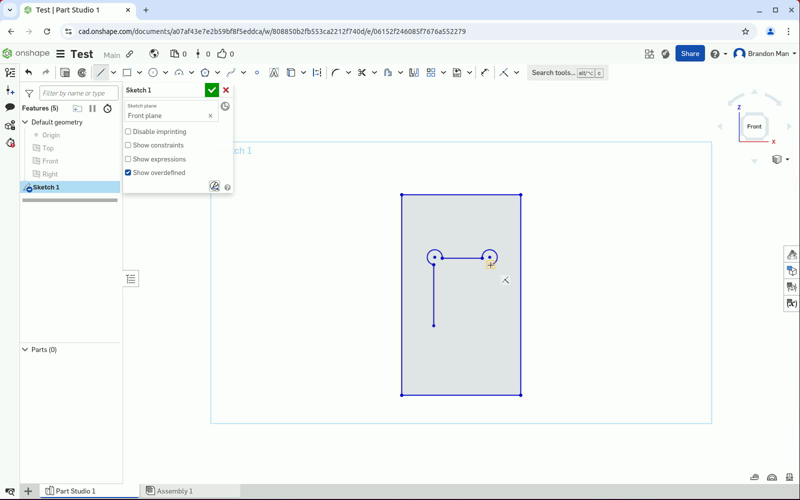
mouse_move(490, 325)
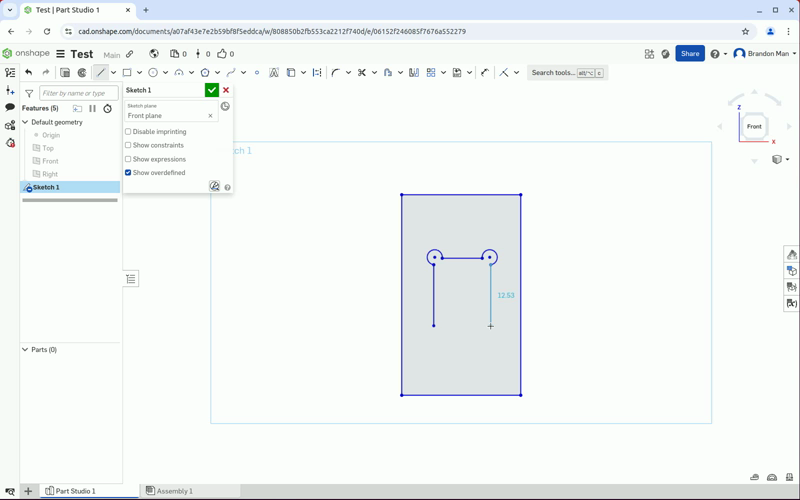
click(490, 325)
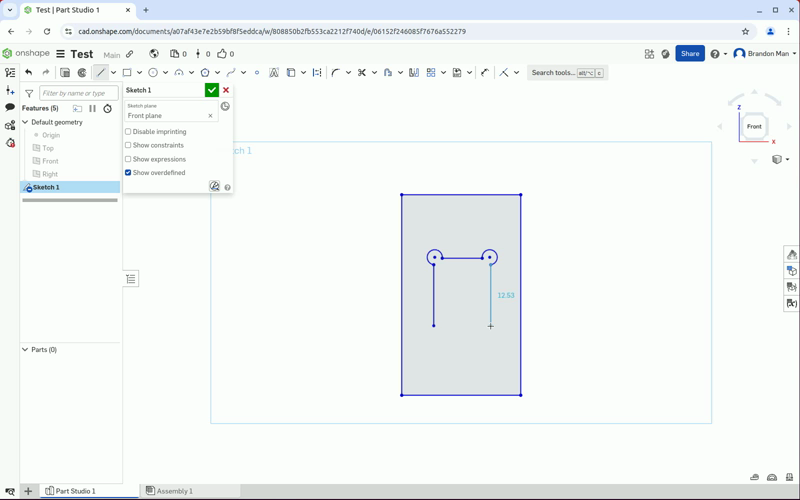
key_up(shift)
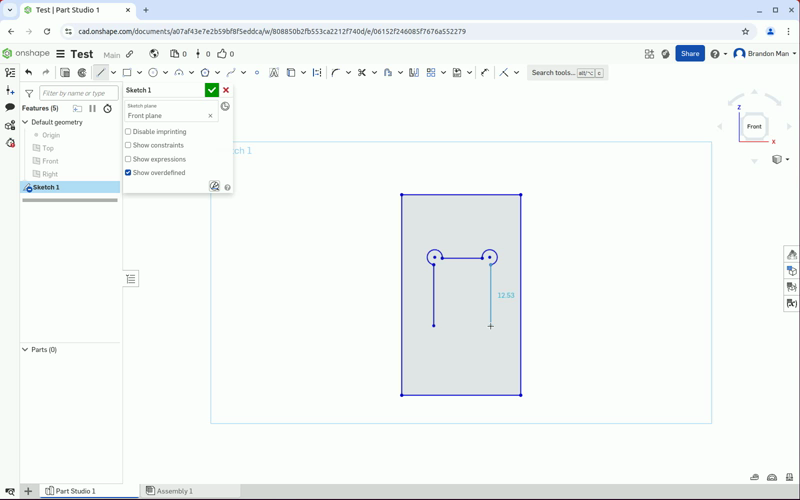
key(esc)
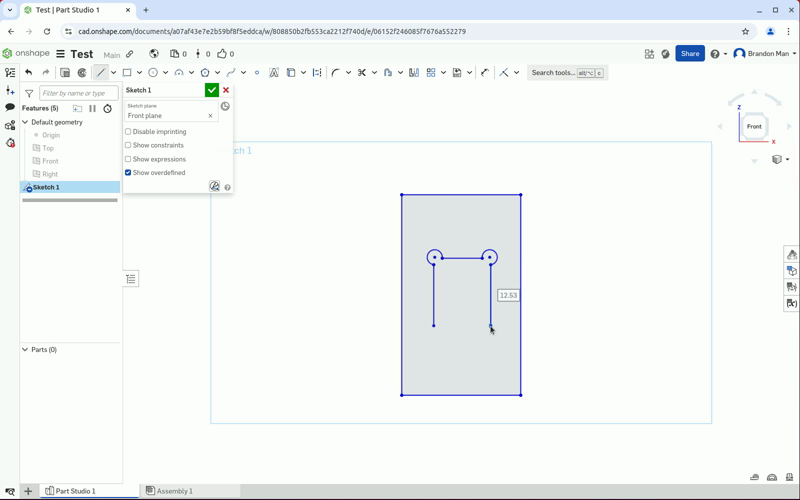
key(a)
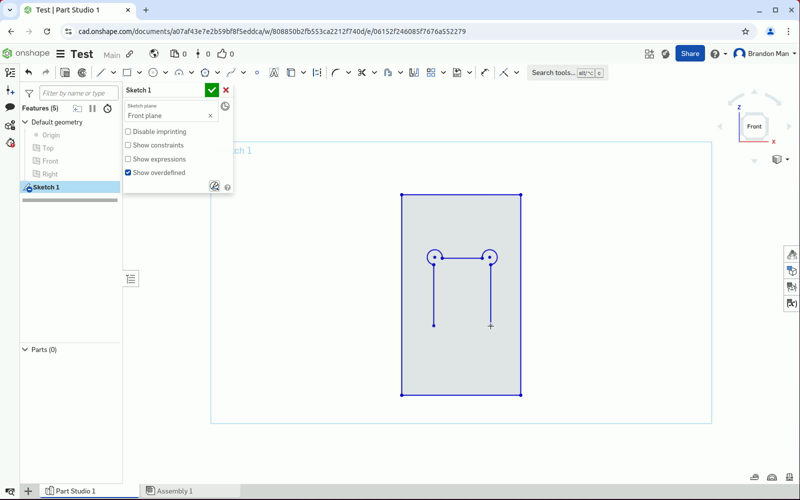
mouse_move(490, 325)
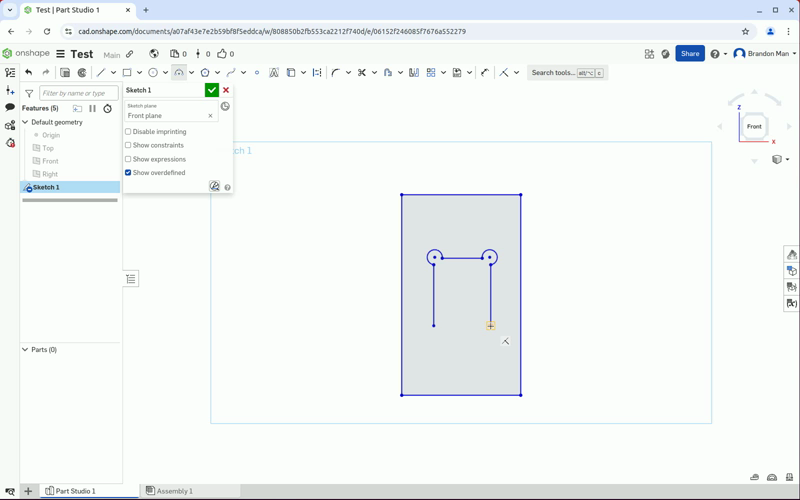
click(490, 325)
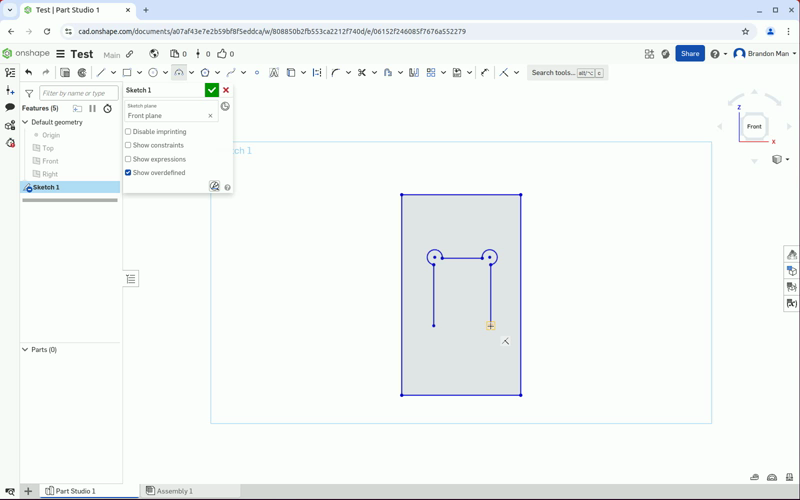
key_down(shift)
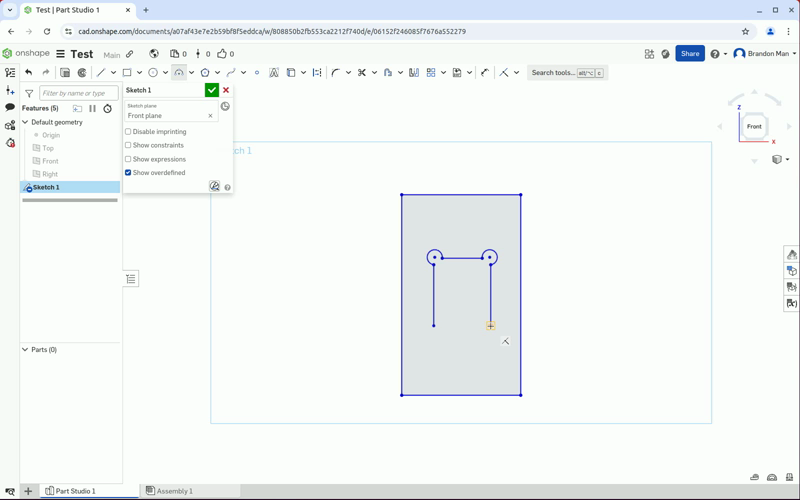
mouse_move(482, 332)
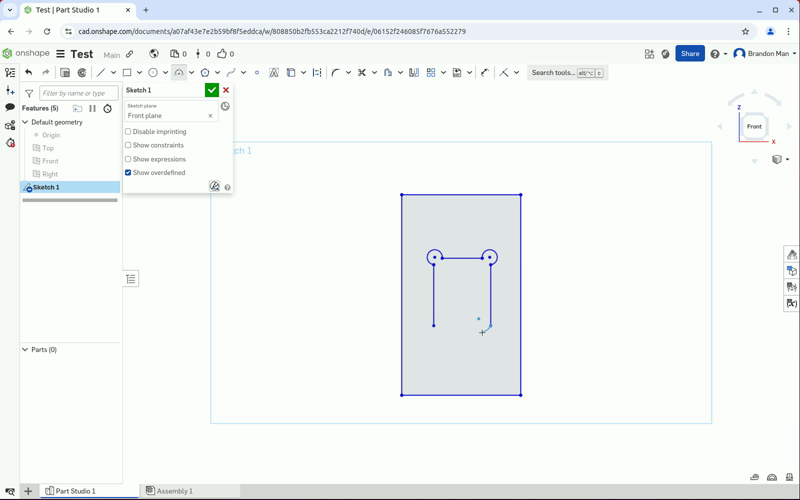
click(482, 332)
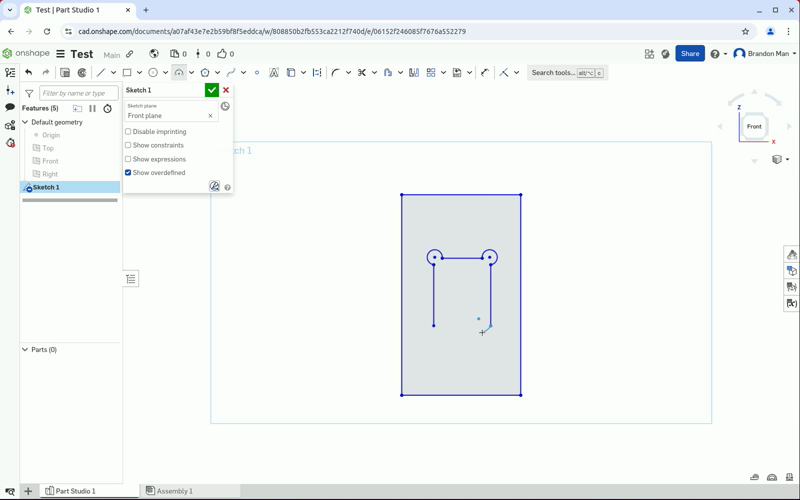
mouse_move(494, 339)
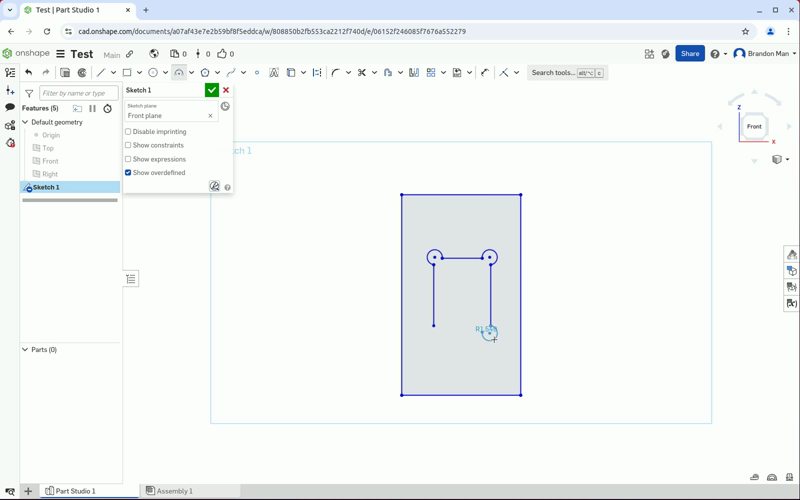
click(494, 339)
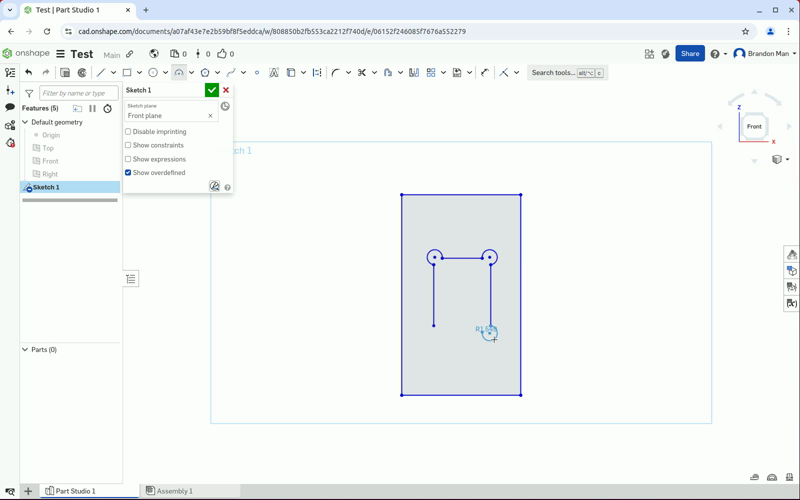
key_up(shift)
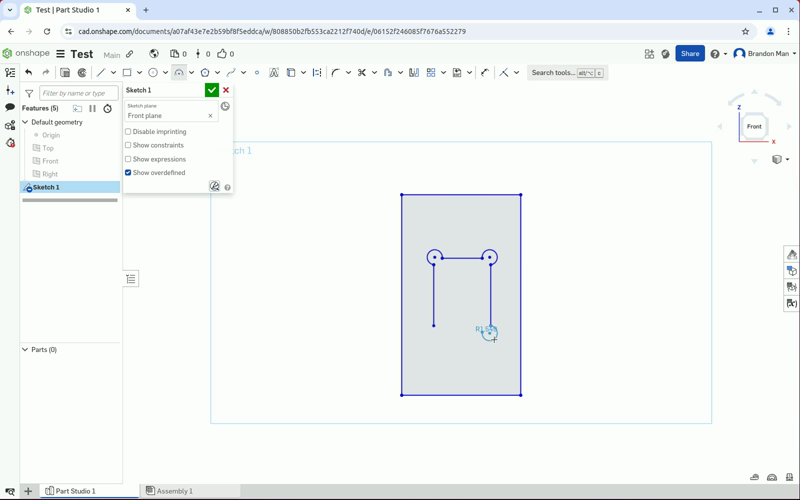
key(esc)
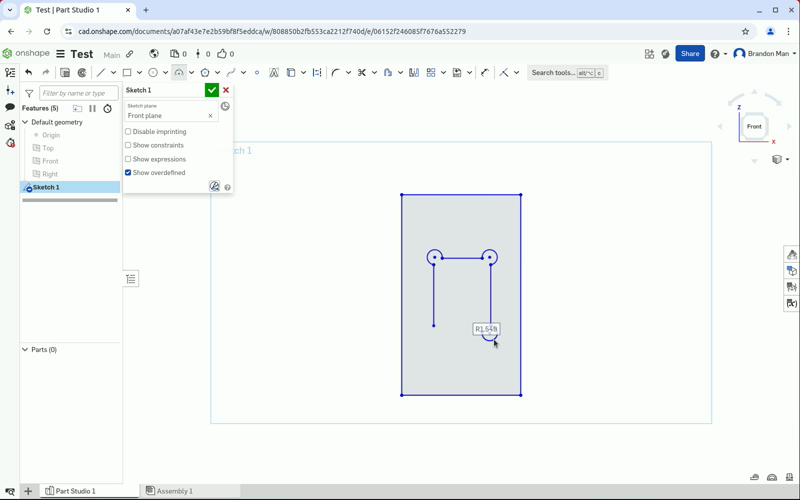
key(l)
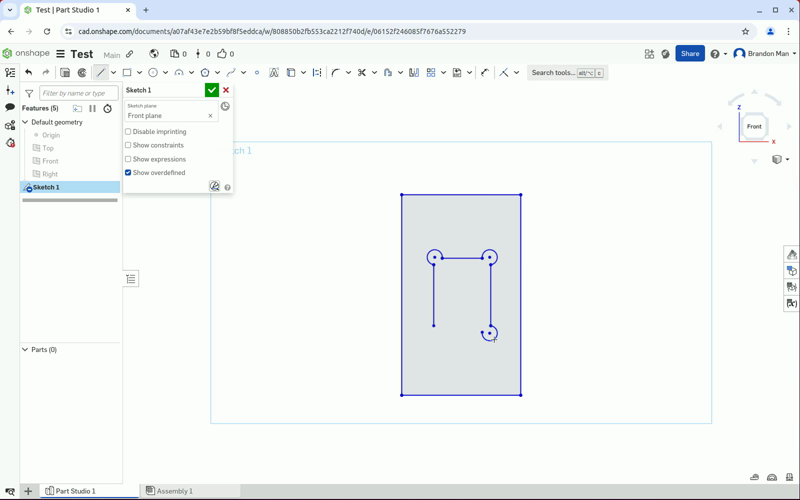
mouse_move(482, 332)
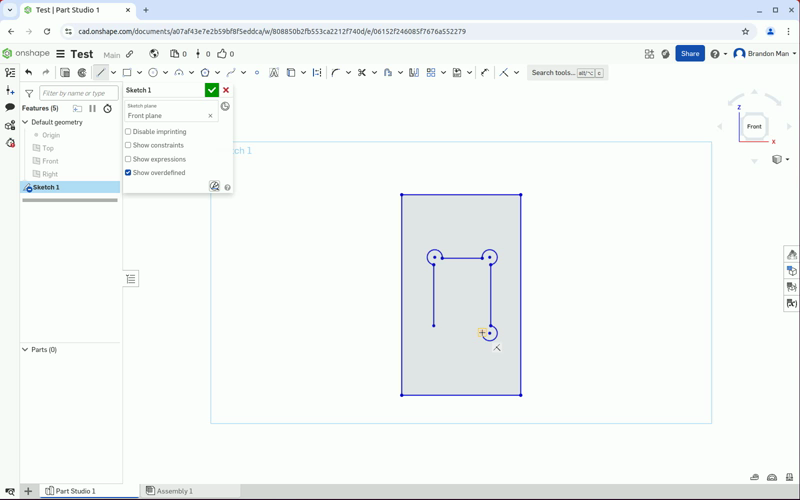
click(482, 332)
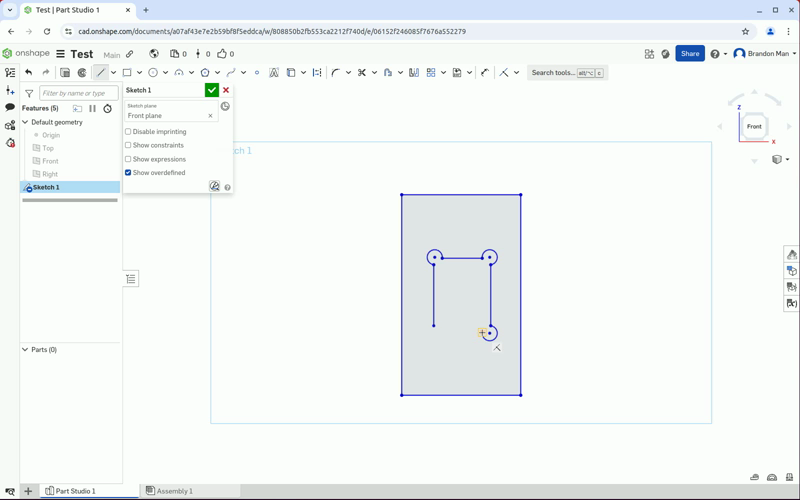
key_down(shift)
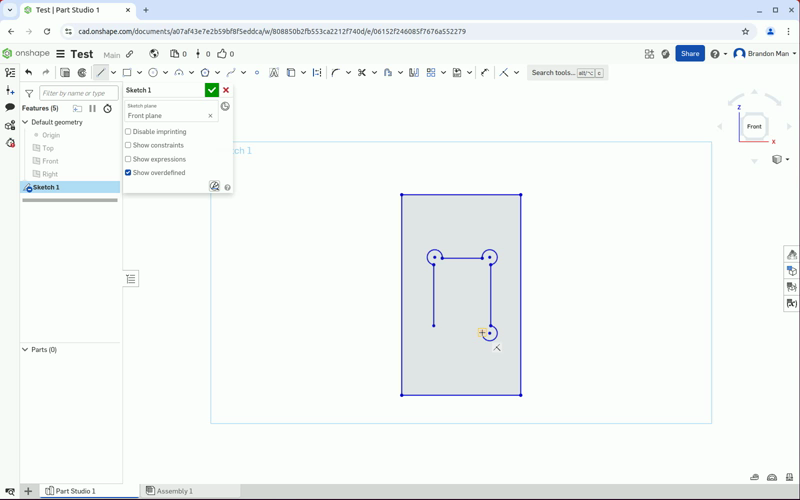
mouse_move(512, 332)
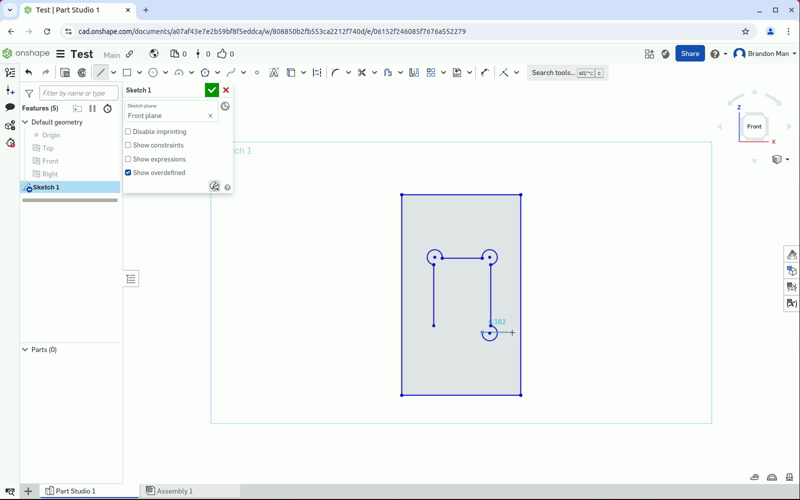
mouse_move(442, 332)
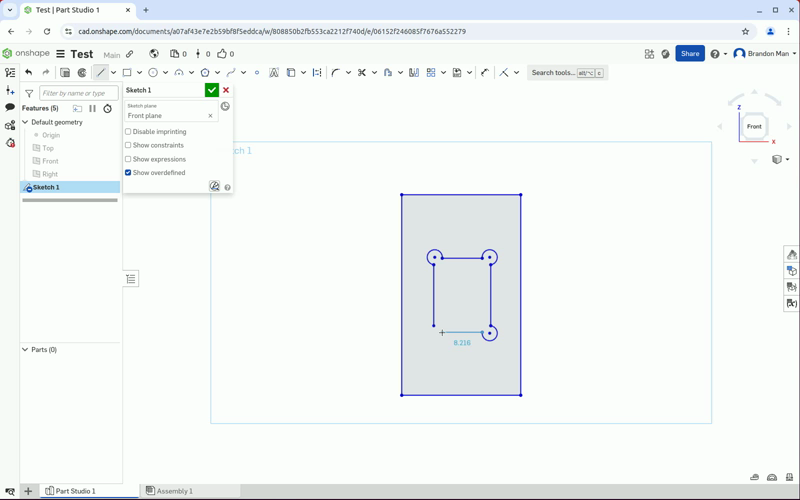
click(442, 332)
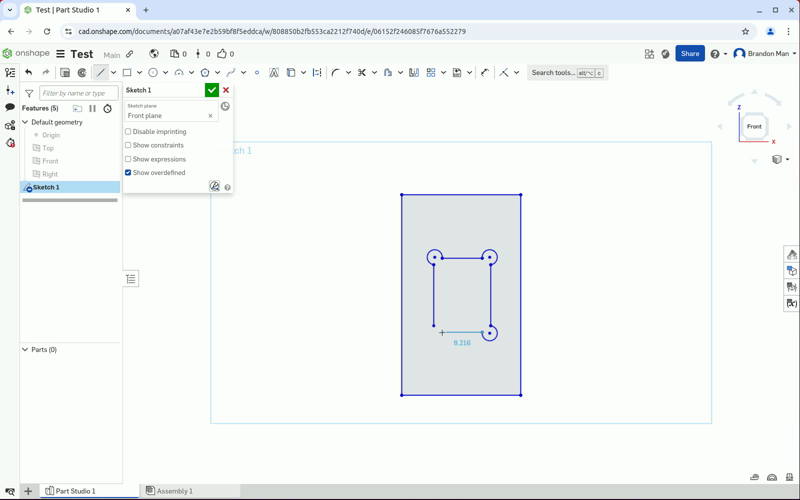
key_up(shift)
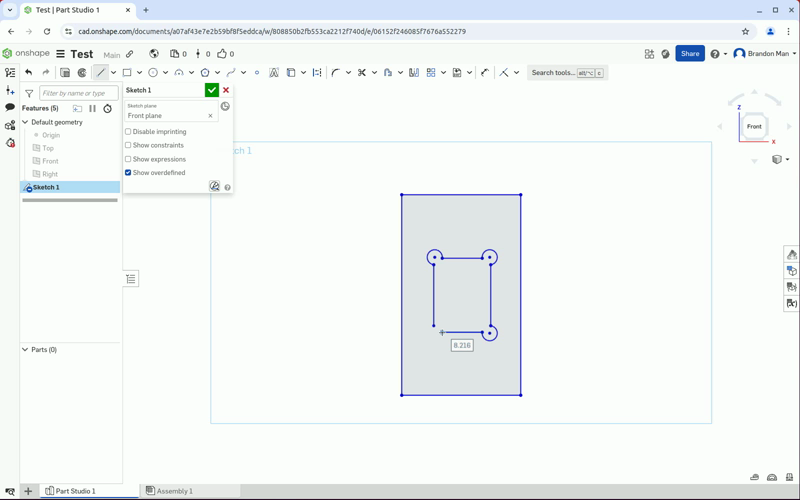
key(esc)
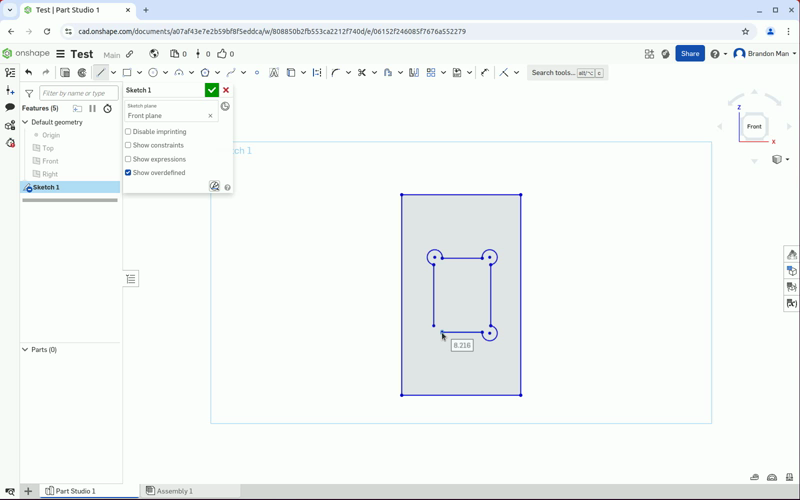
key(a)
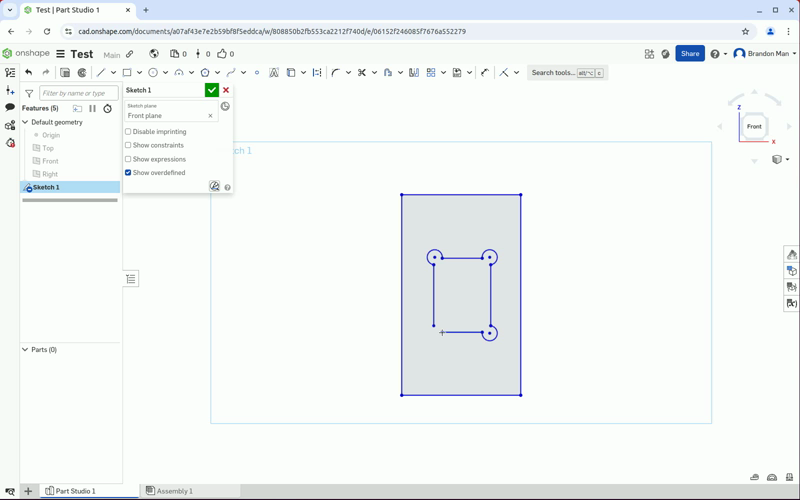
mouse_move(442, 332)
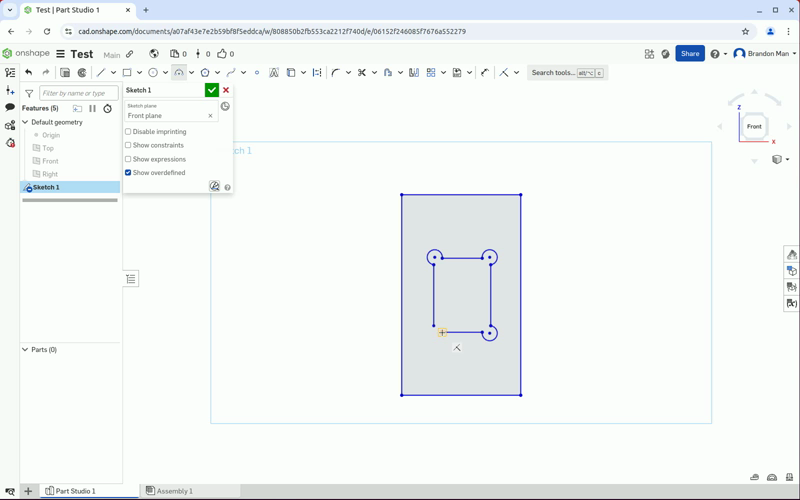
click(442, 332)
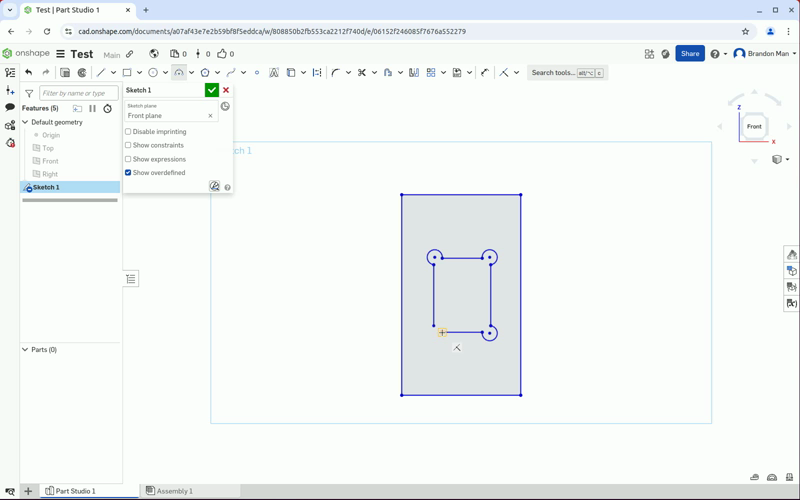
mouse_move(433, 325)
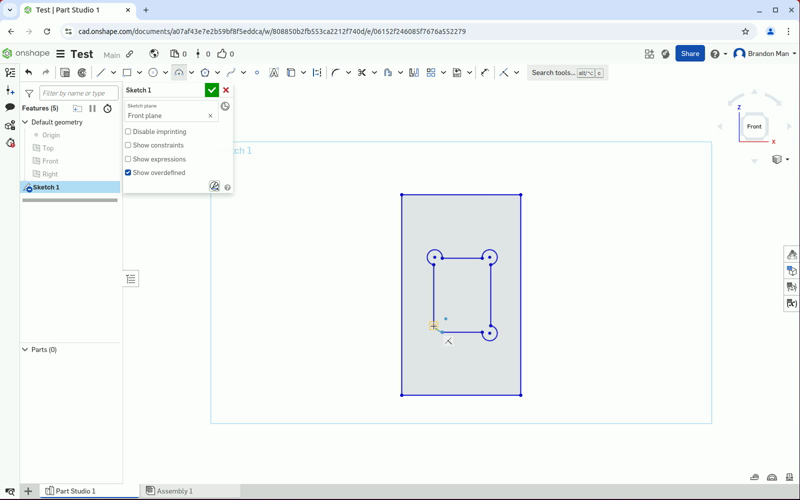
click(433, 325)
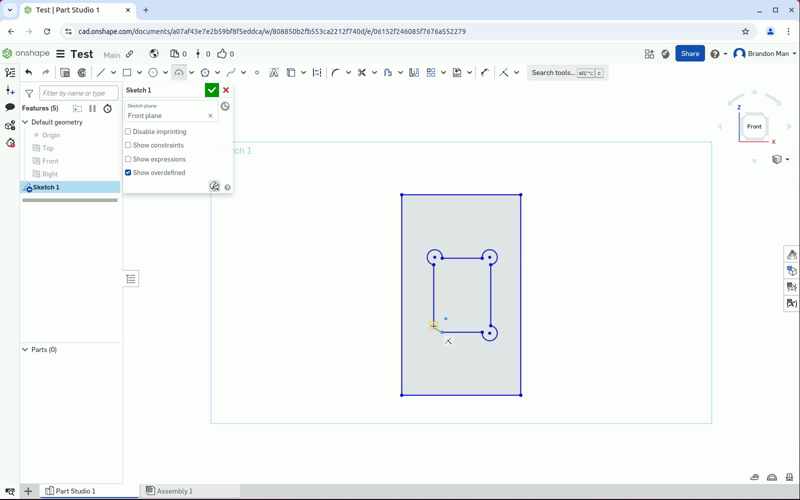
key_down(shift)
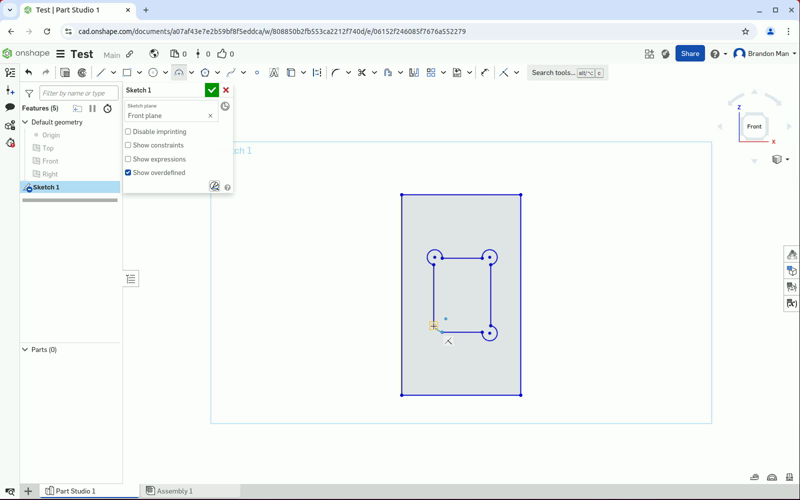
mouse_move(430, 339)
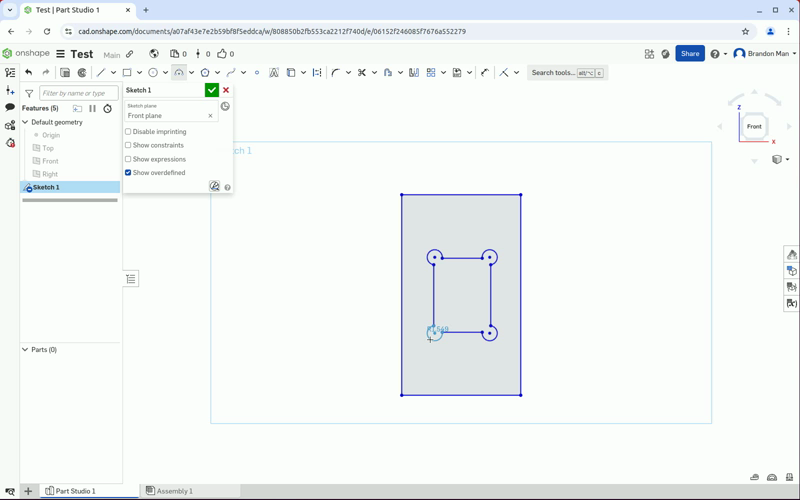
click(430, 339)
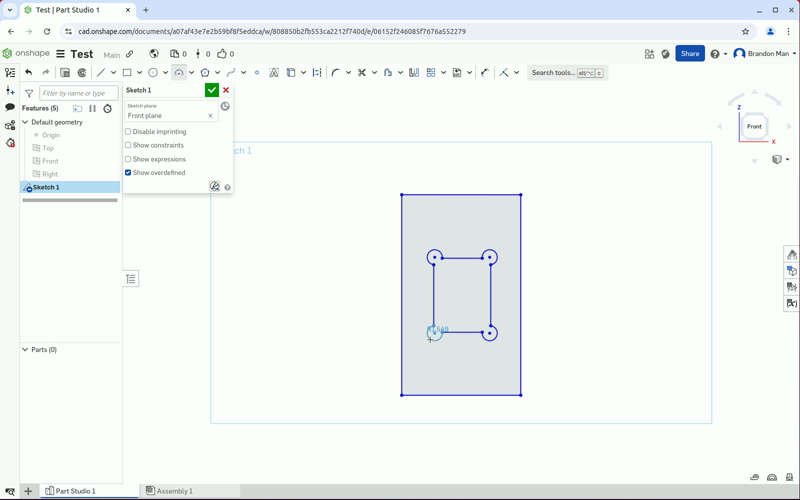
key_up(shift)
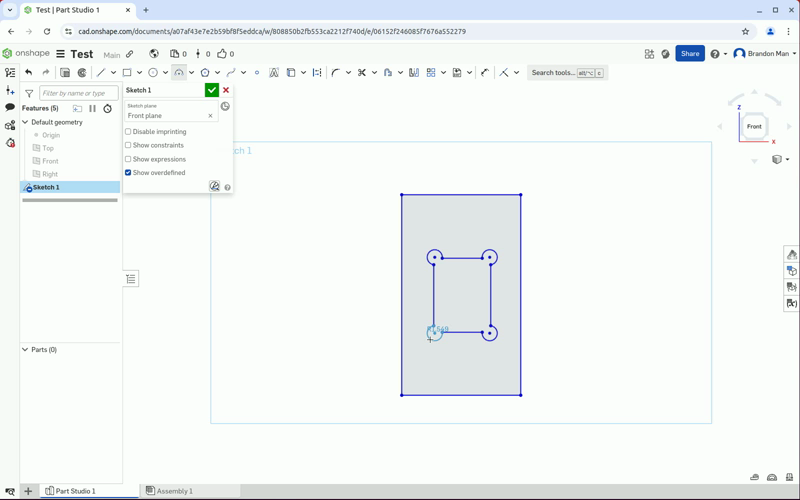
key(esc)
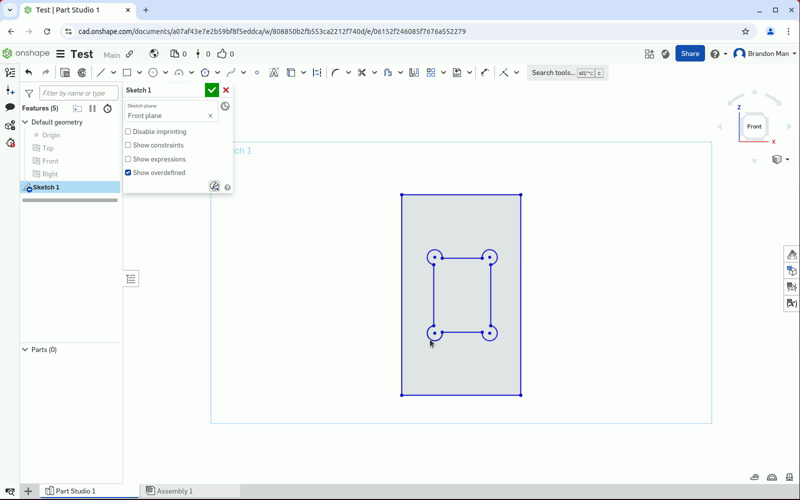
mouse_move(493, 363)
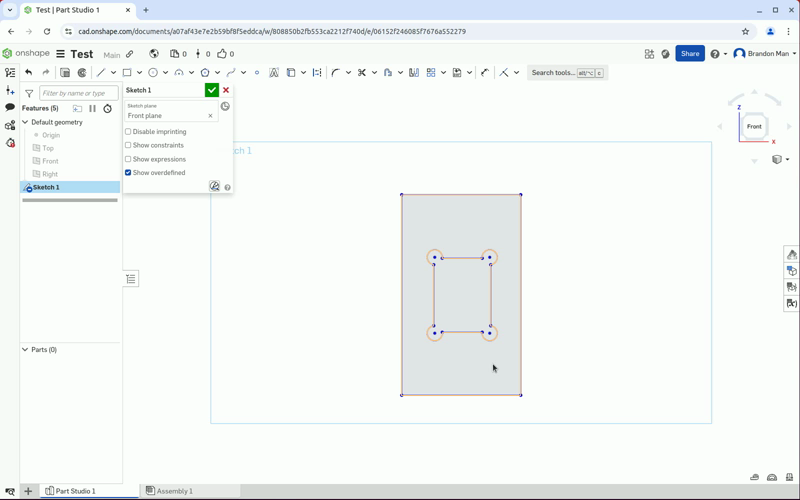
click(493, 363)
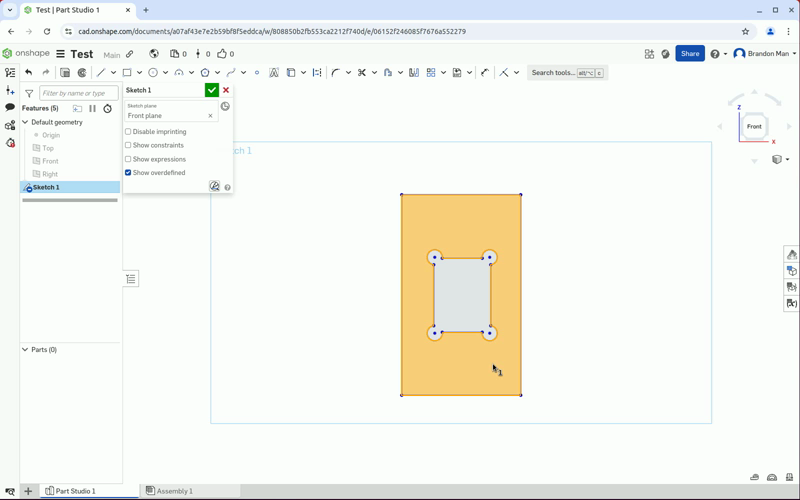
mouse_move(73, 352)
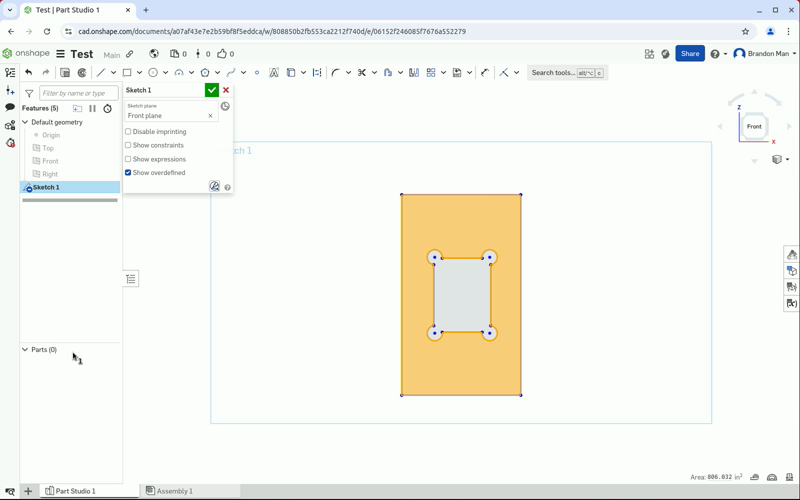
key(shift+y)
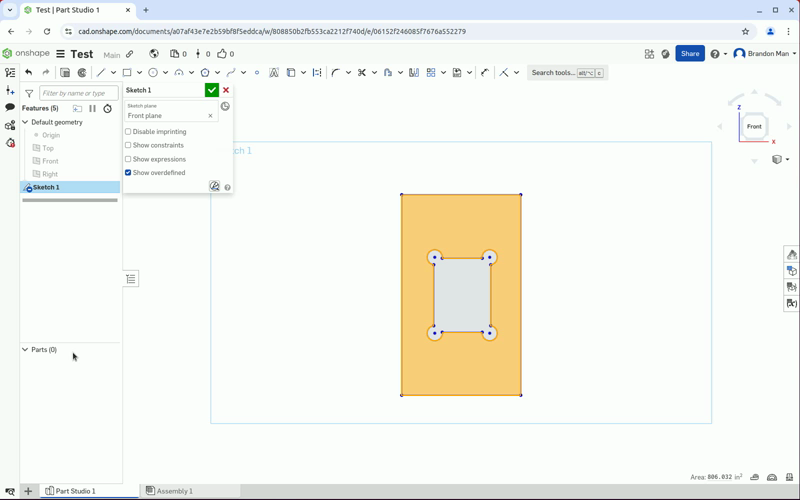
key(shift+e)
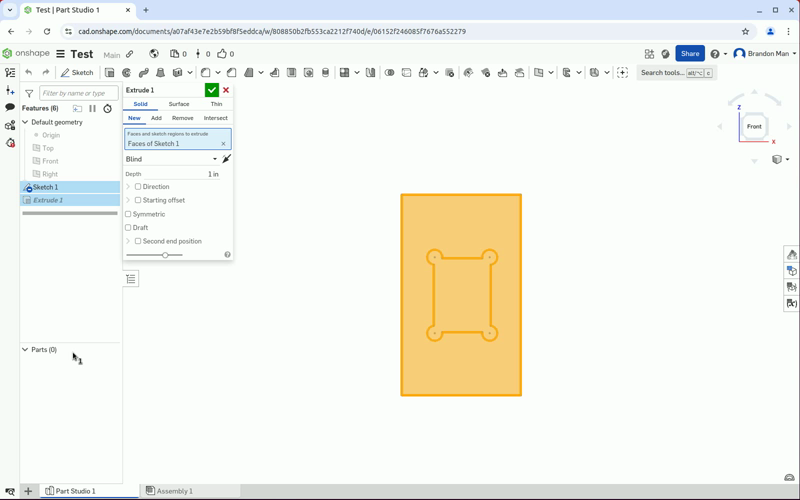
mouse_move(143, 106)
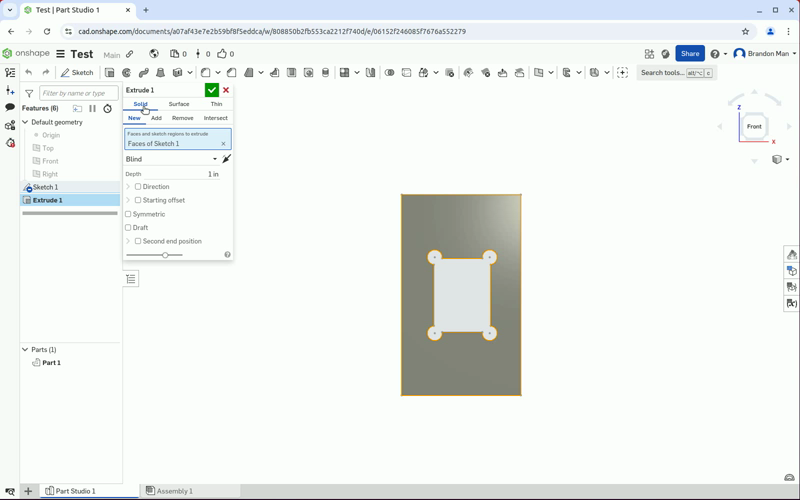
click(143, 106)
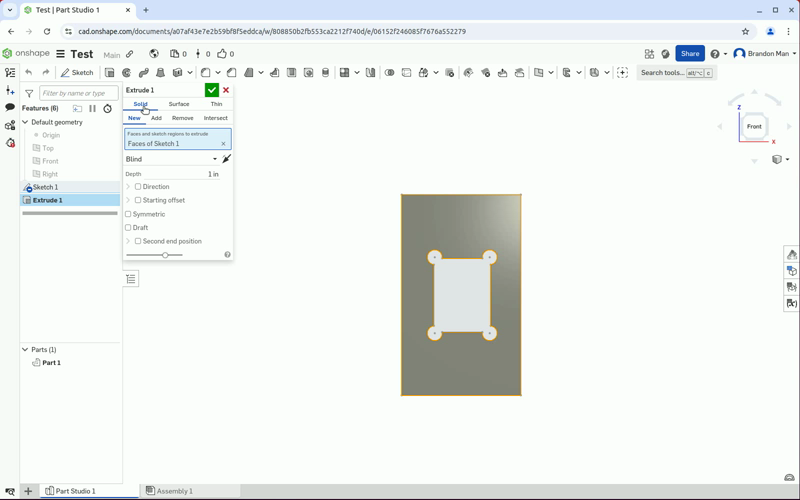
mouse_move(137, 120)
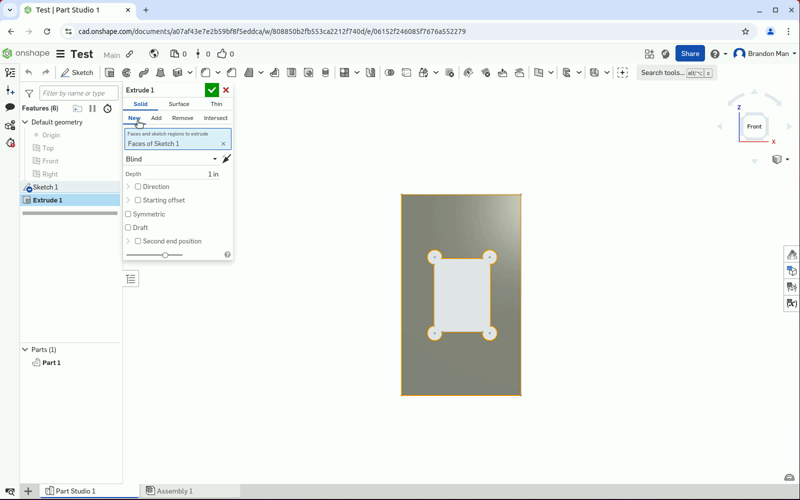
click(137, 120)
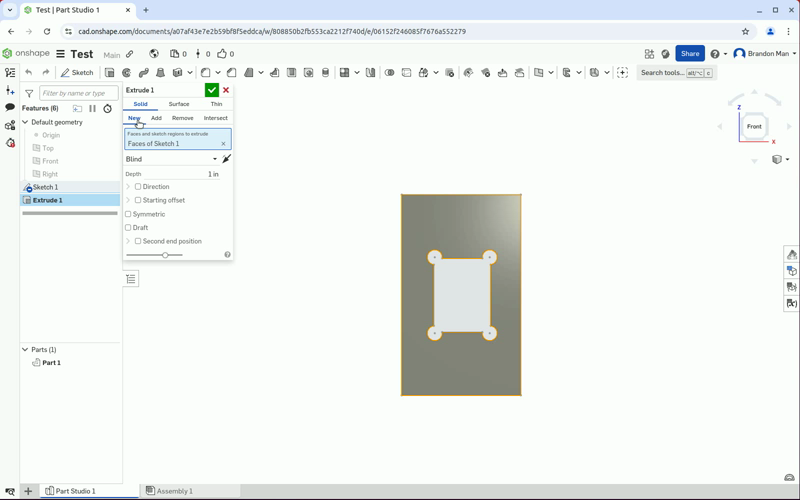
key(tab, 4)
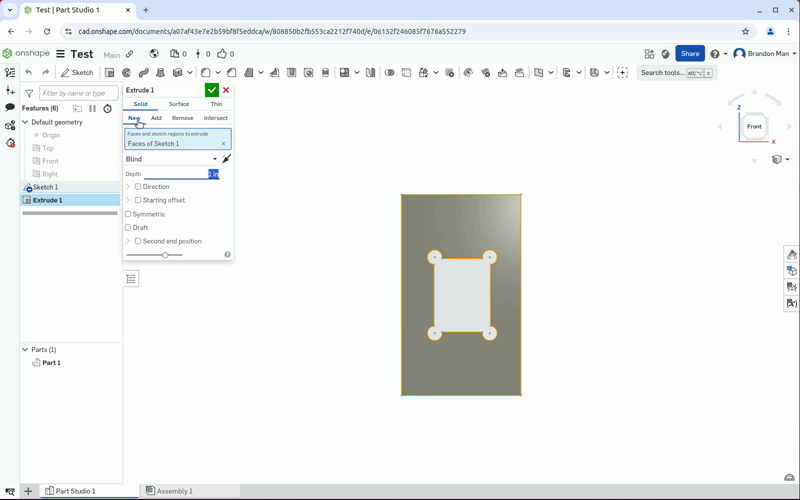
text(6.499)
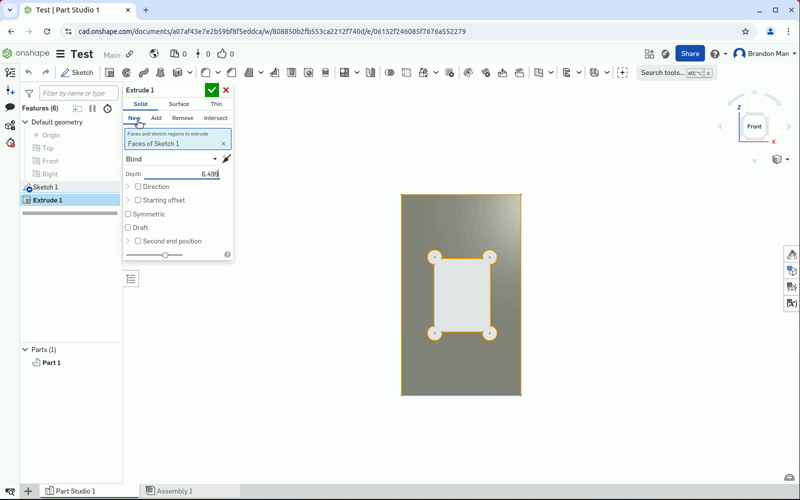
key(enter)
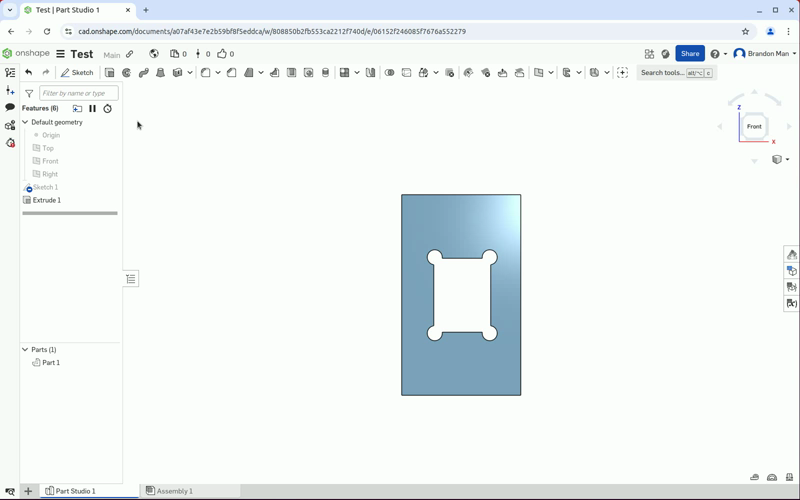
key(shift+h)
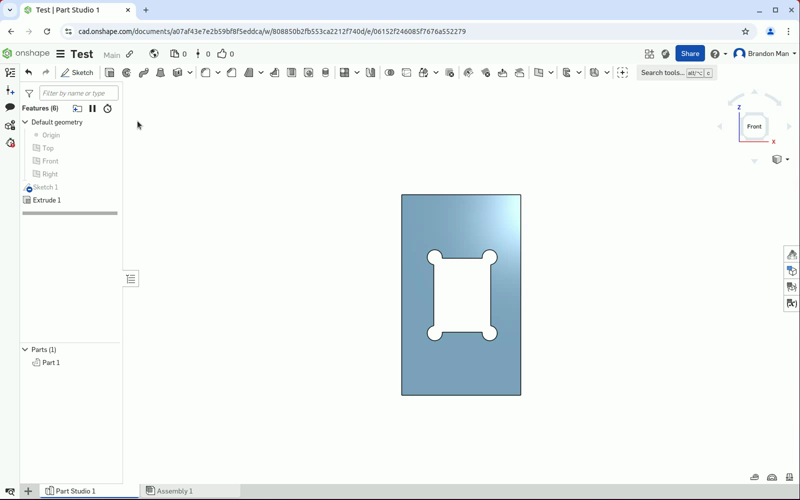
key(shift+h)
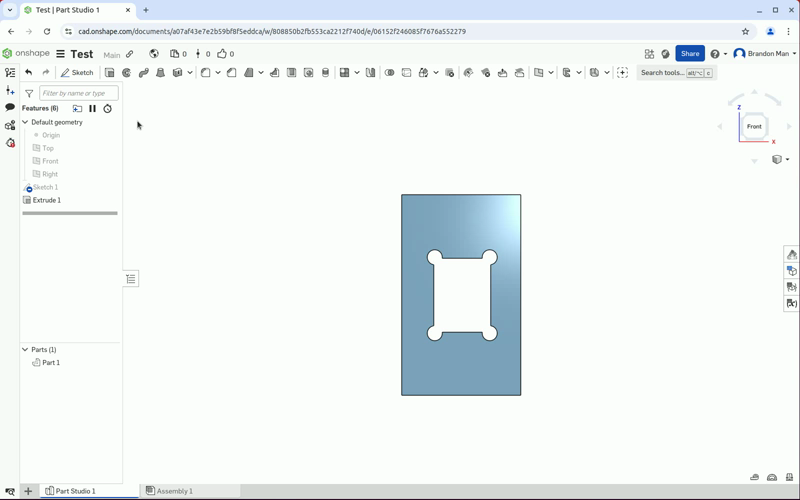
mouse_move(73, 189)
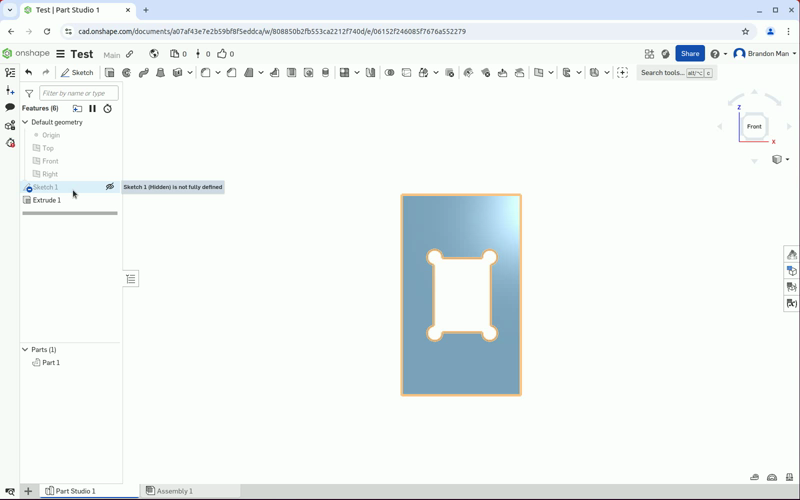
click(73, 189)
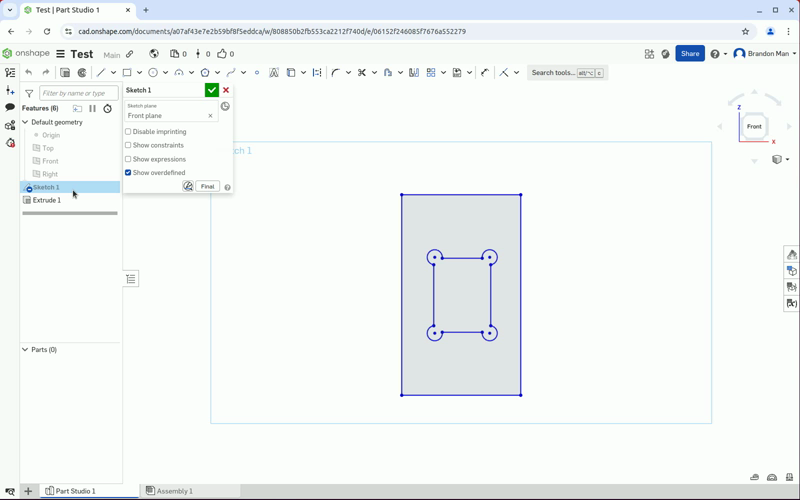
mouse_move(229, 92)
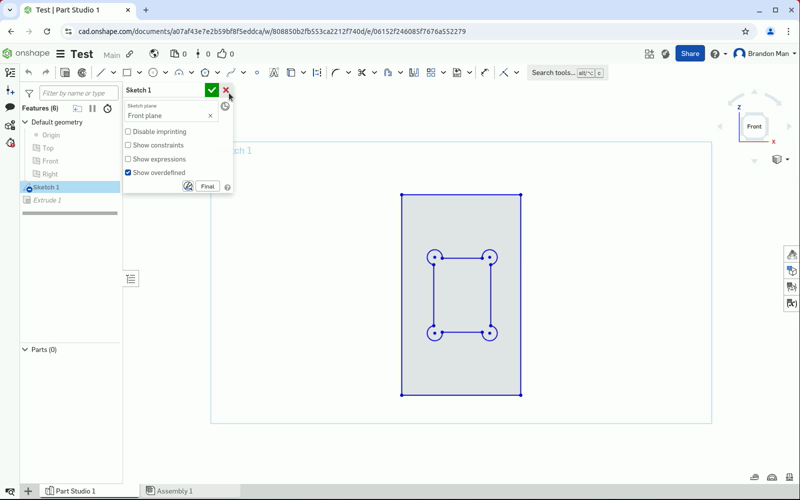
click(229, 92)
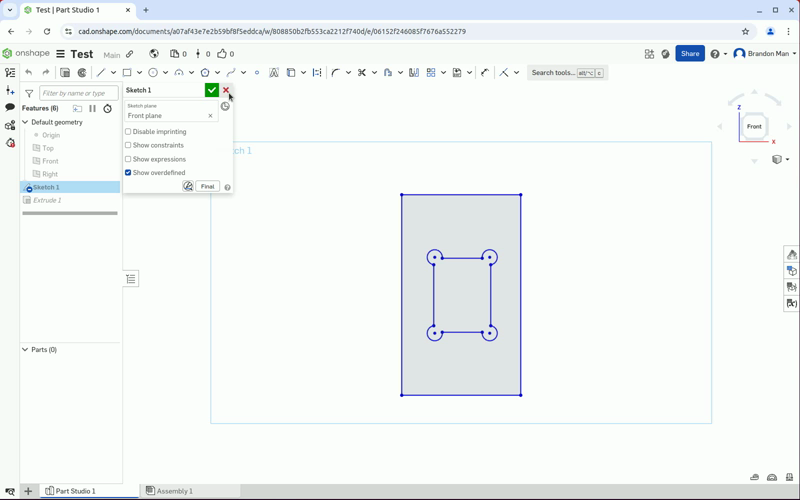
key(shift+s)
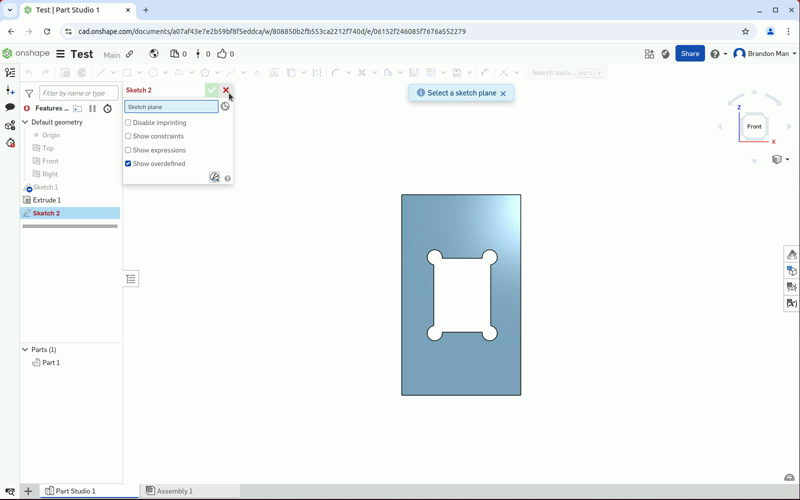
mouse_move(73, 163)
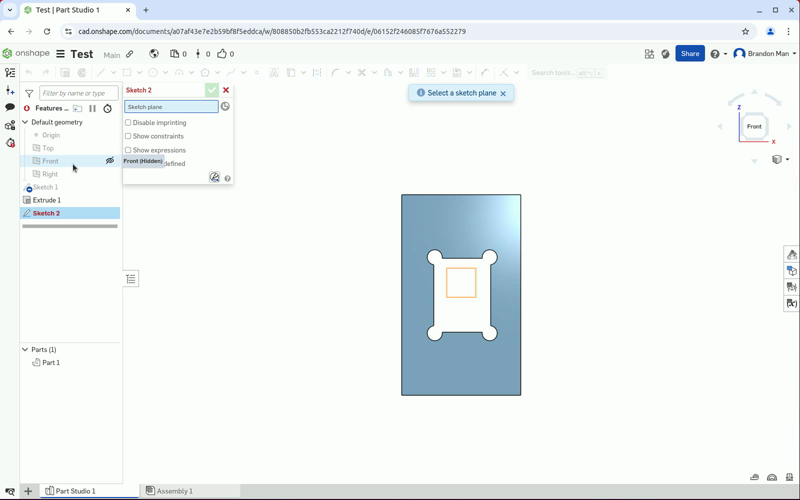
click(73, 163)
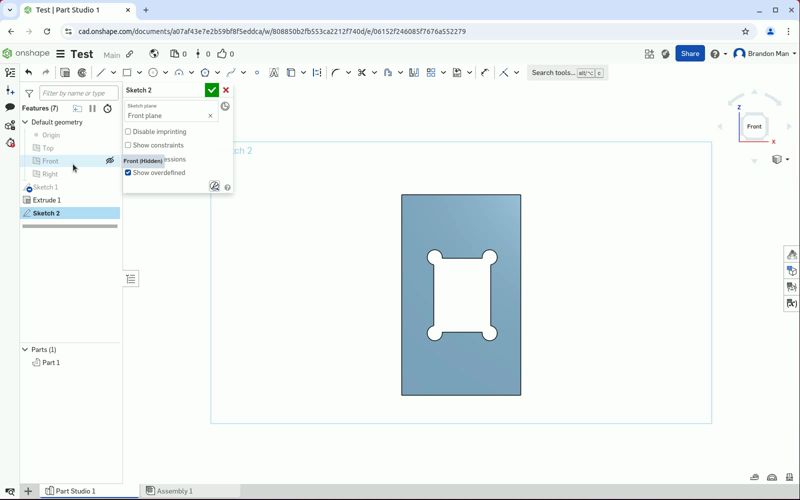
mouse_move(73, 352)
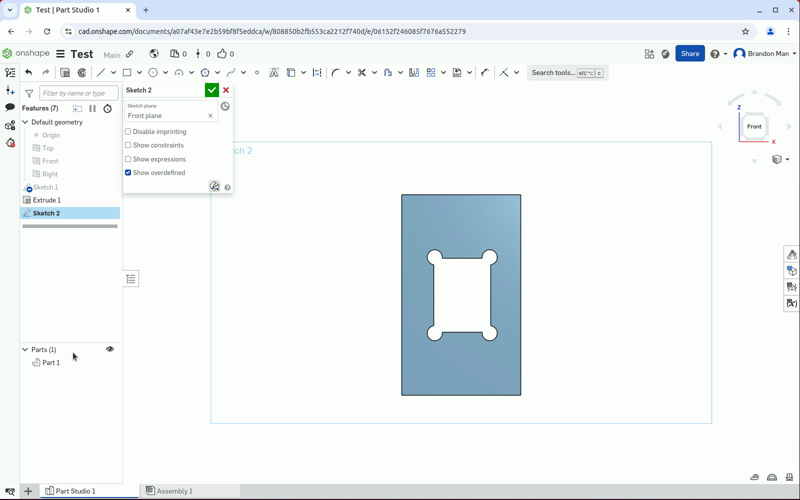
key(y)
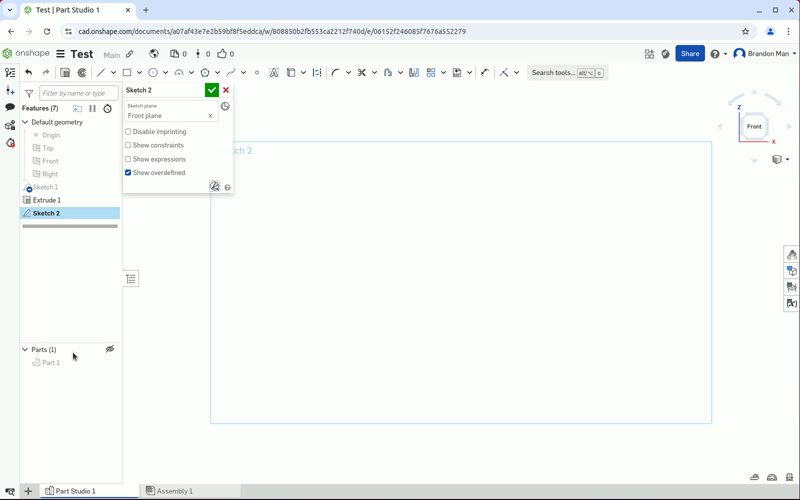
key(a)
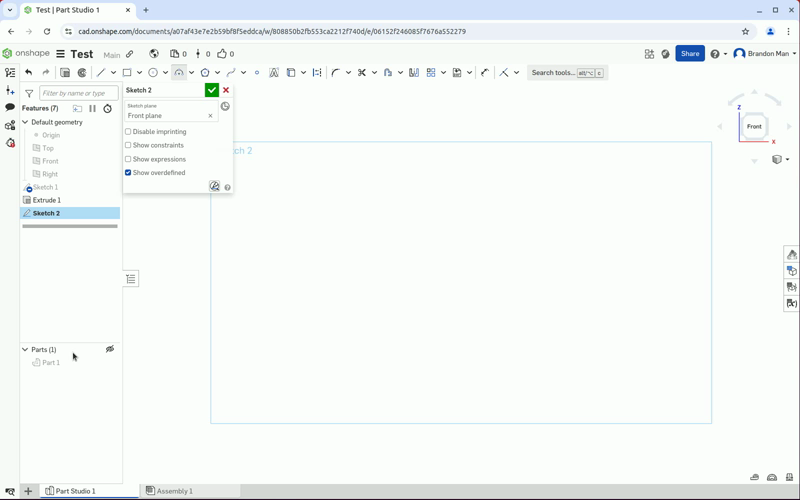
key_down(shift)
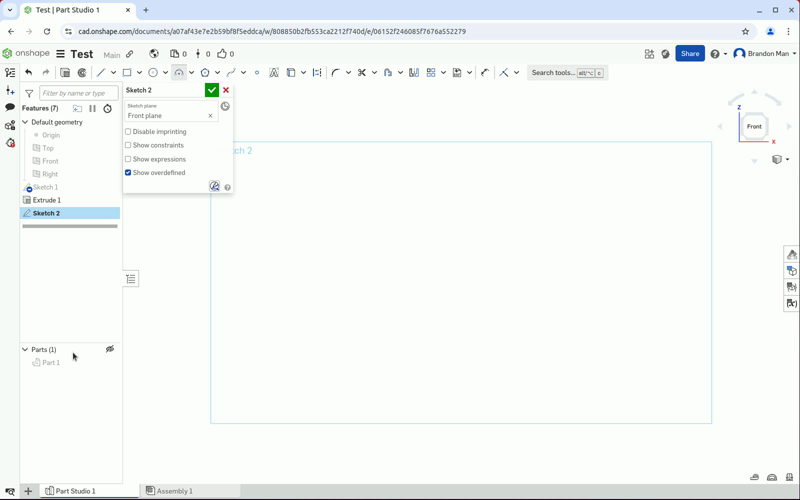
mouse_move(433, 324)
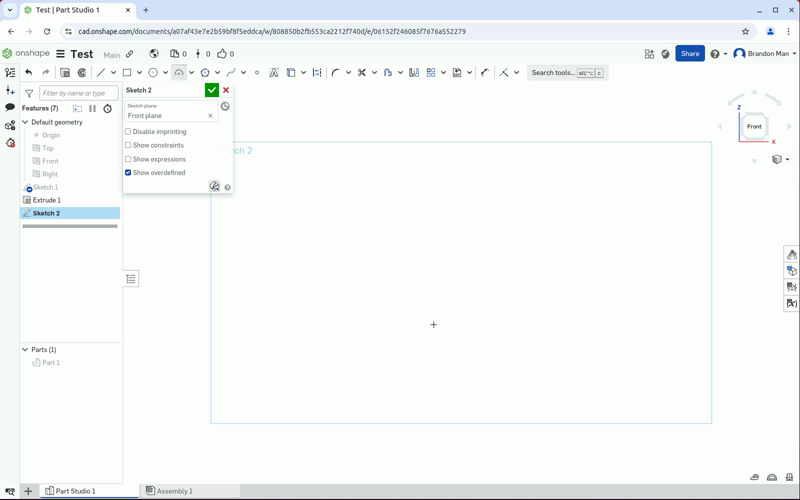
click(433, 324)
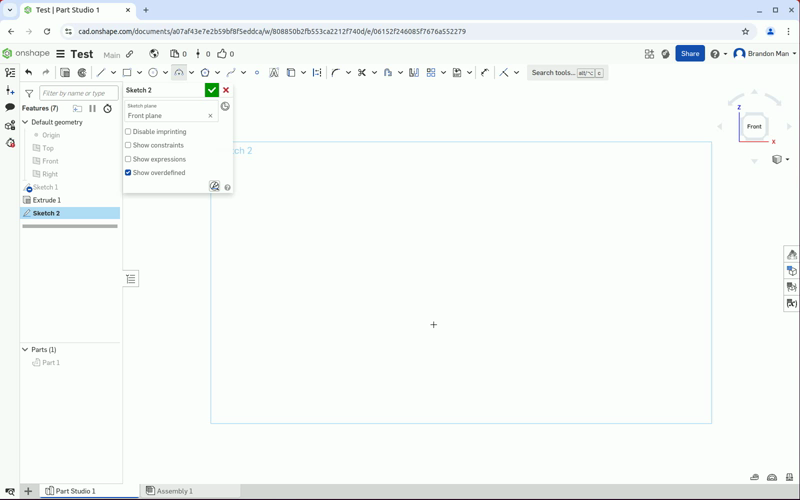
key_up(shift)
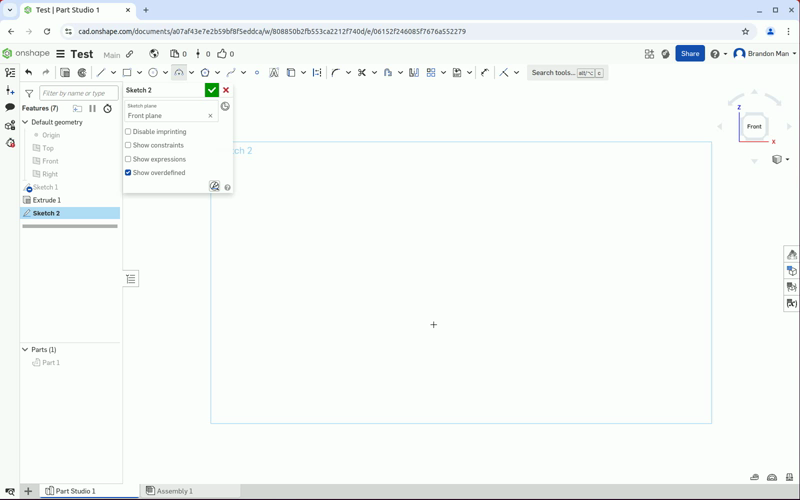
key_down(shift)
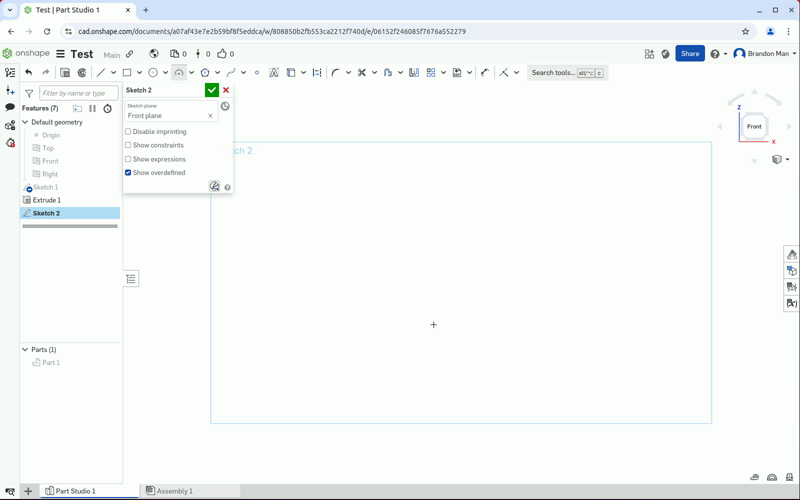
mouse_move(441, 331)
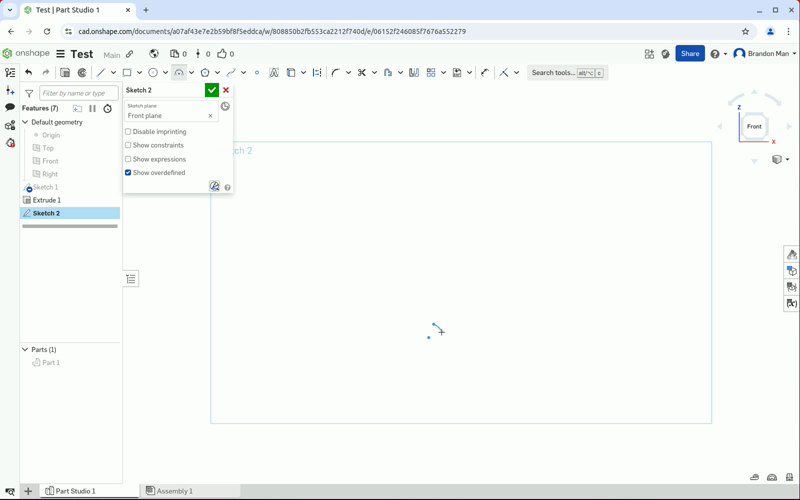
click(441, 331)
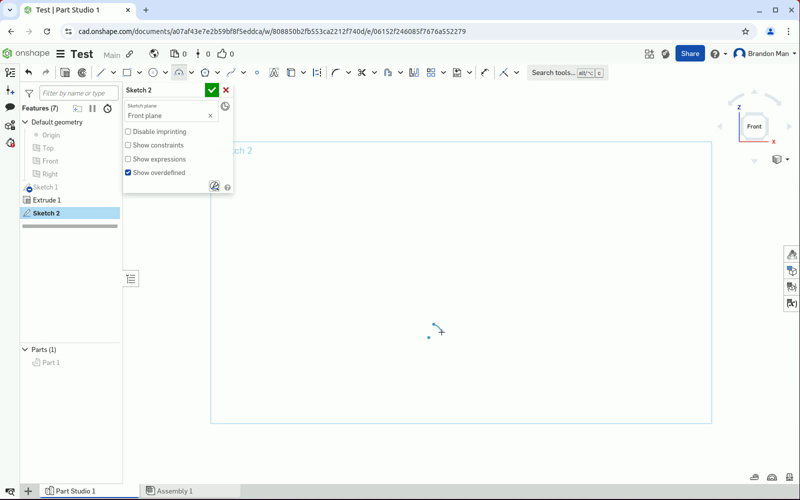
mouse_move(439, 326)
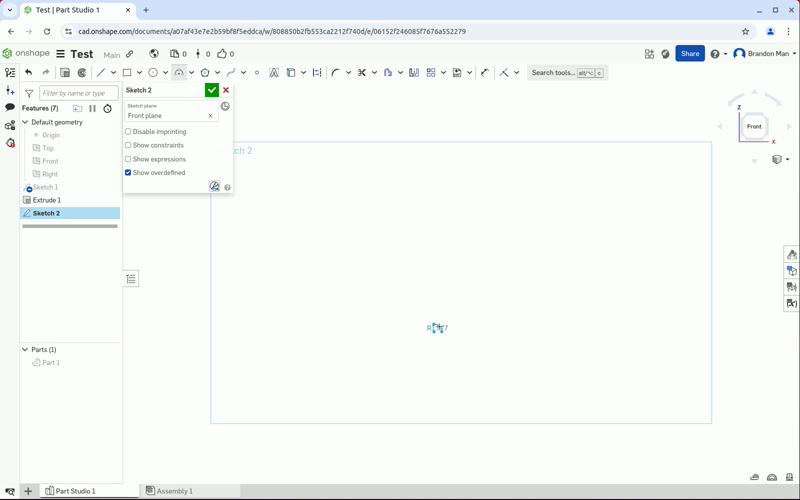
click(439, 326)
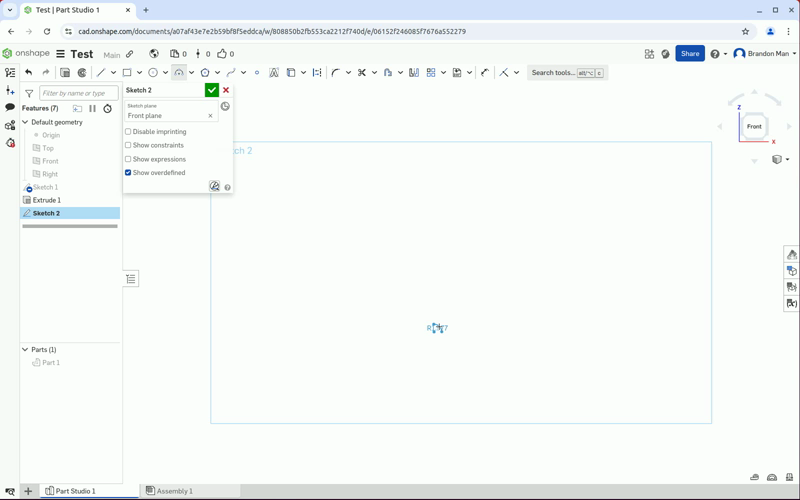
key_up(shift)
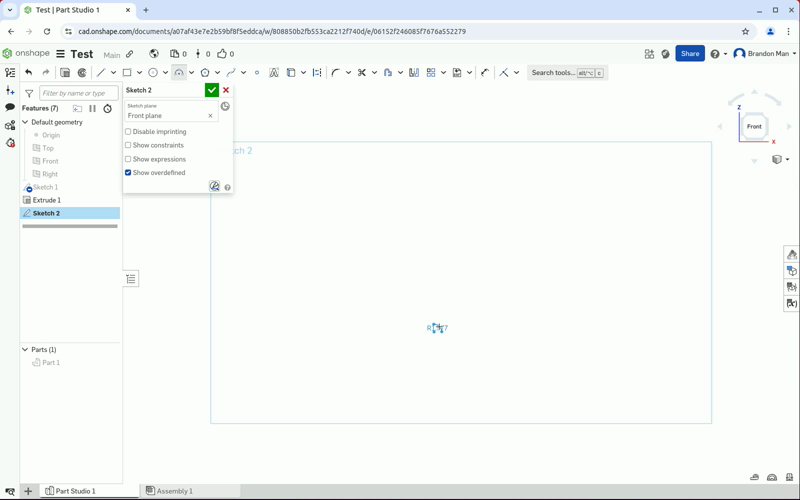
key(esc)
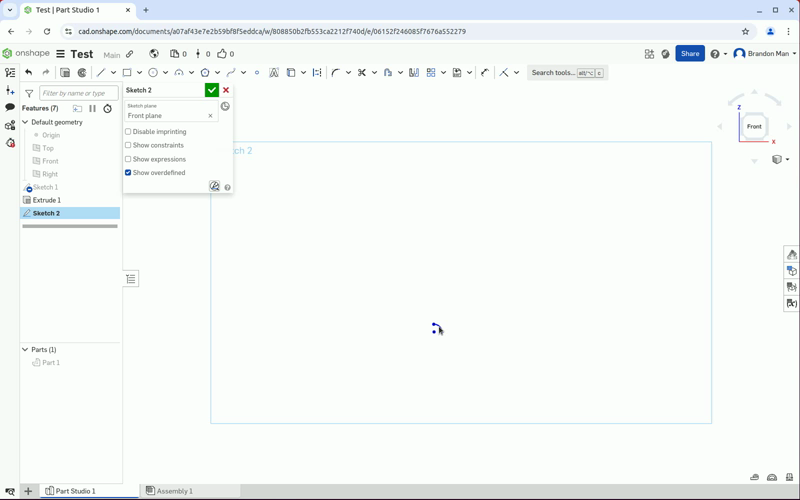
key(l)
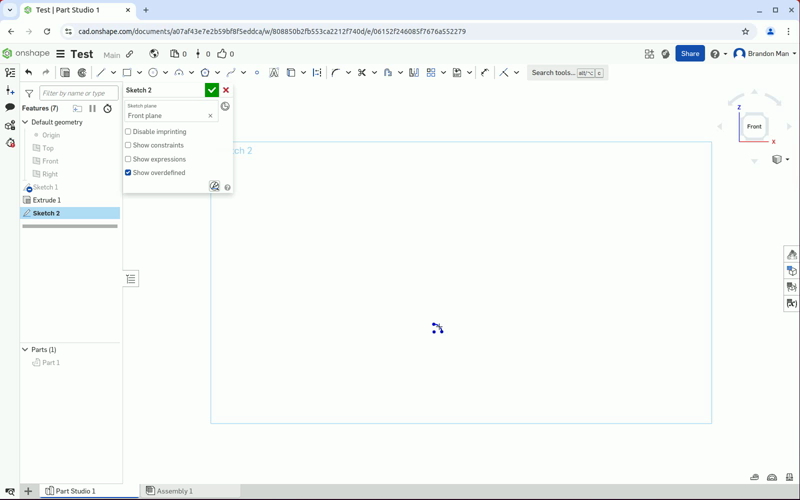
mouse_move(441, 331)
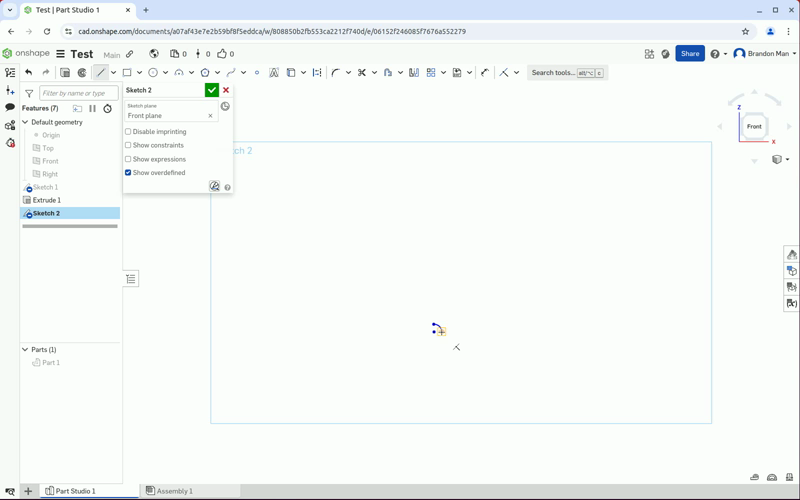
click(441, 331)
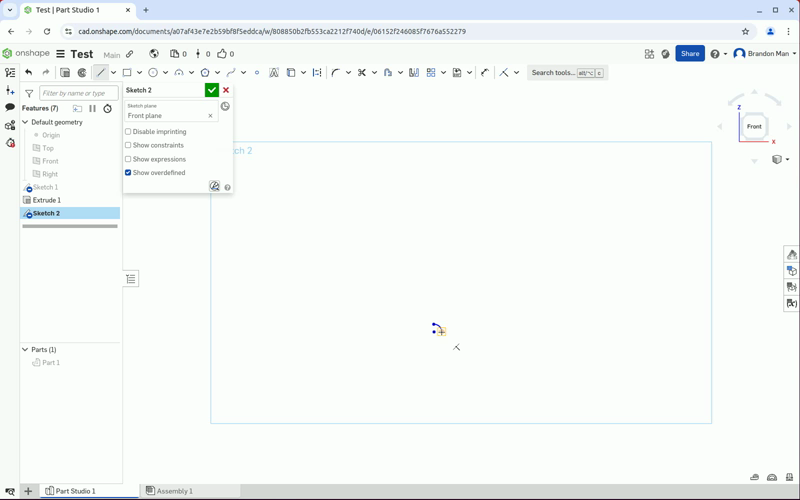
key_down(shift)
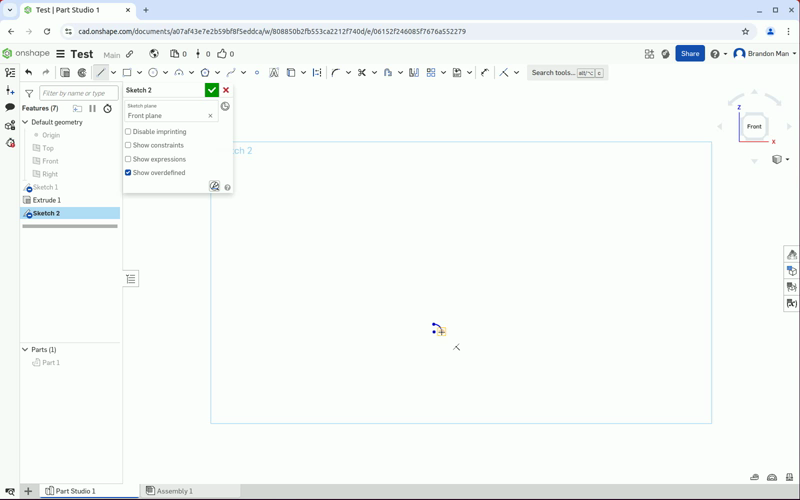
mouse_move(471, 331)
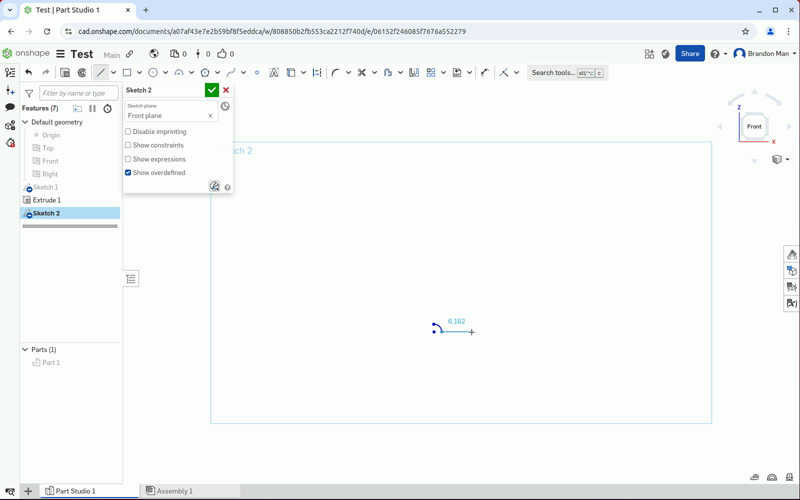
mouse_move(482, 331)
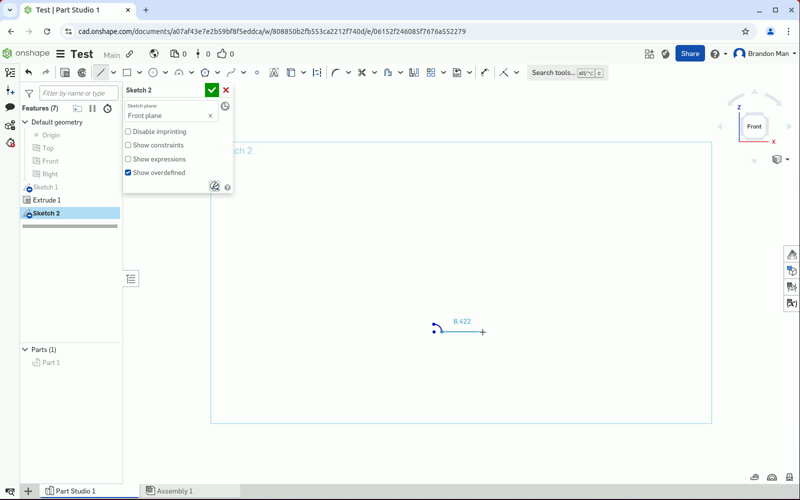
click(482, 331)
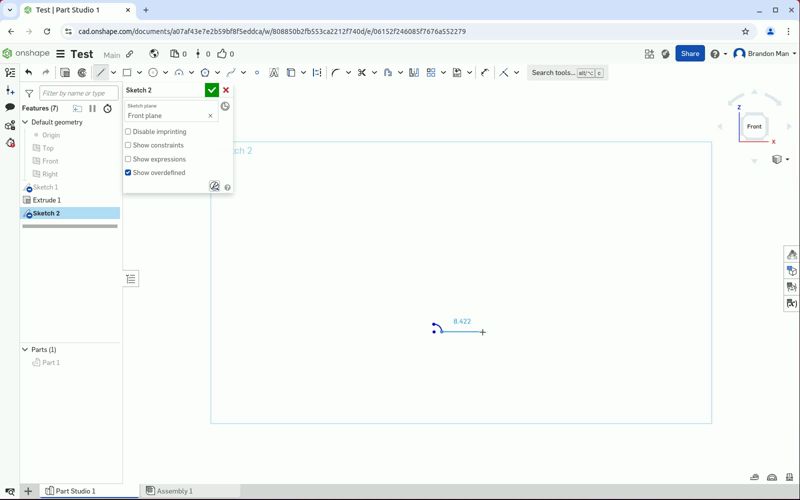
key_up(shift)
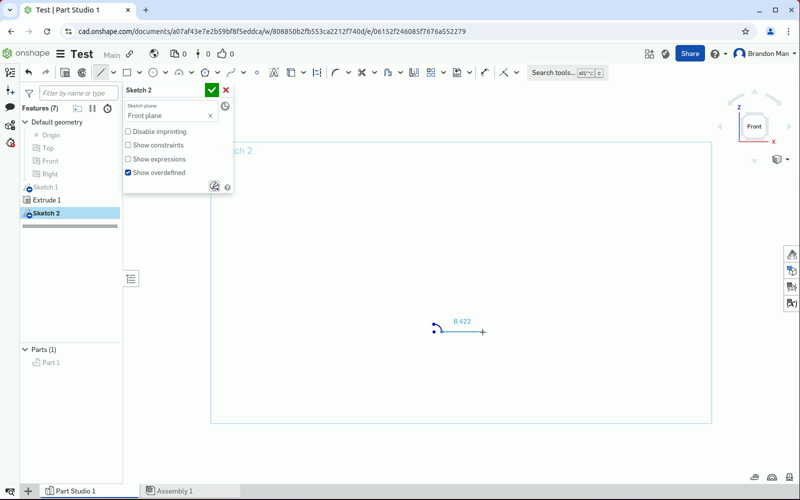
key(esc)
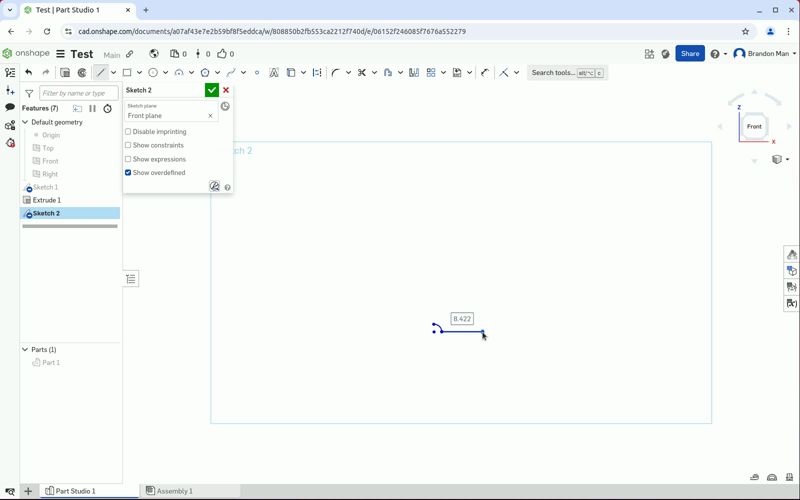
key(a)
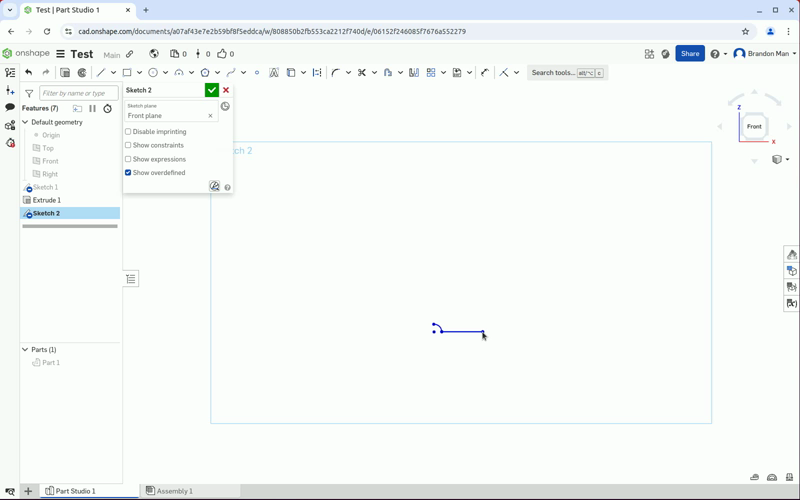
mouse_move(482, 331)
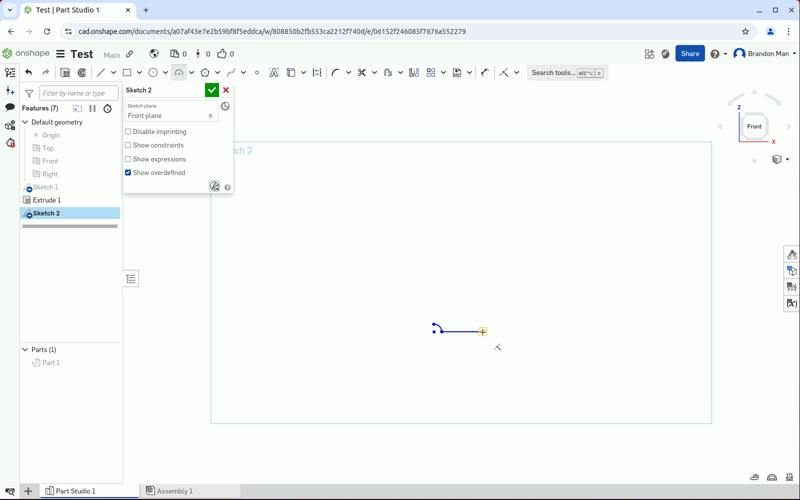
click(482, 331)
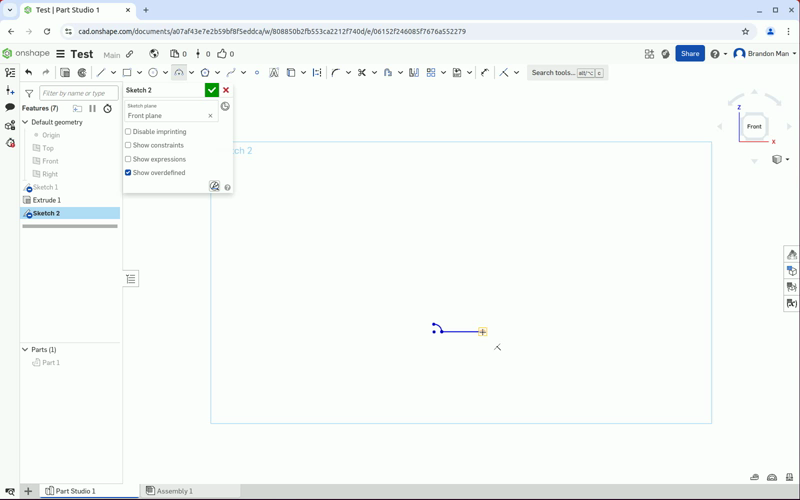
key_down(shift)
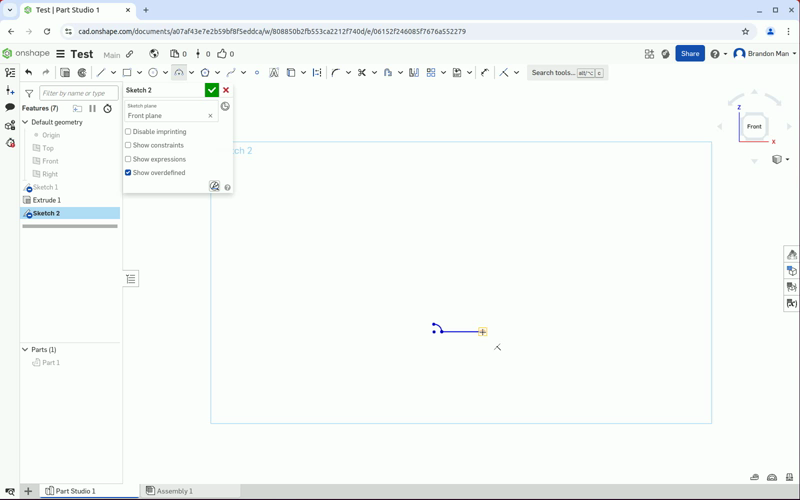
mouse_move(491, 324)
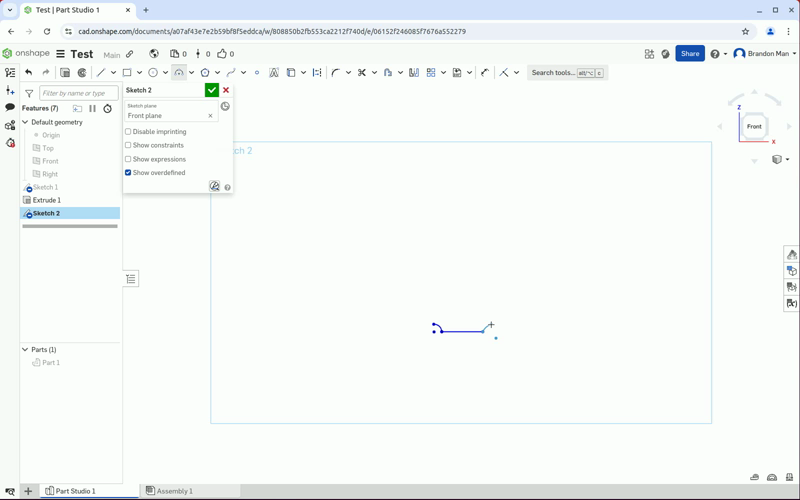
click(491, 324)
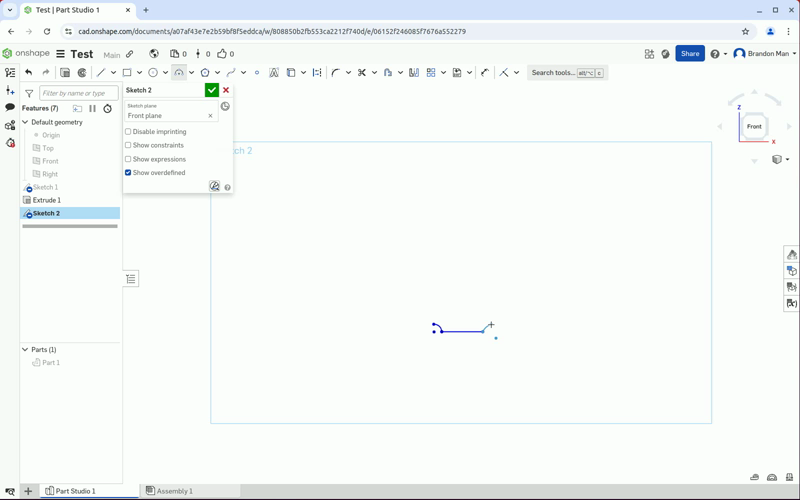
mouse_move(485, 326)
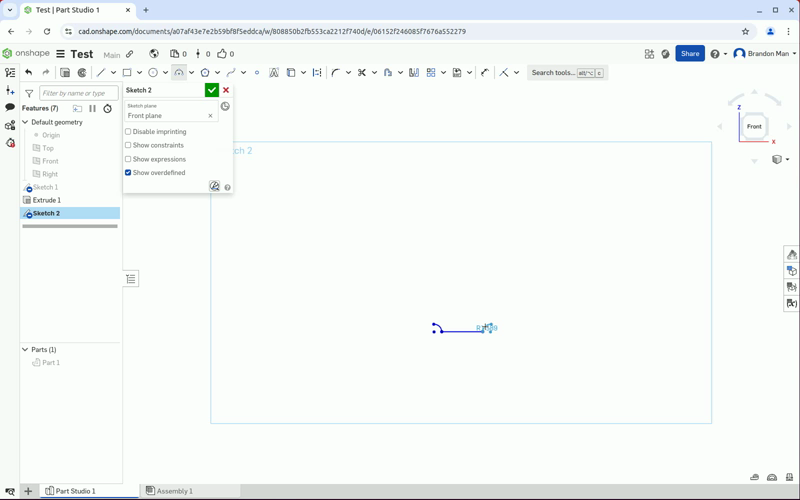
click(485, 326)
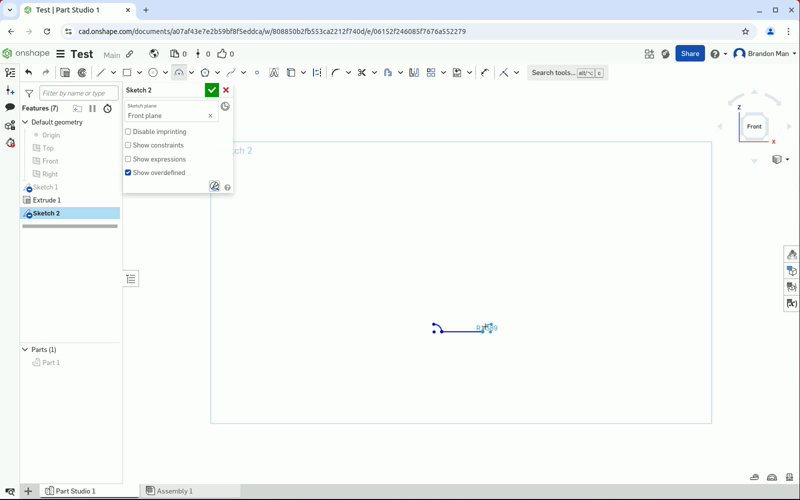
key_up(shift)
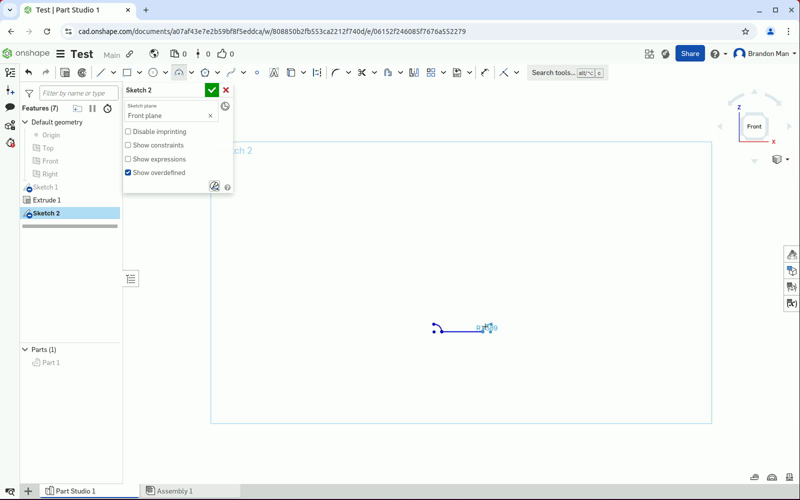
key(esc)
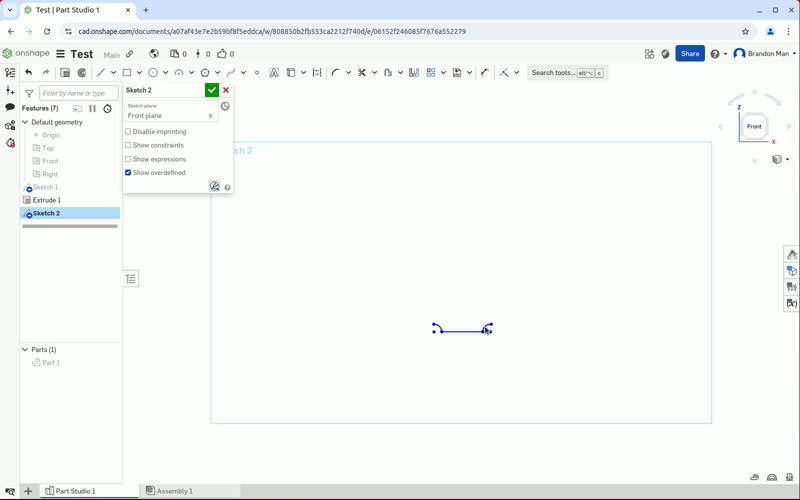
key(l)
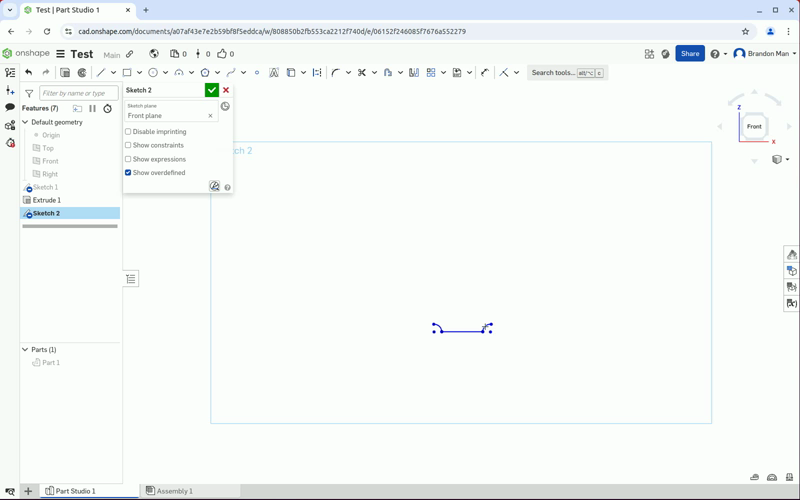
mouse_move(491, 324)
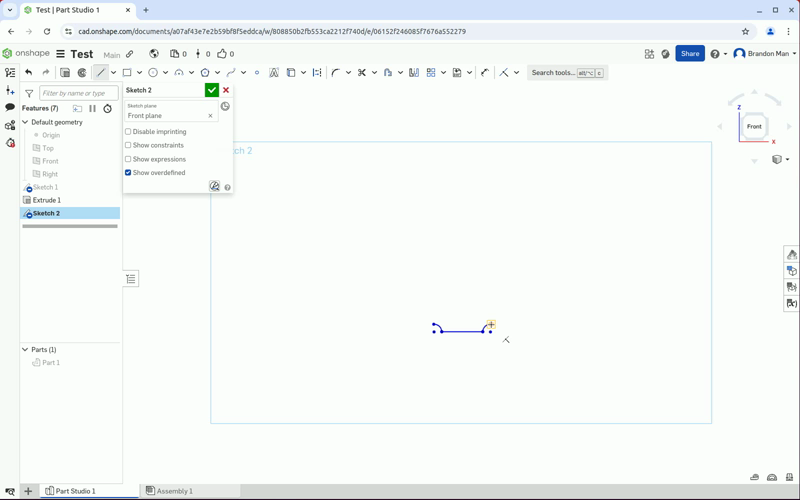
click(491, 324)
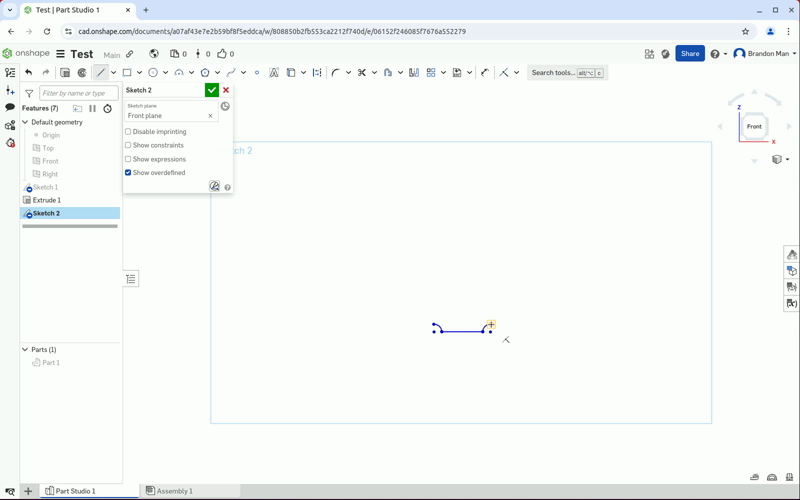
key_down(shift)
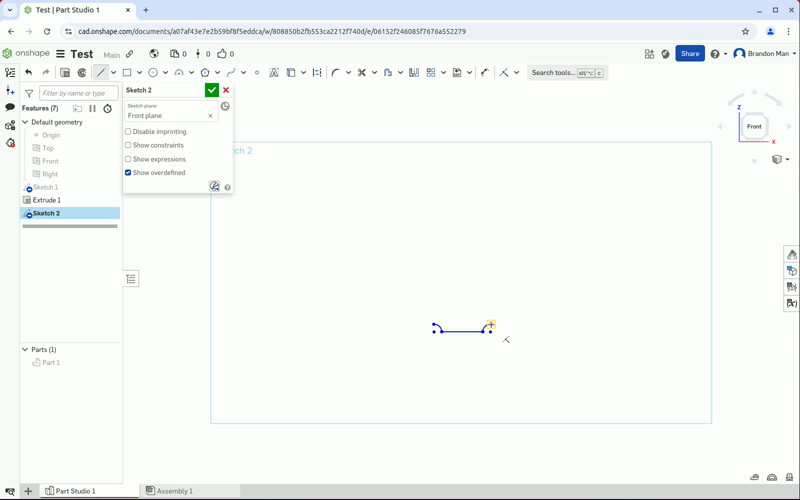
mouse_move(491, 263)
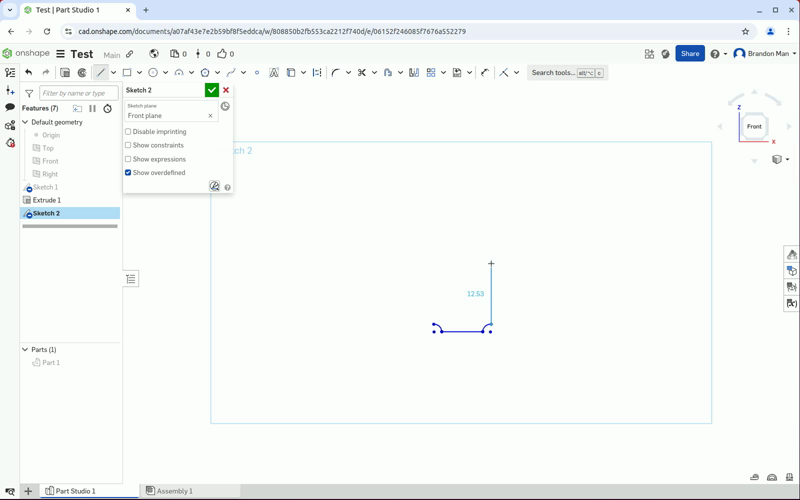
click(491, 263)
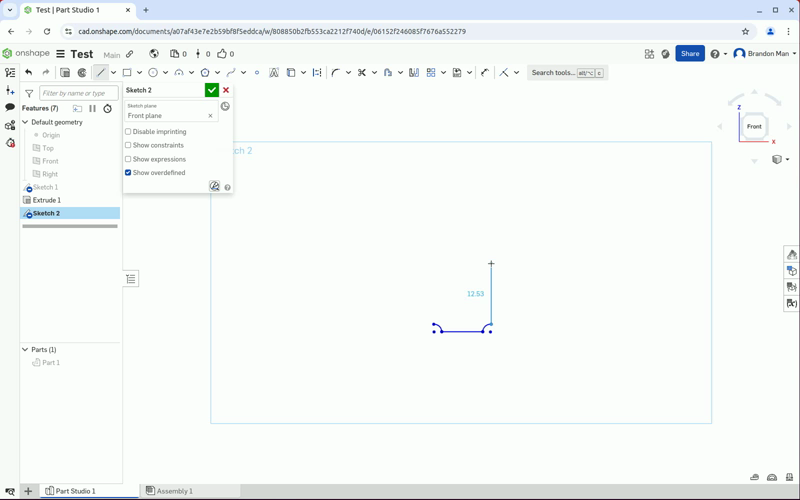
key_up(shift)
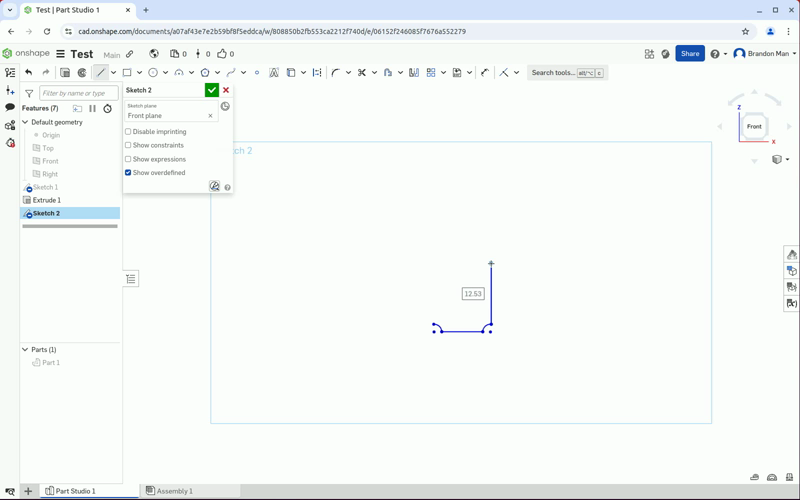
key(esc)
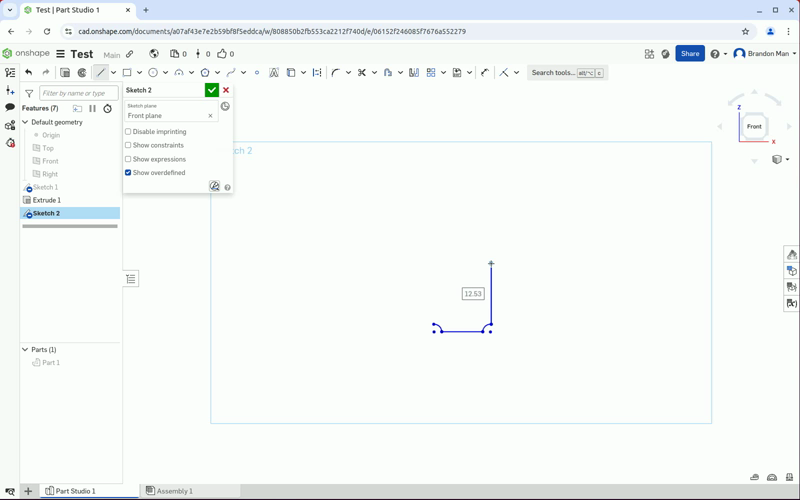
key(a)
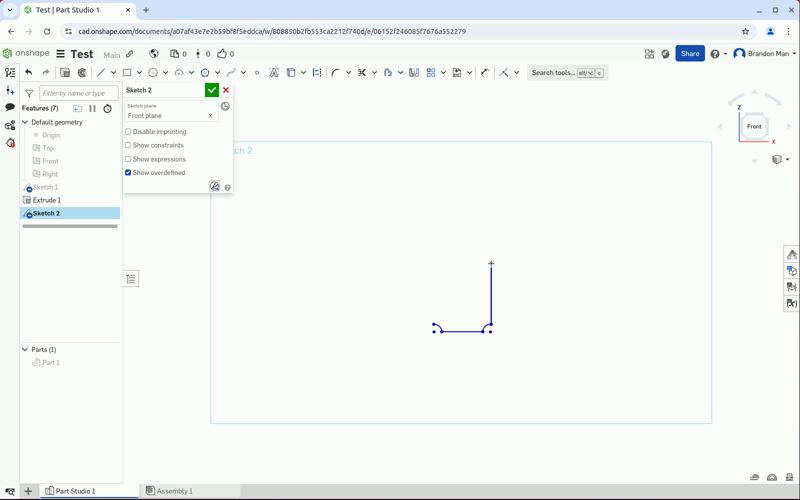
mouse_move(491, 263)
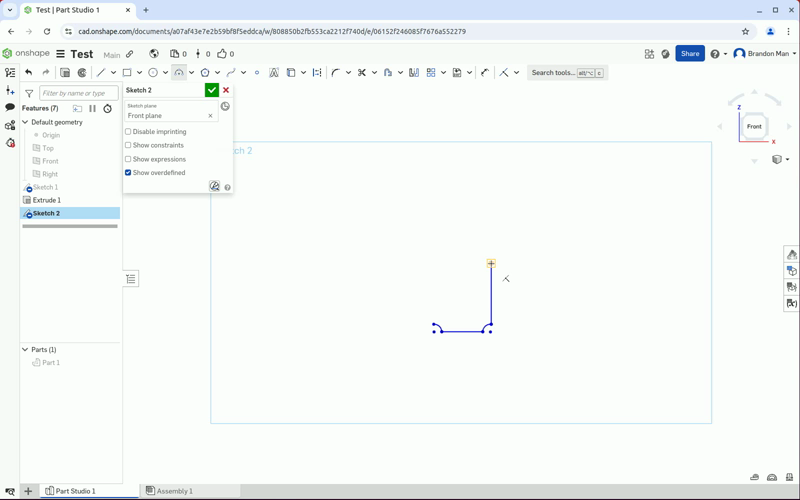
click(491, 263)
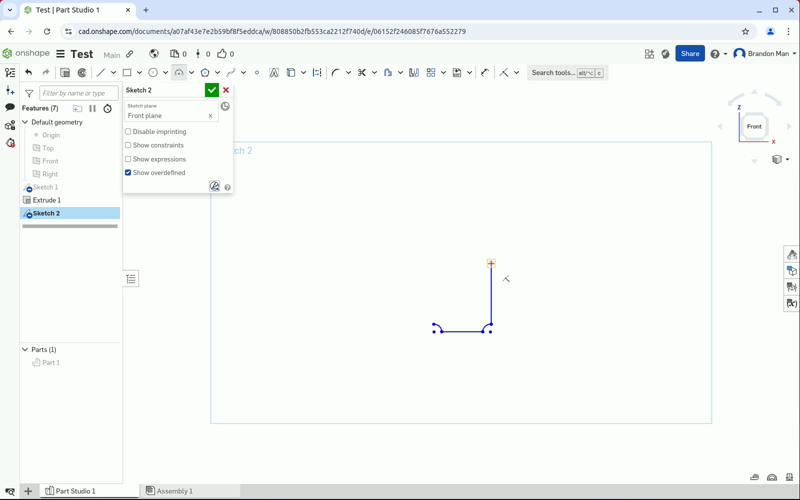
key_down(shift)
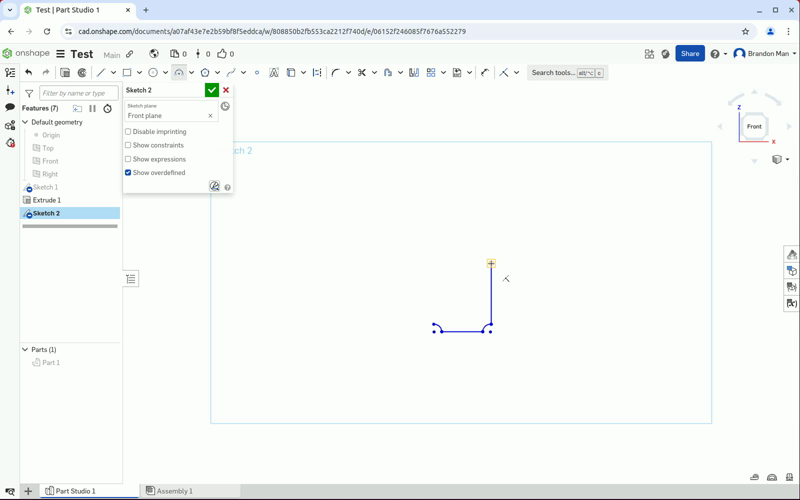
mouse_move(482, 255)
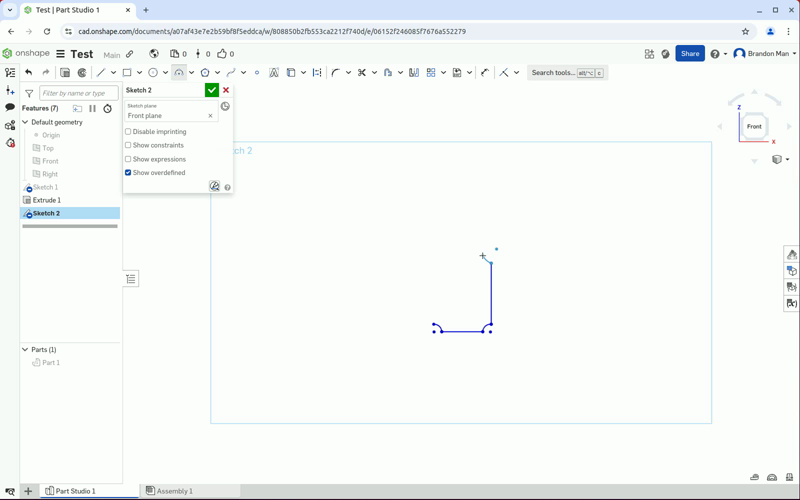
click(482, 255)
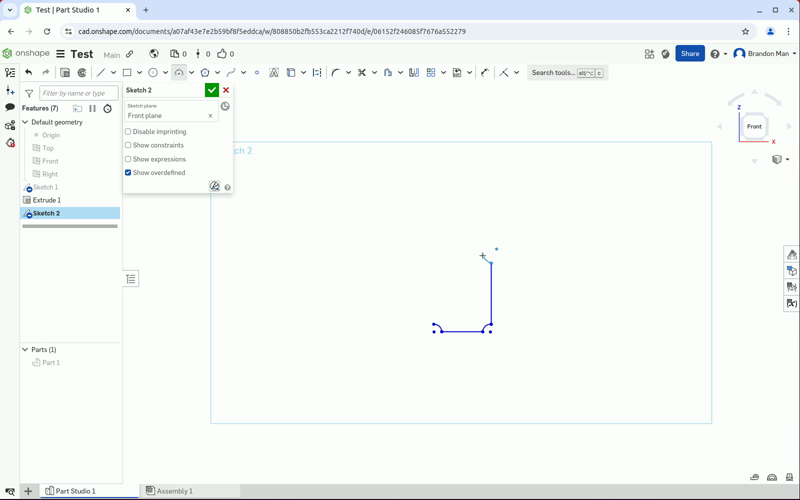
mouse_move(485, 261)
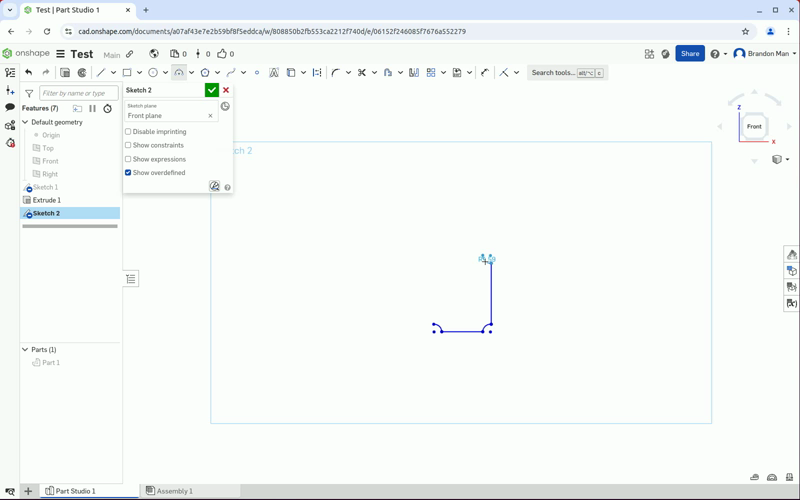
click(485, 261)
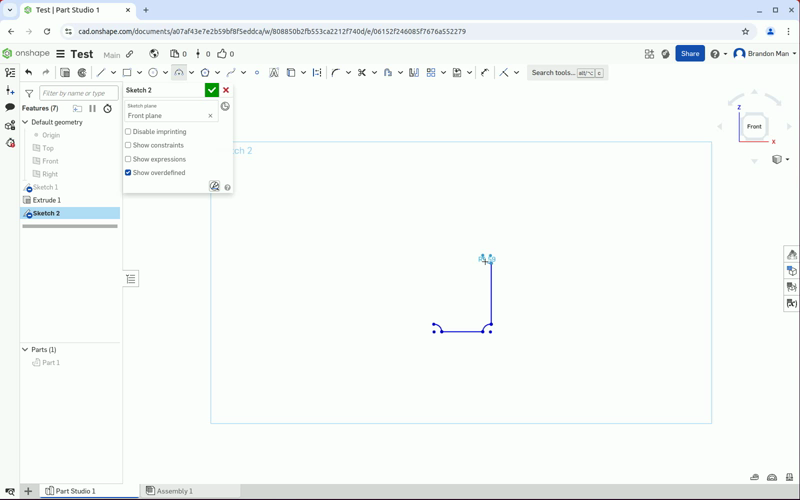
key_up(shift)
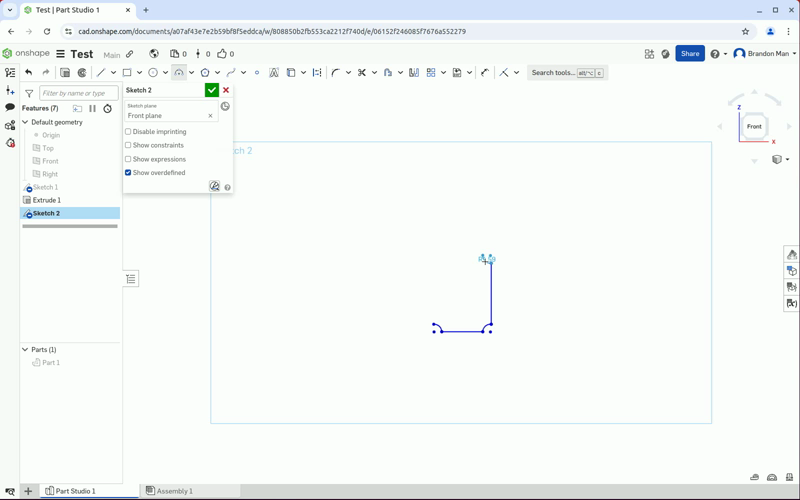
key(esc)
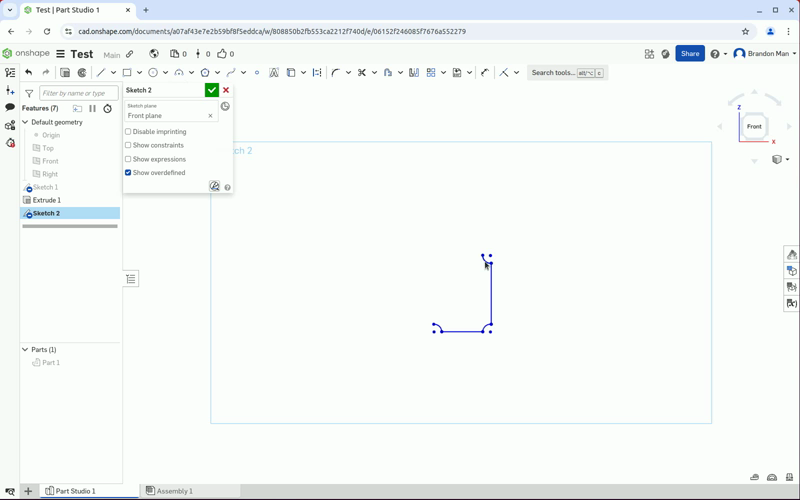
key(l)
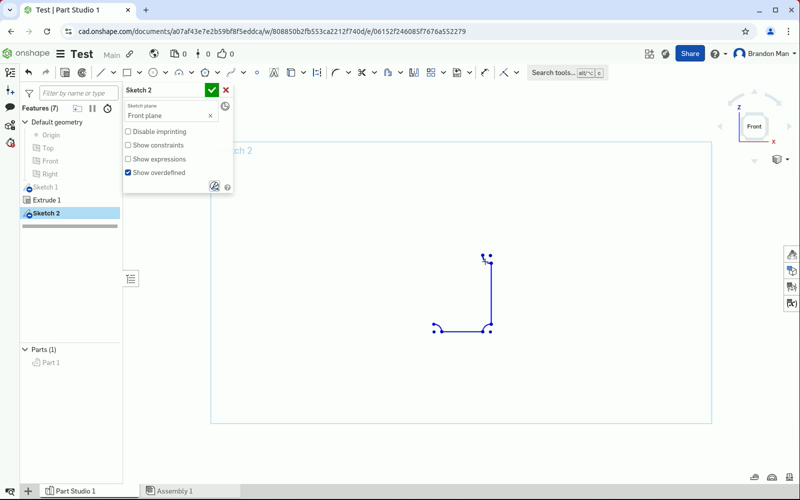
mouse_move(482, 255)
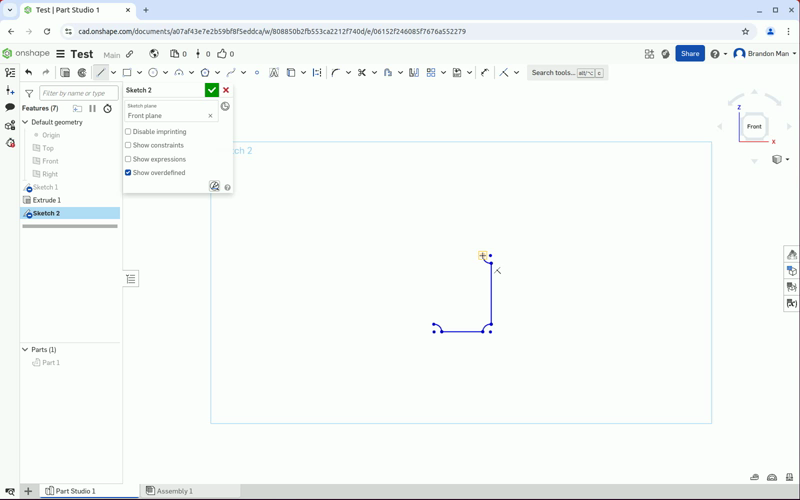
click(482, 255)
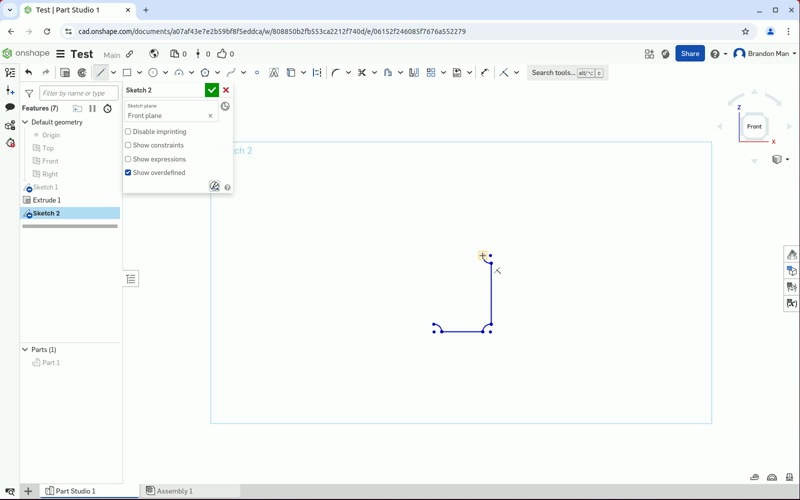
key_down(shift)
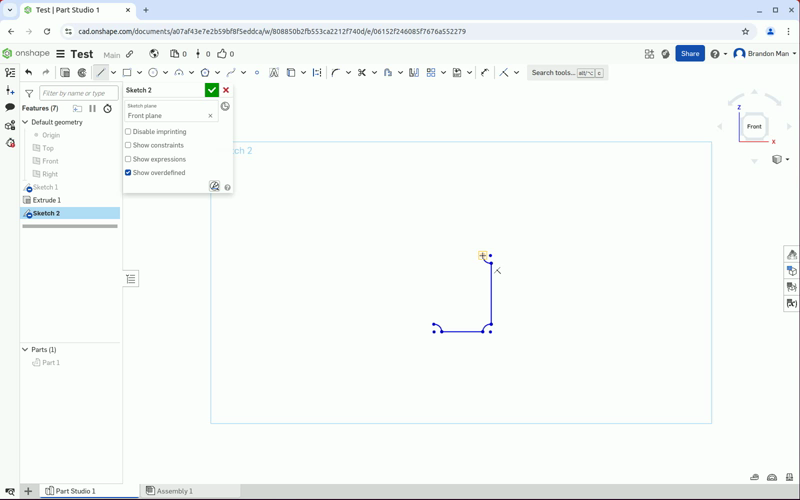
mouse_move(512, 255)
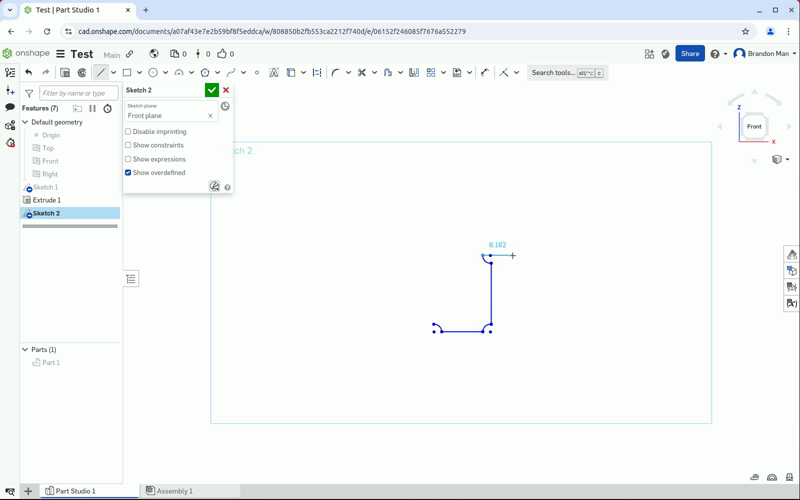
mouse_move(441, 255)
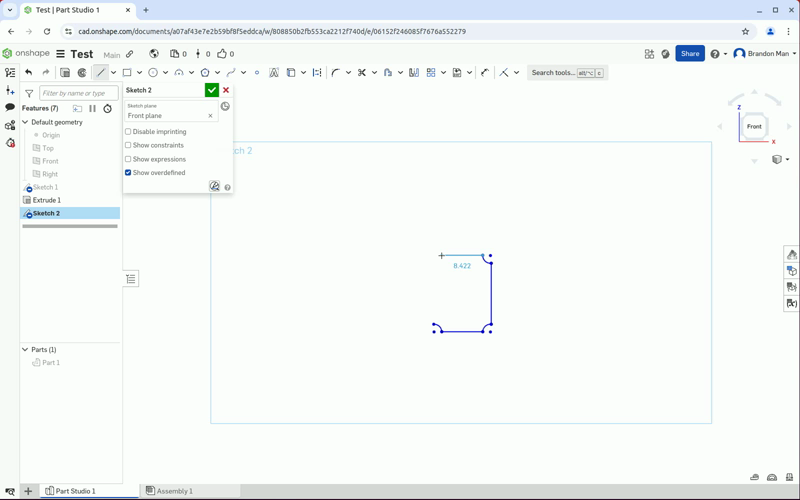
click(441, 255)
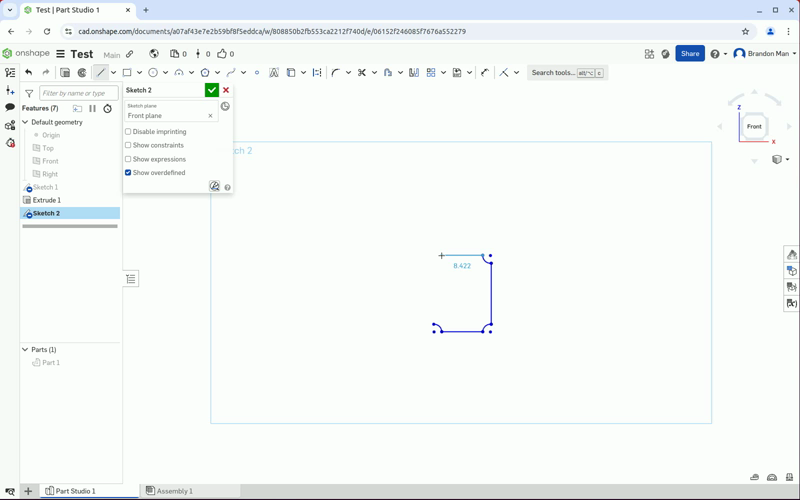
key_up(shift)
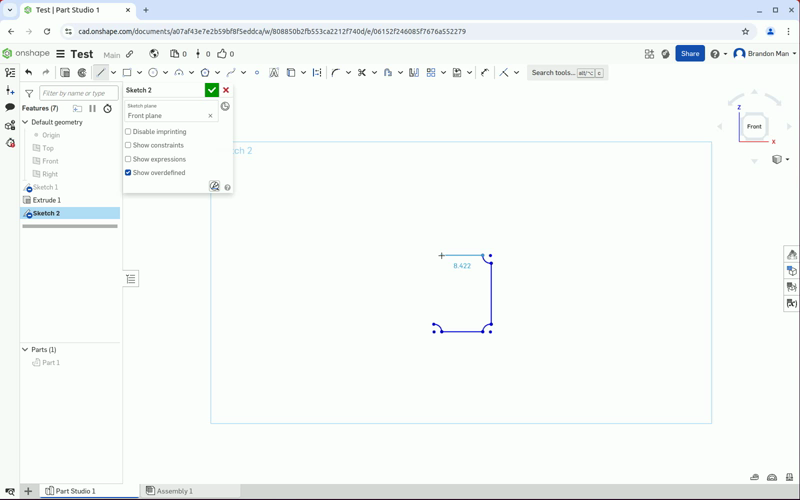
key(esc)
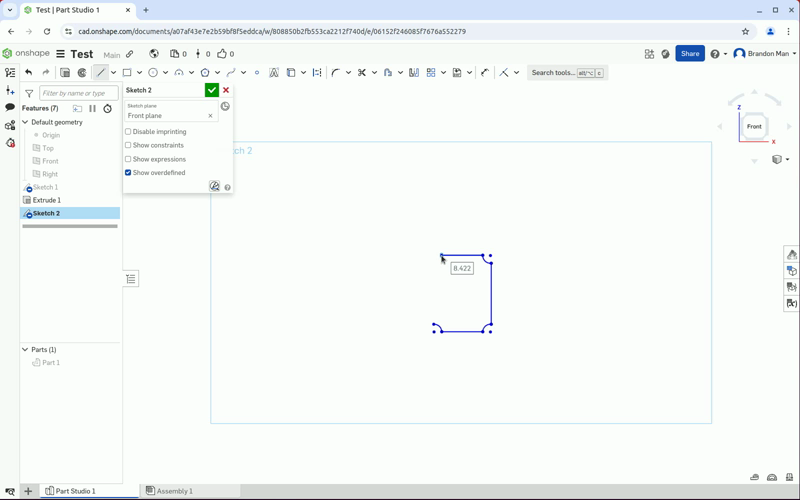
key(a)
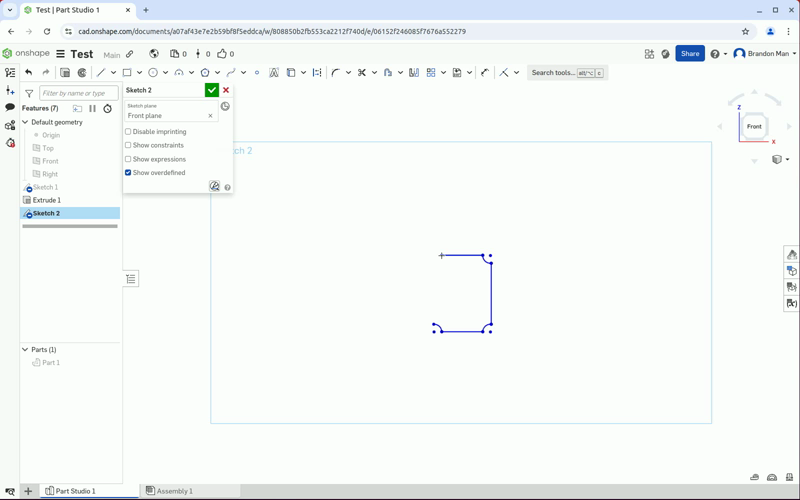
mouse_move(441, 255)
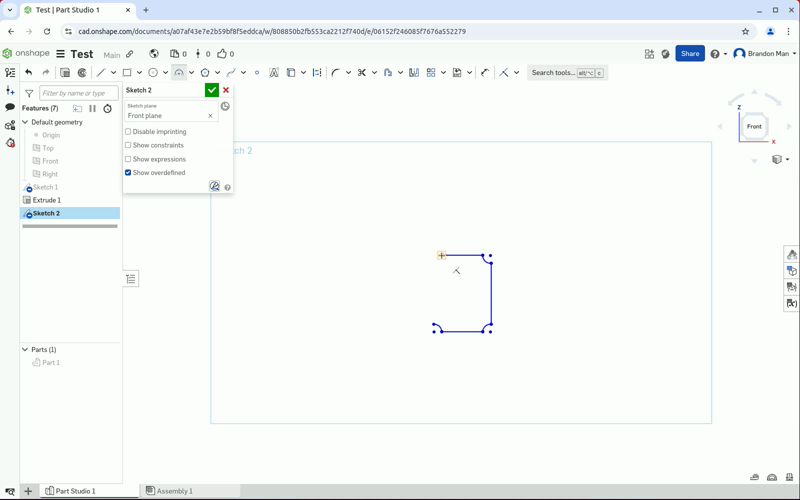
click(441, 255)
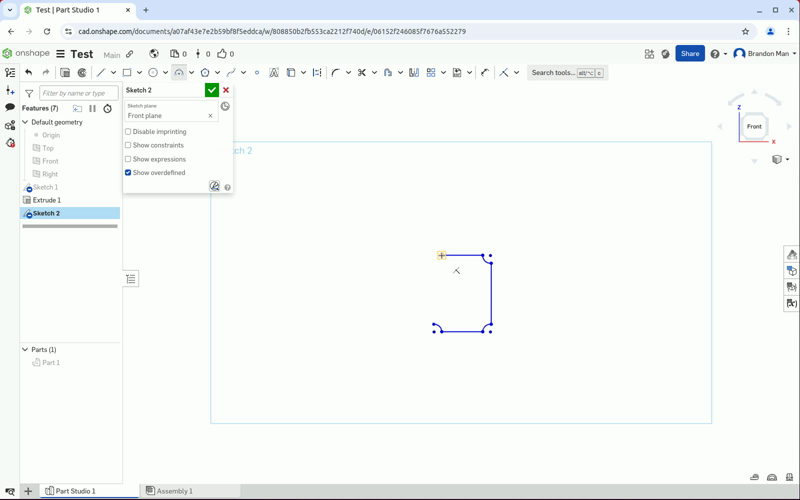
key_down(shift)
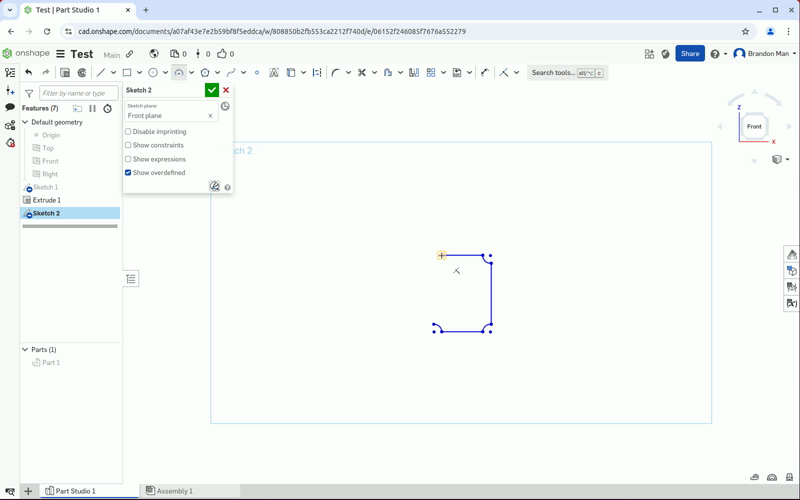
mouse_move(433, 263)
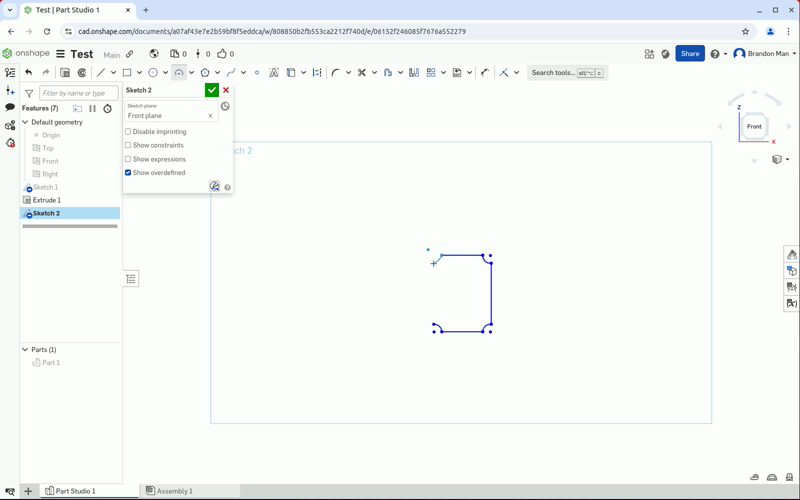
click(433, 263)
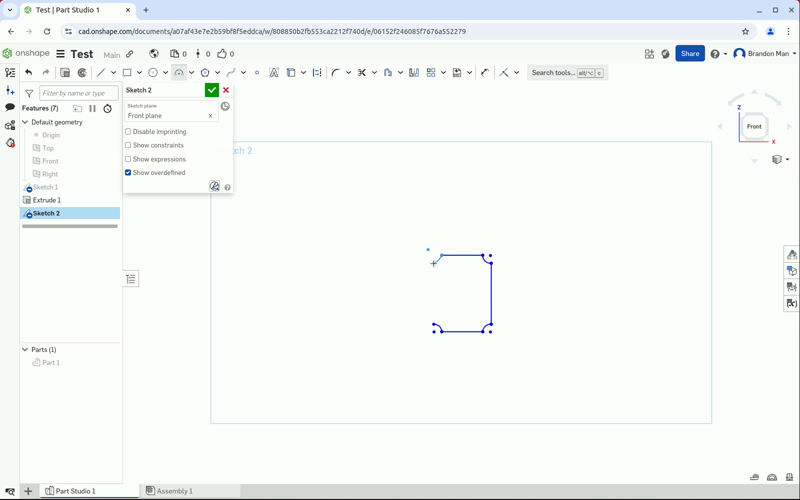
mouse_move(439, 261)
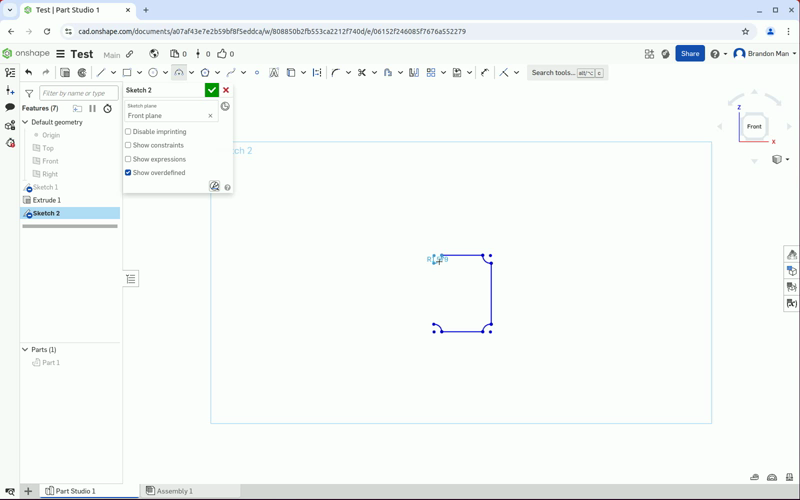
click(439, 261)
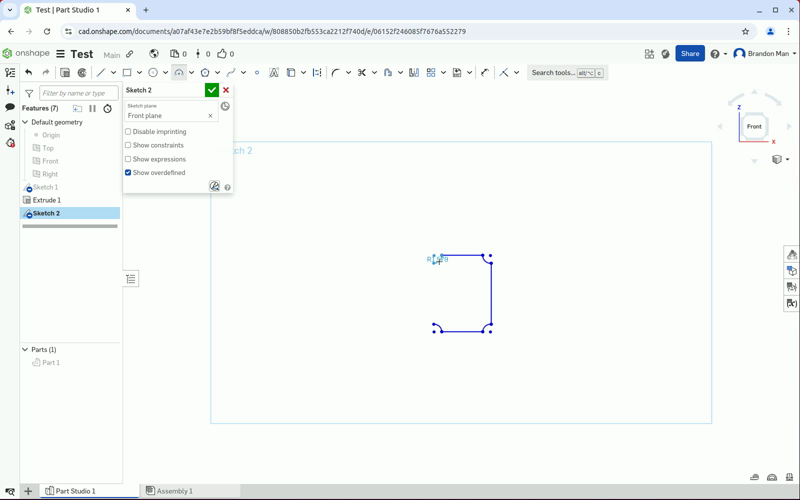
key_up(shift)
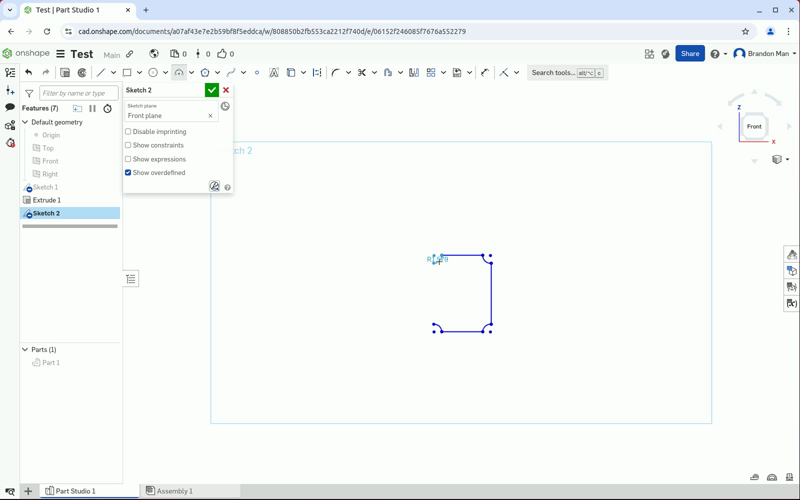
key(esc)
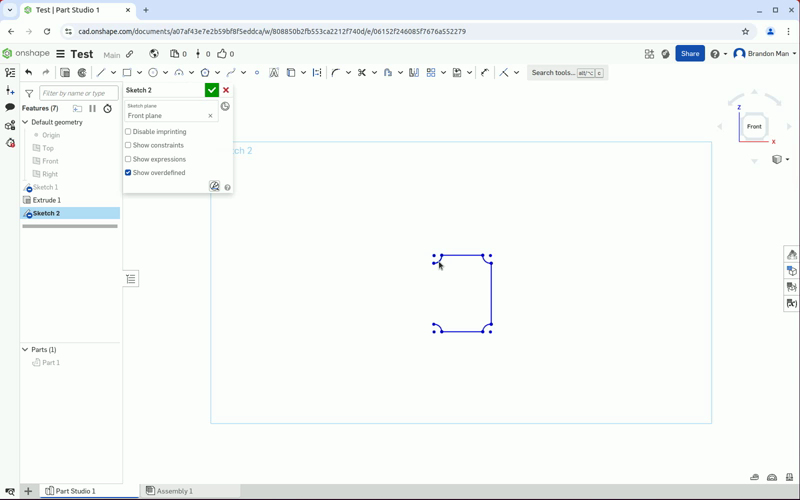
key(l)
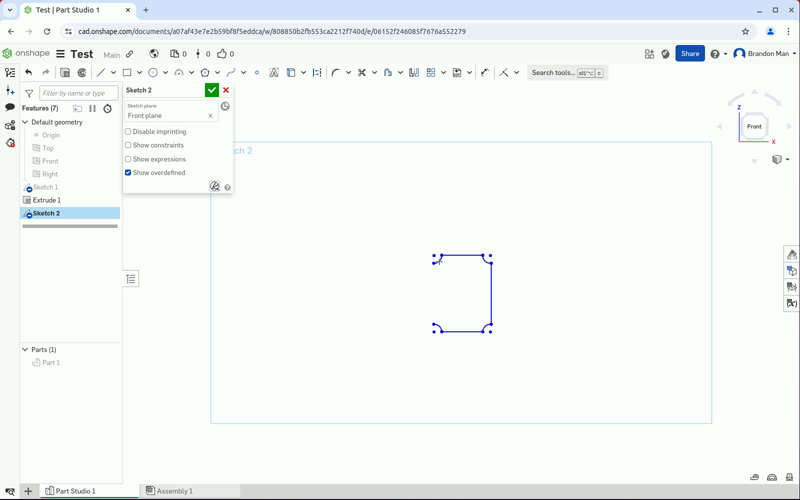
mouse_move(433, 263)
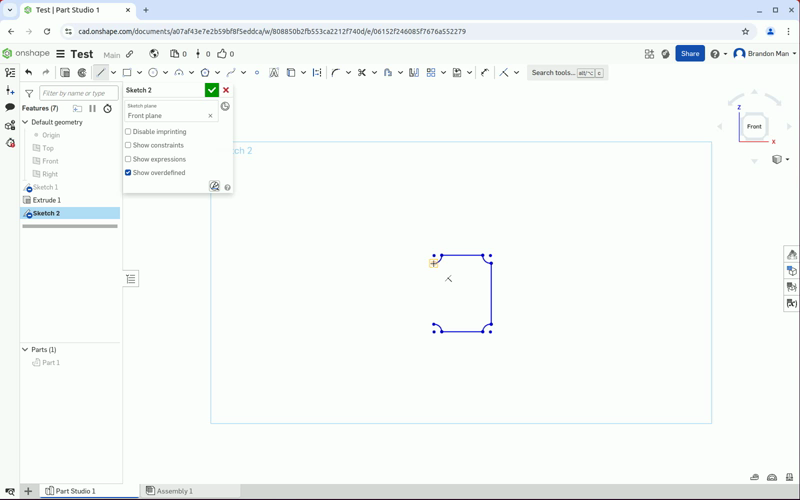
click(433, 263)
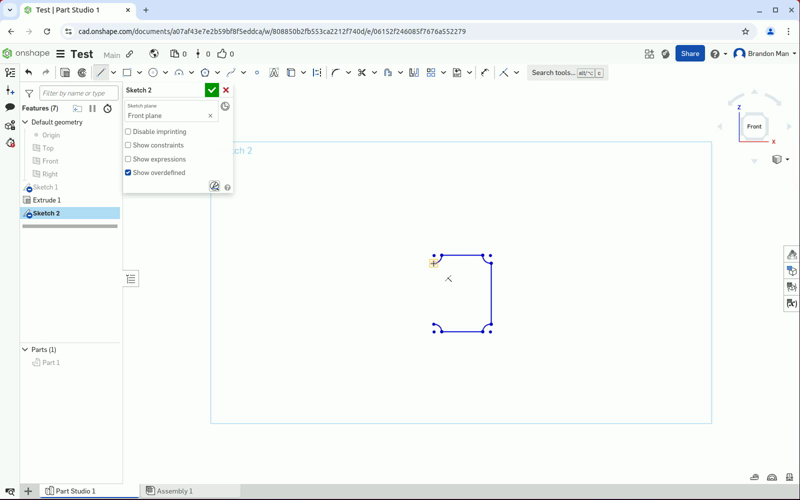
key_down(shift)
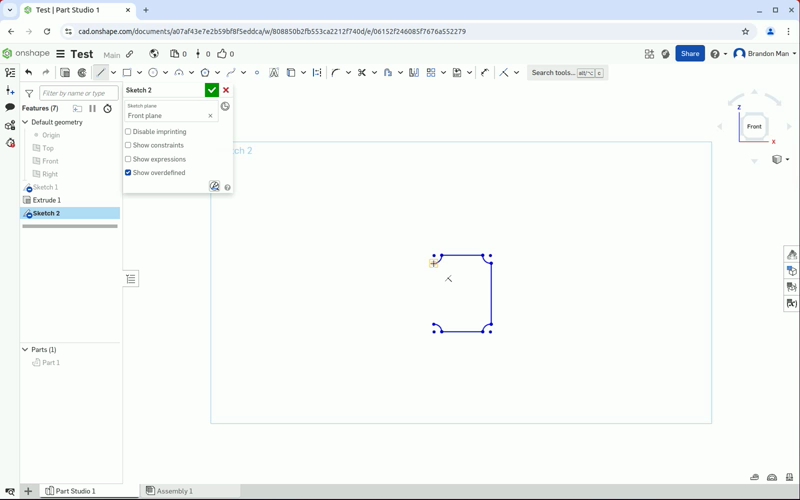
mouse_move(433, 324)
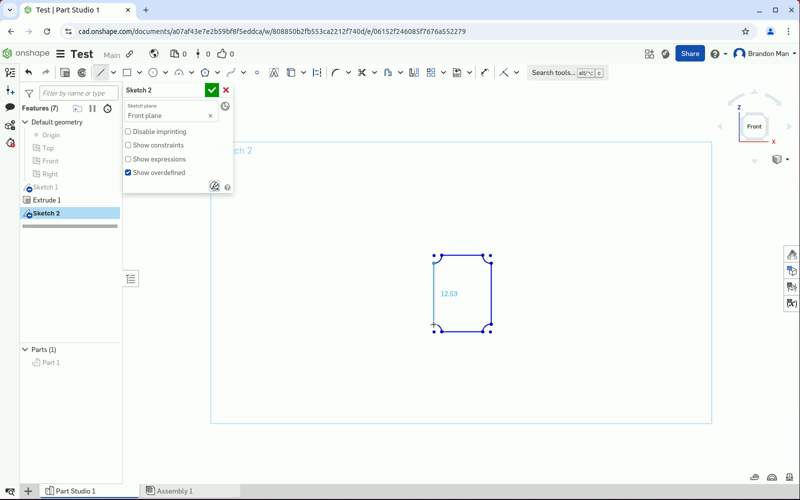
key_up(shift)
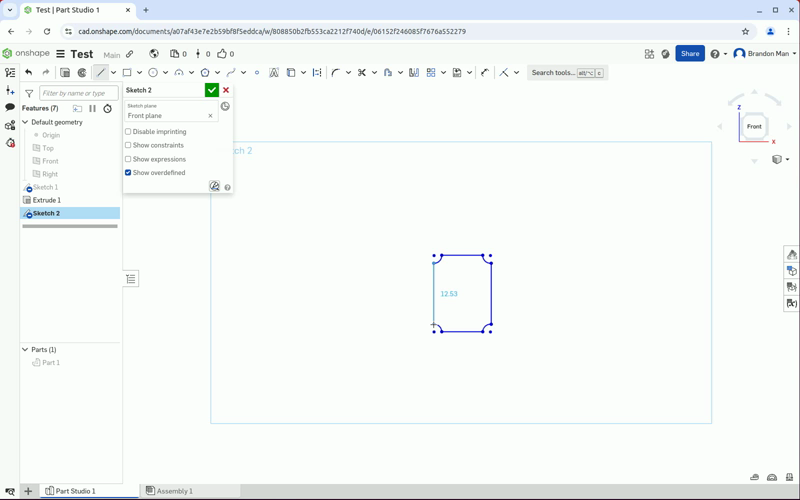
click(433, 324)
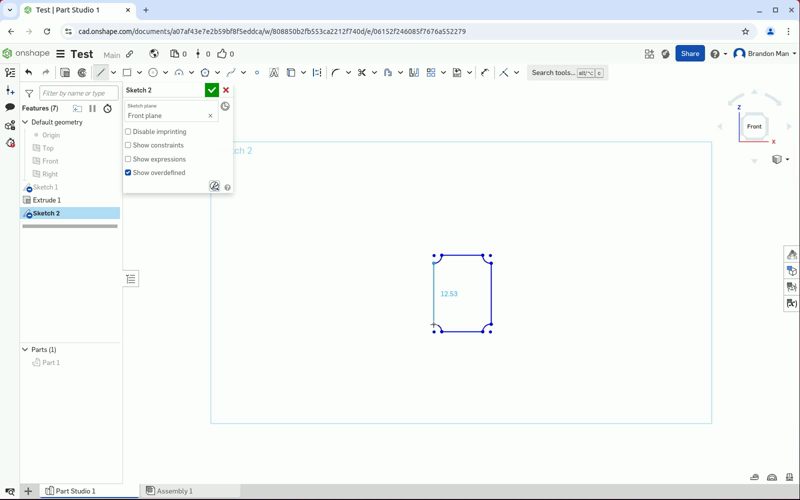
key(esc)
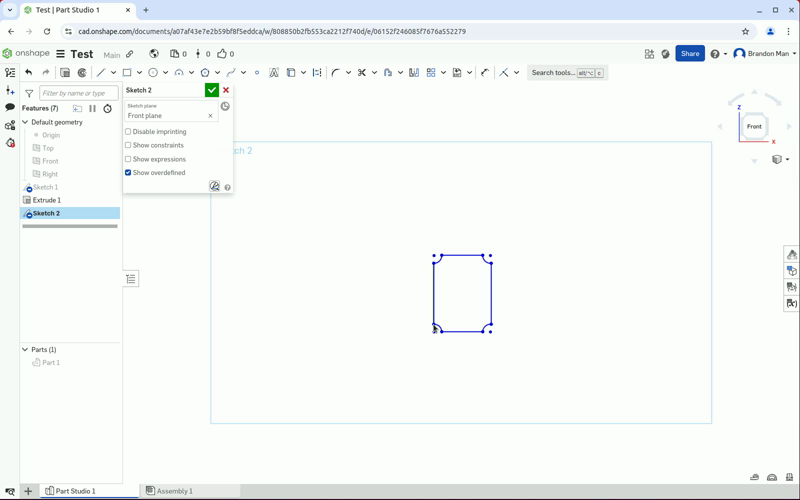
mouse_move(438, 290)
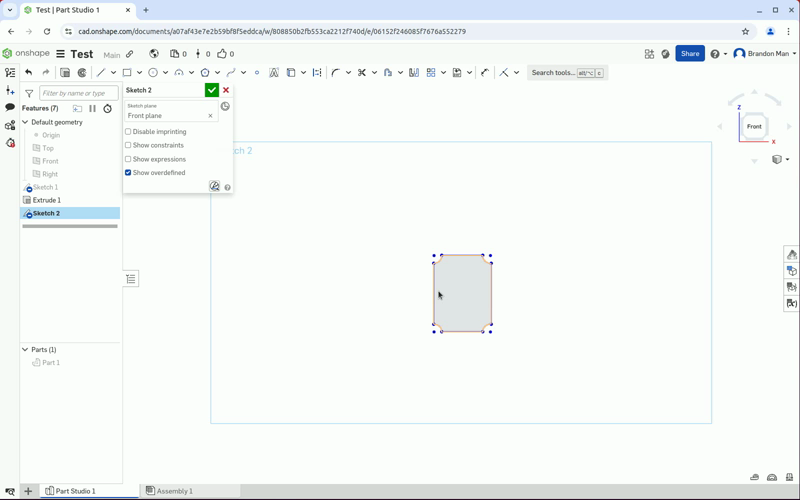
click(438, 290)
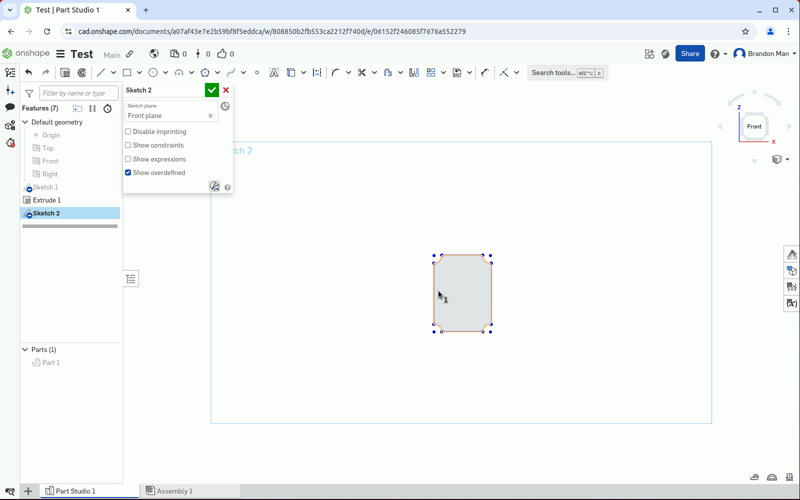
mouse_move(73, 352)
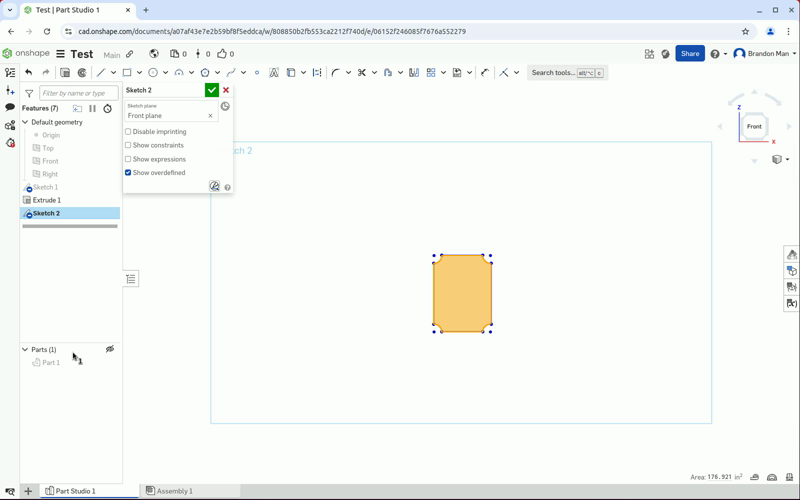
key(shift+y)
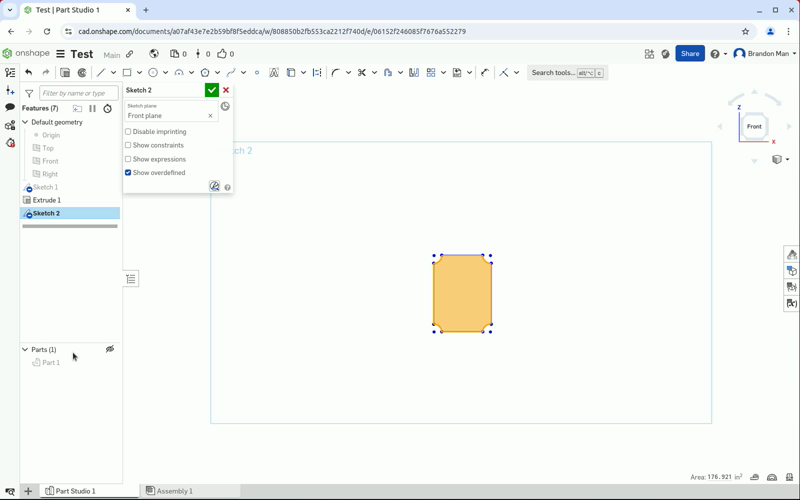
key(shift+e)
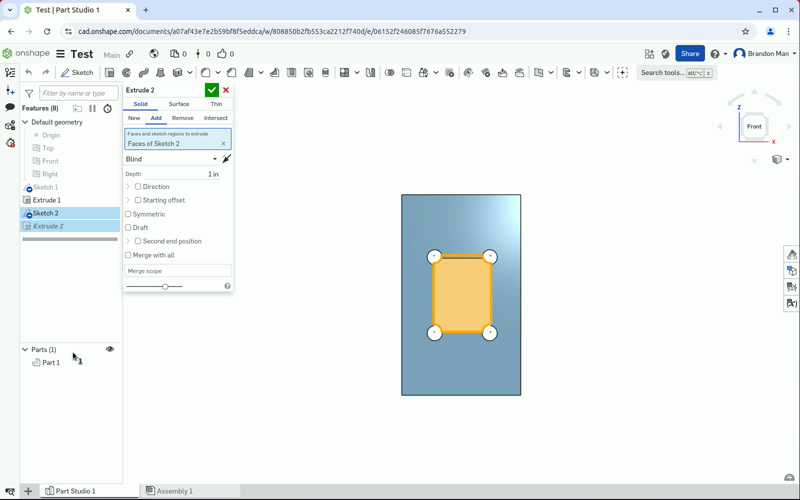
mouse_move(143, 106)
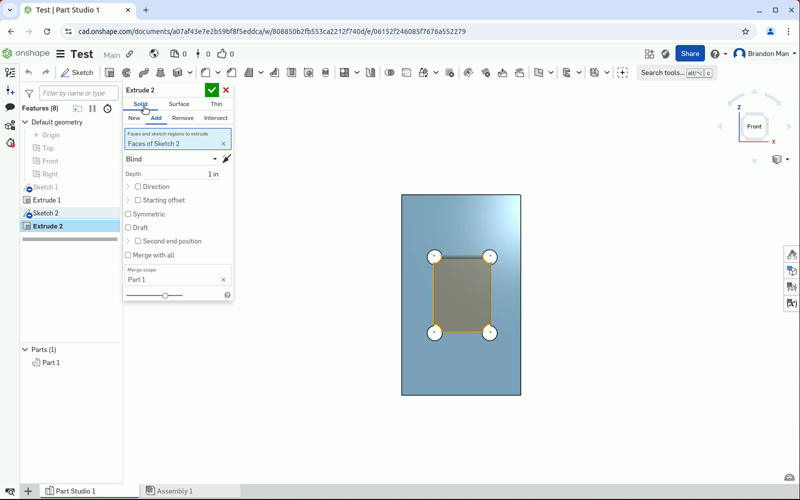
click(143, 106)
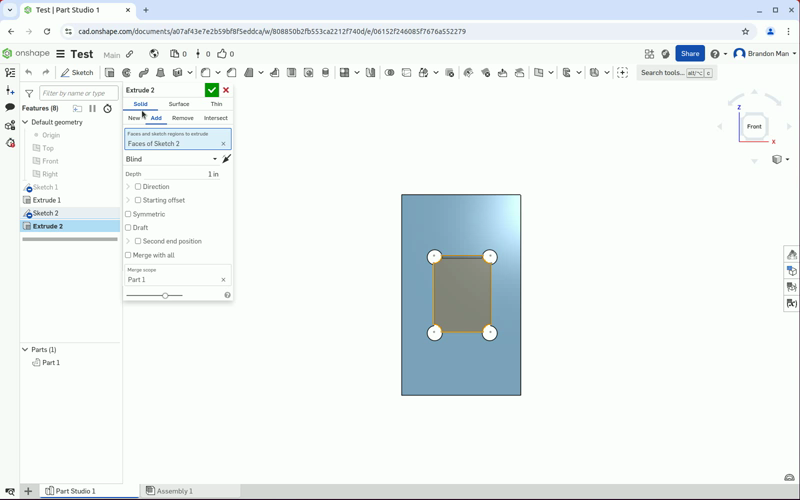
mouse_move(137, 120)
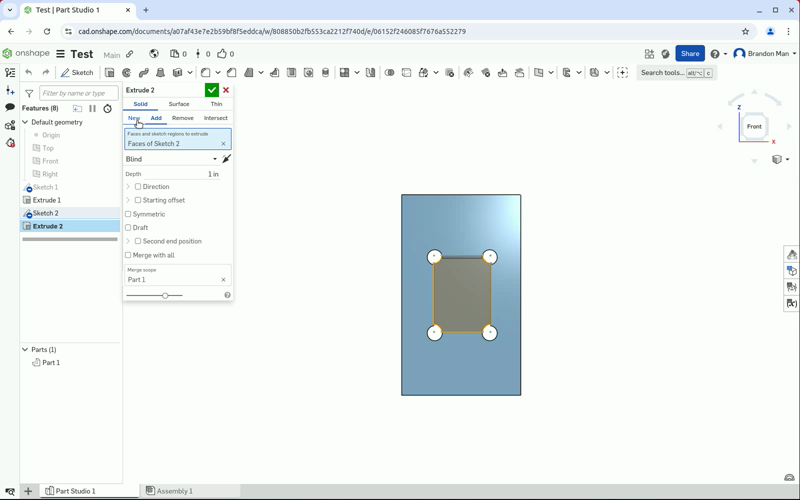
click(137, 120)
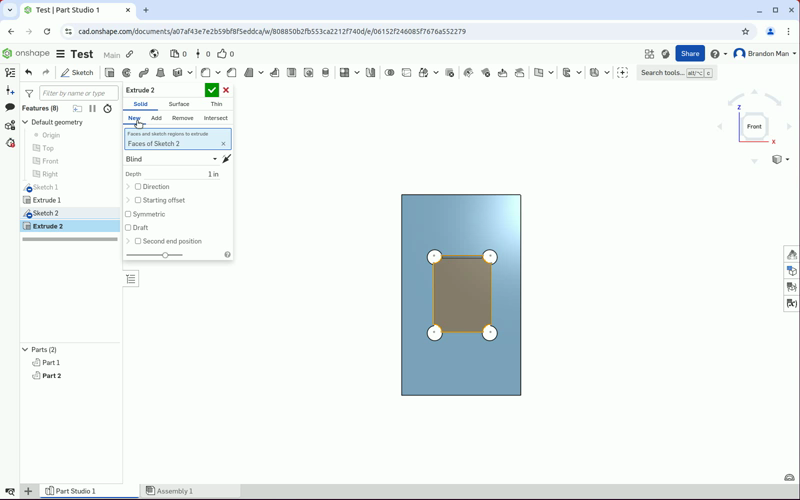
key(tab, 4)
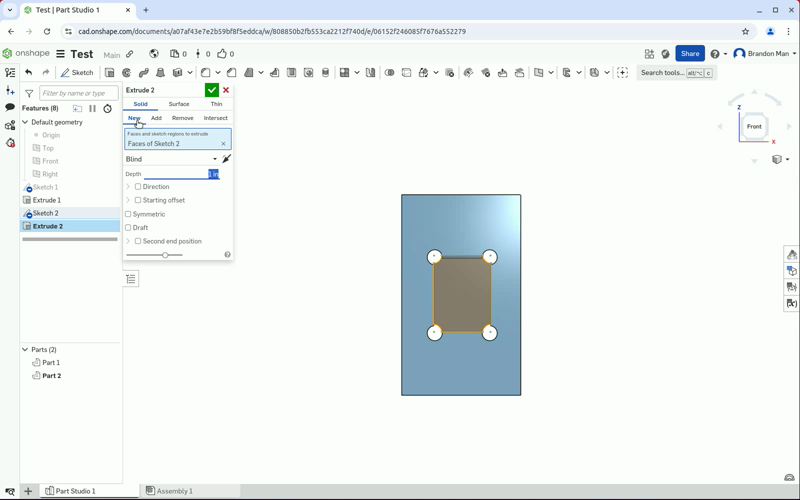
text(6.499)
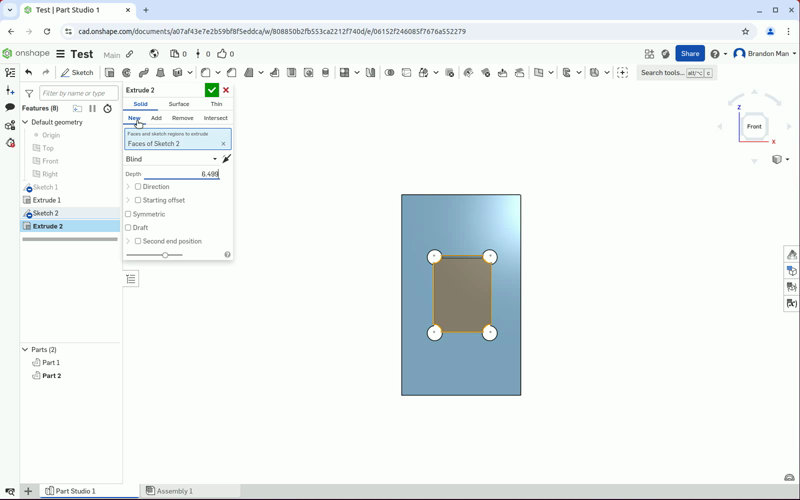
key(enter)
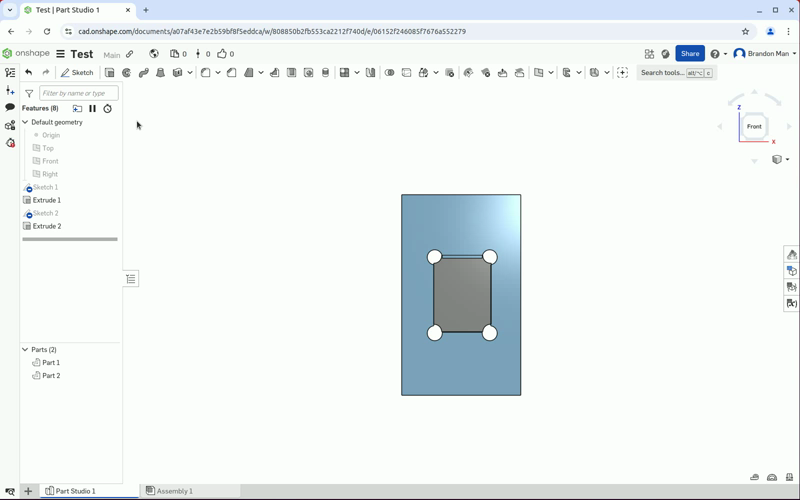
key(shift+h)
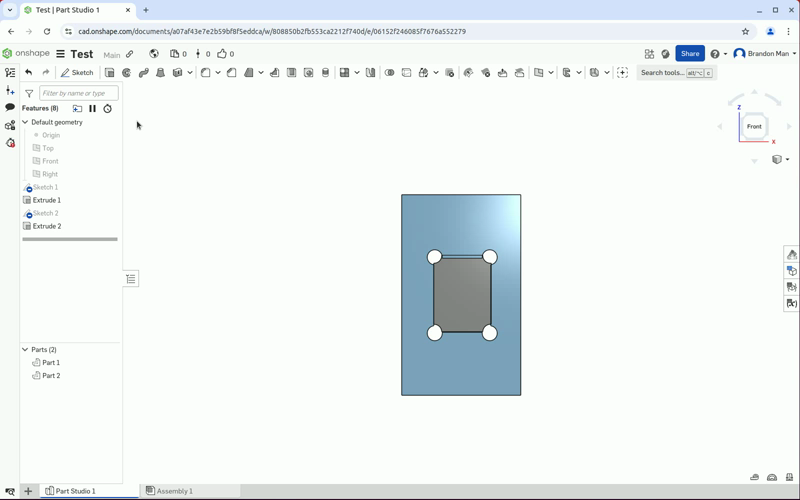
key(shift+h)
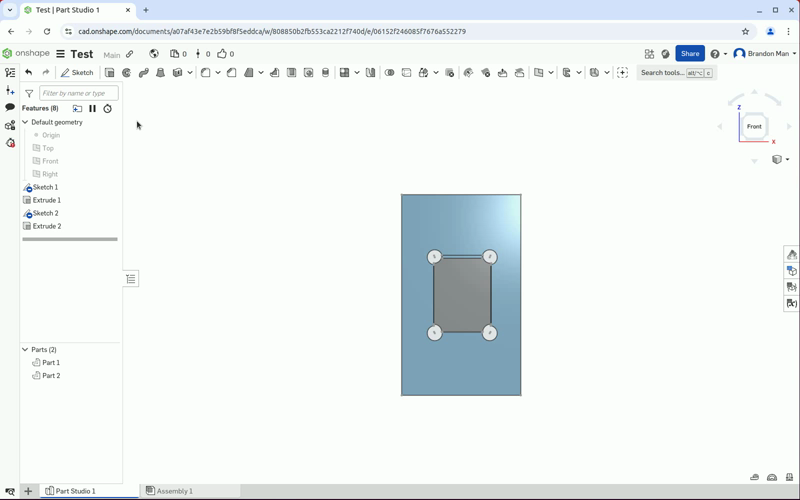
key(shift+7)
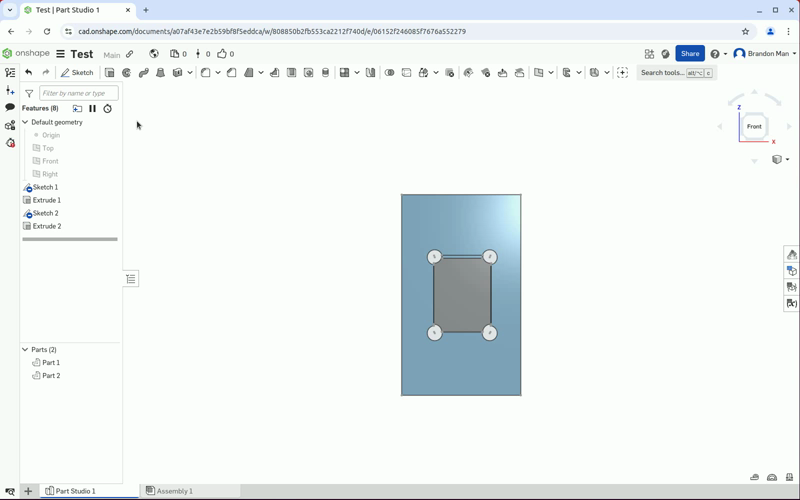
key(left, 2)
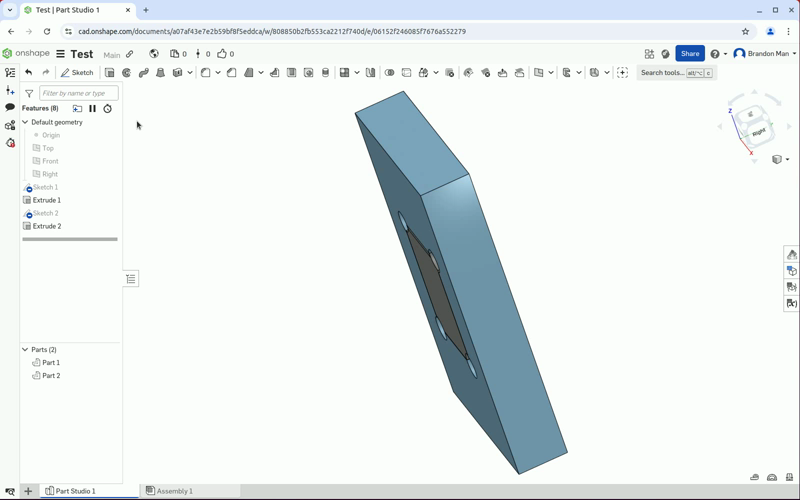
key(down, 2)
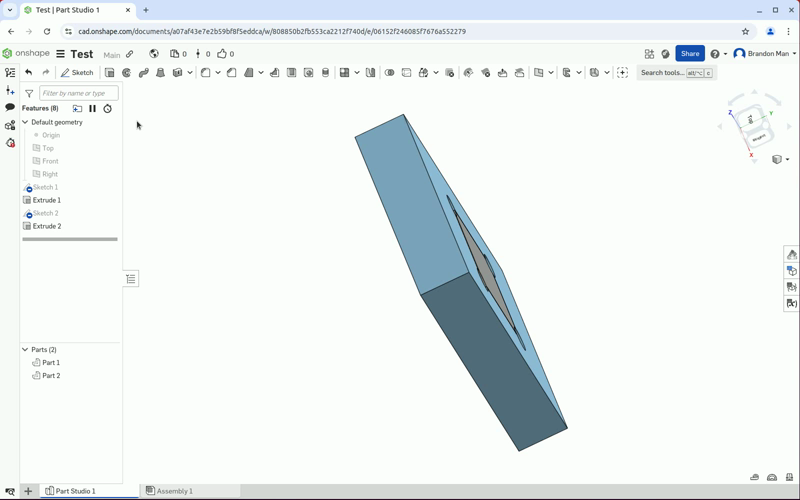
key(up, 2)
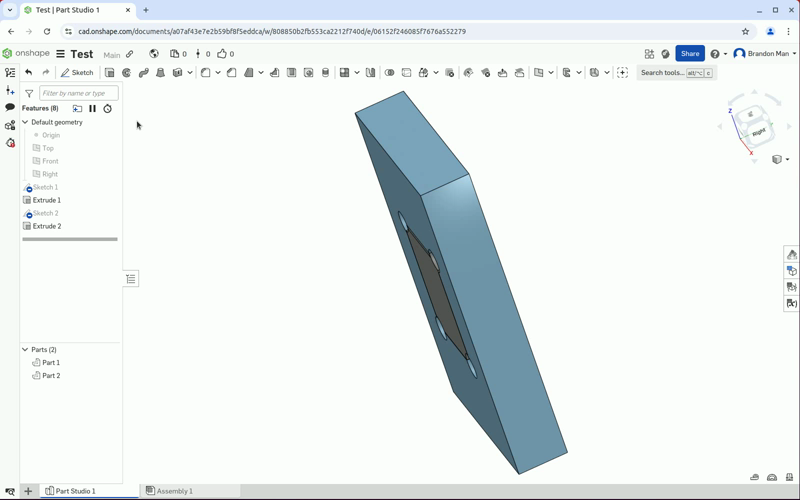
key(right, 2)
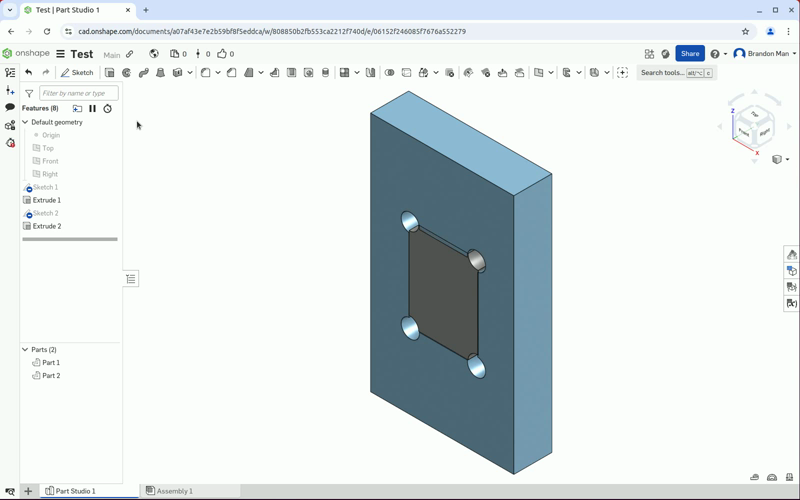
mouse_move(73, 189)
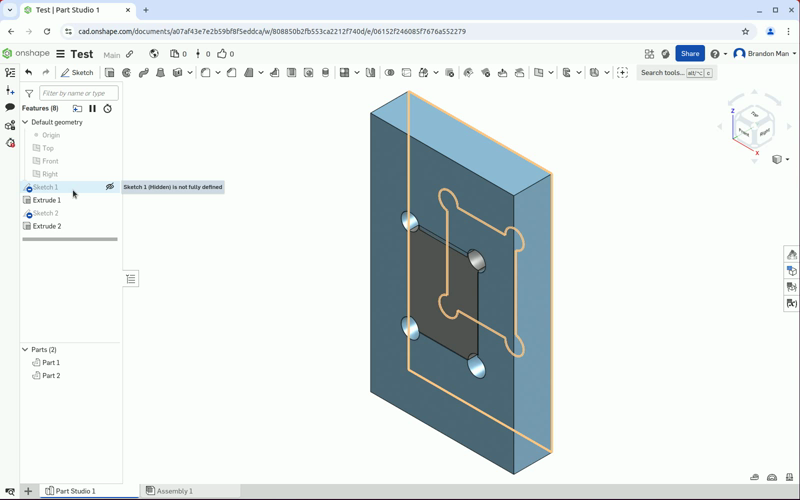
click(73, 189)